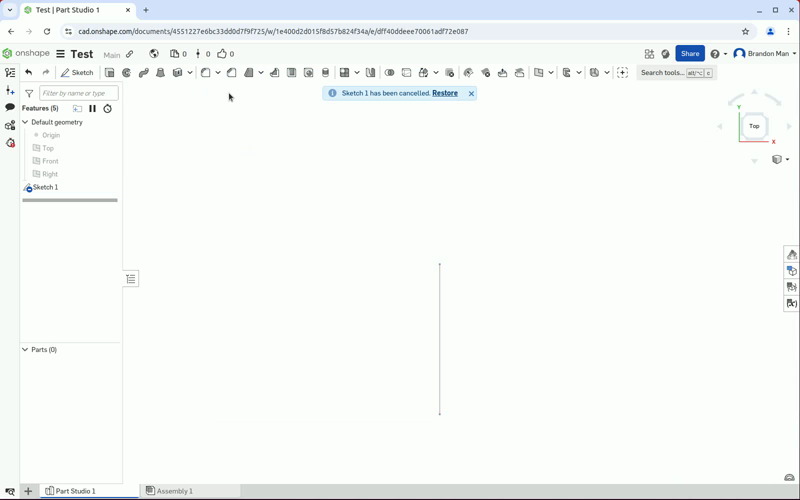
key(shift+h)
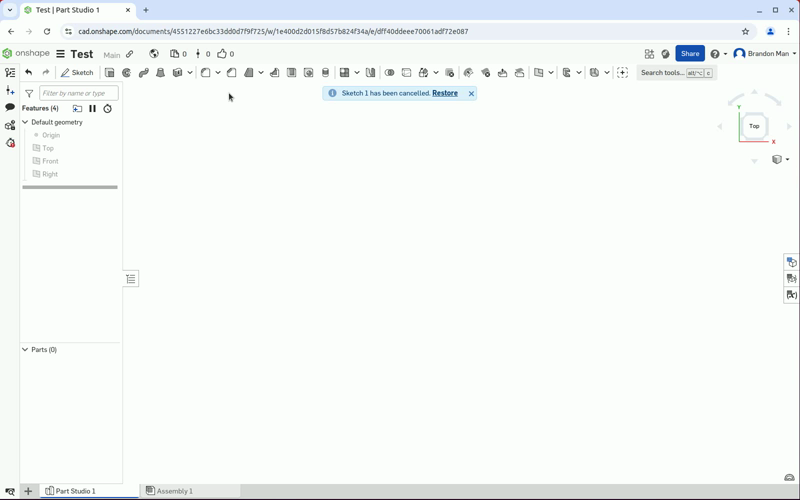
mouse_move(73, 352)
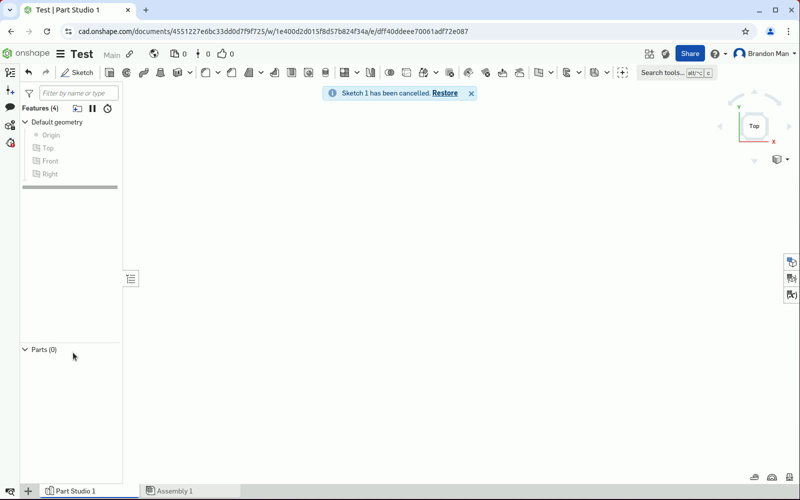
key(y)
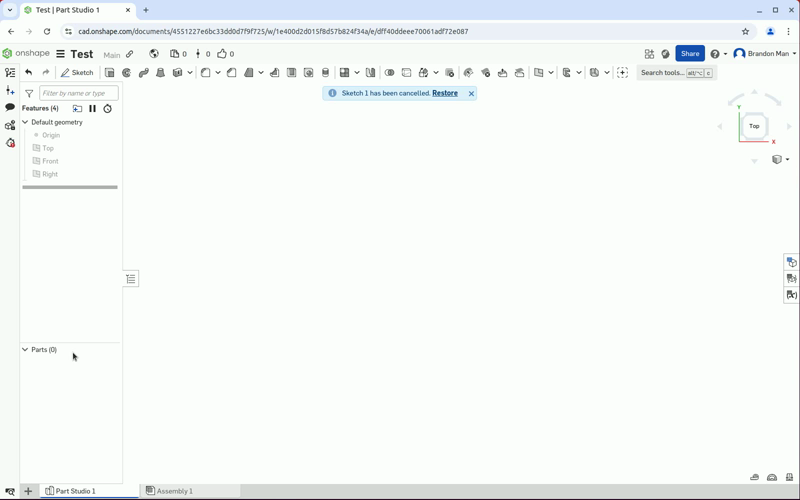
key(shift+p)
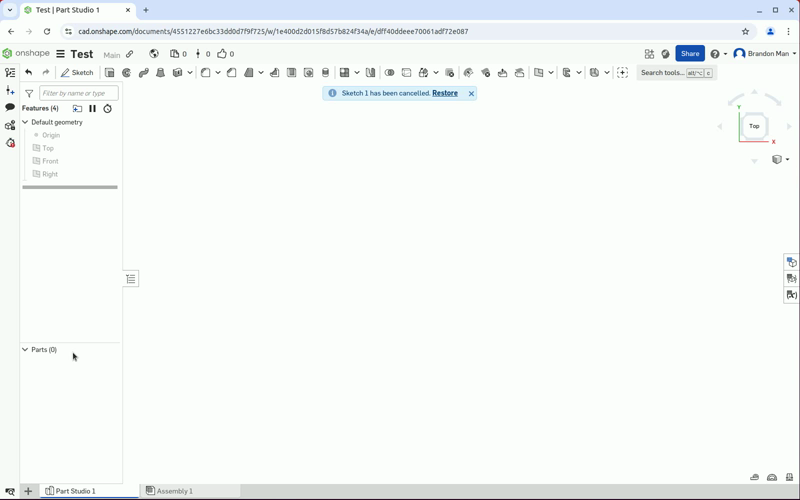
key(space)
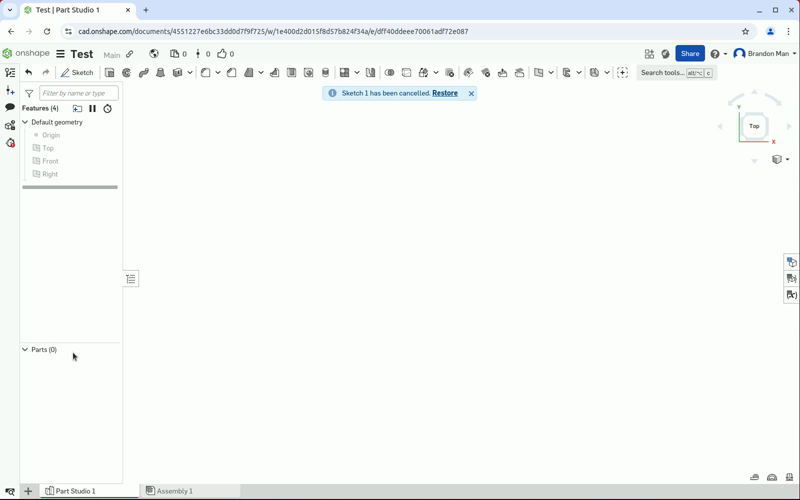
key_down(shift)
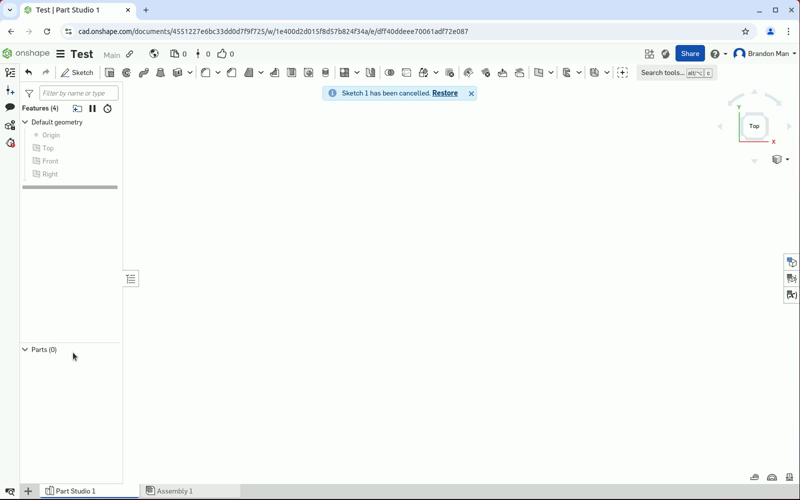
key(up)
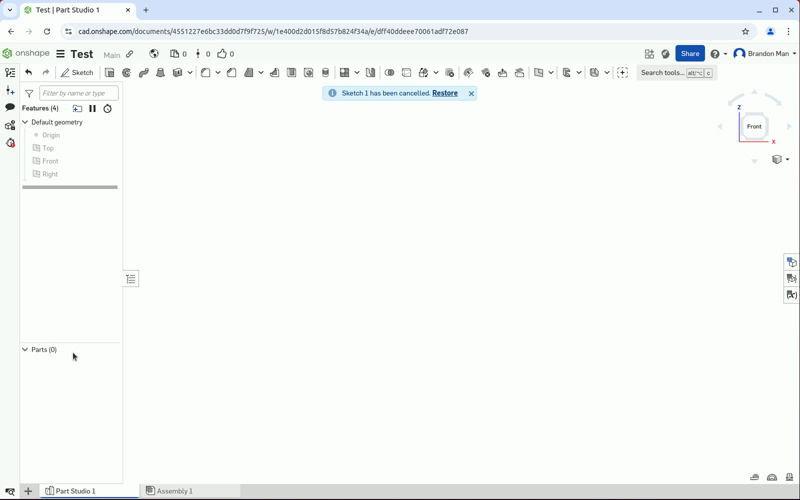
key_up(shift)
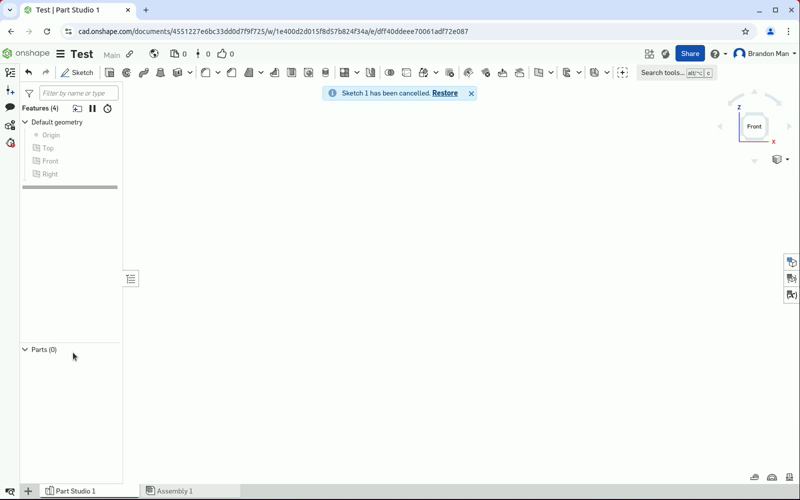
mouse_move(73, 352)
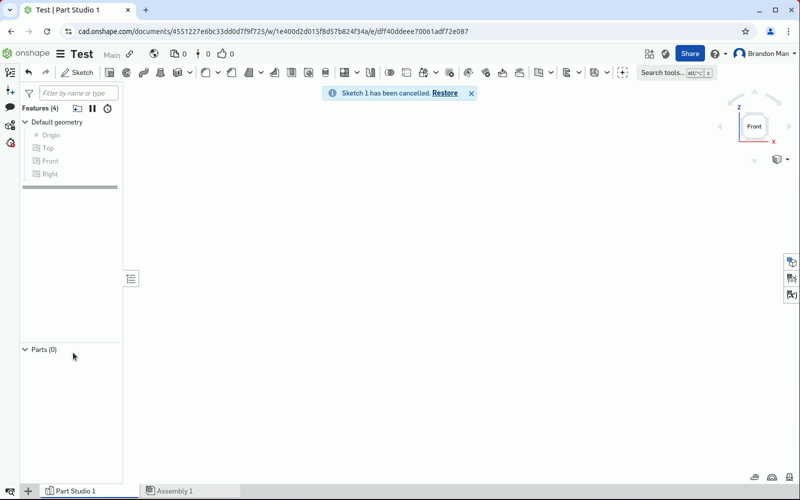
key(shift+y)
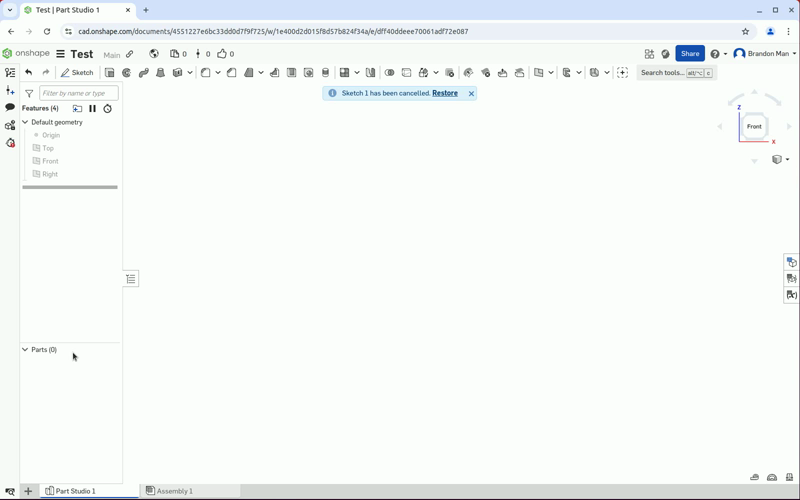
key(shift+s)
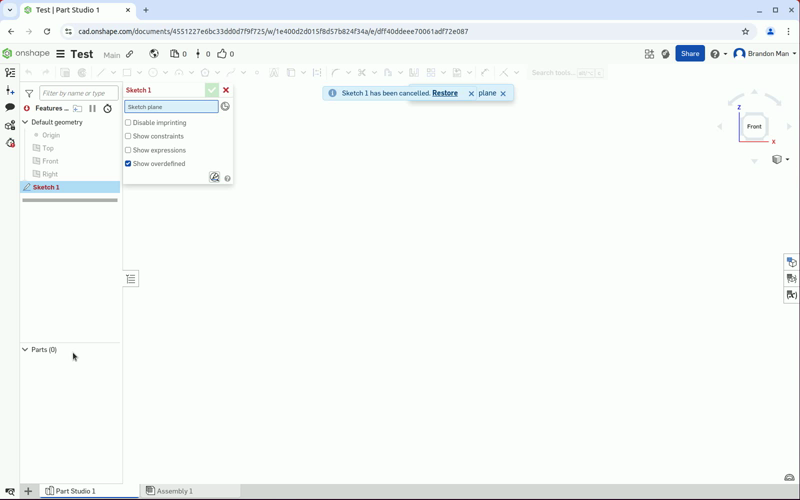
mouse_move(73, 163)
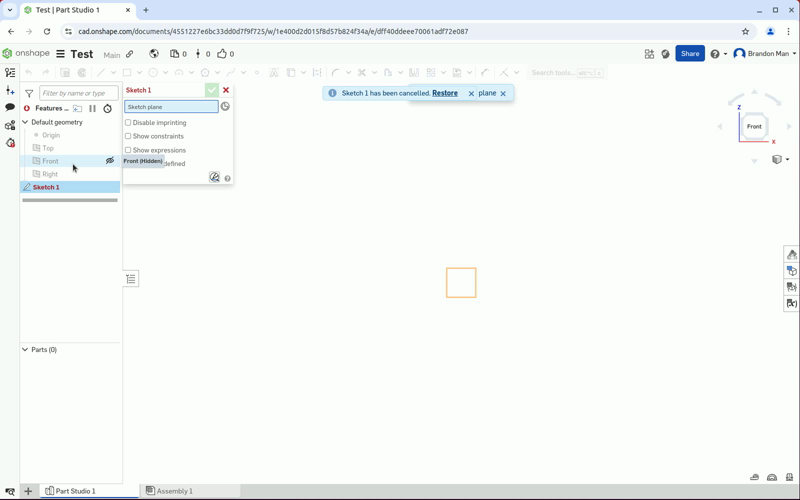
click(73, 163)
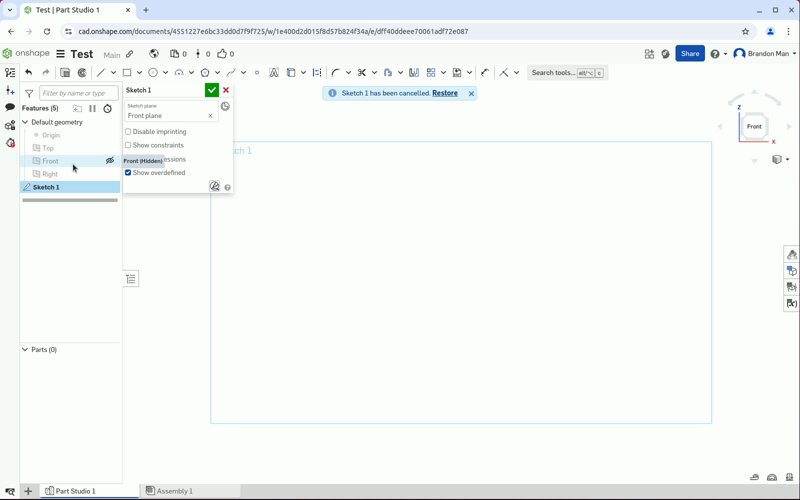
mouse_move(73, 352)
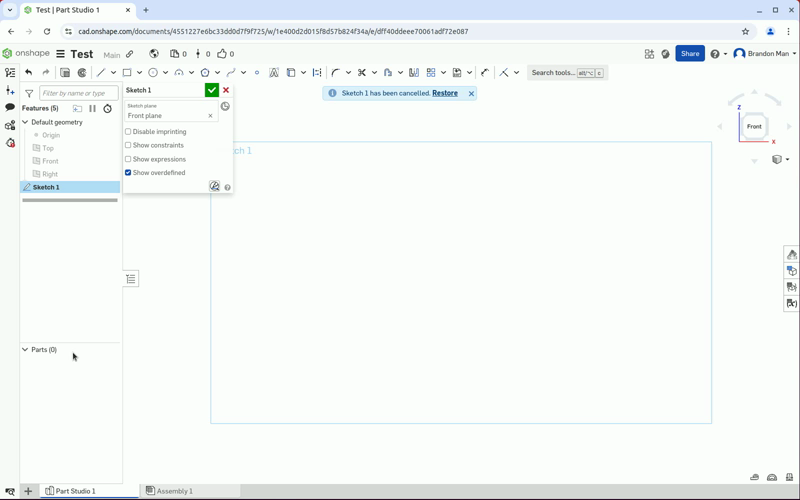
key(y)
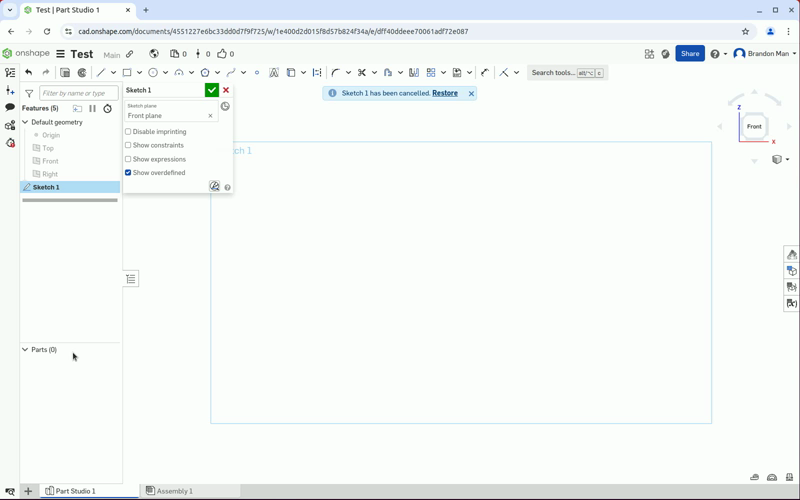
key(l)
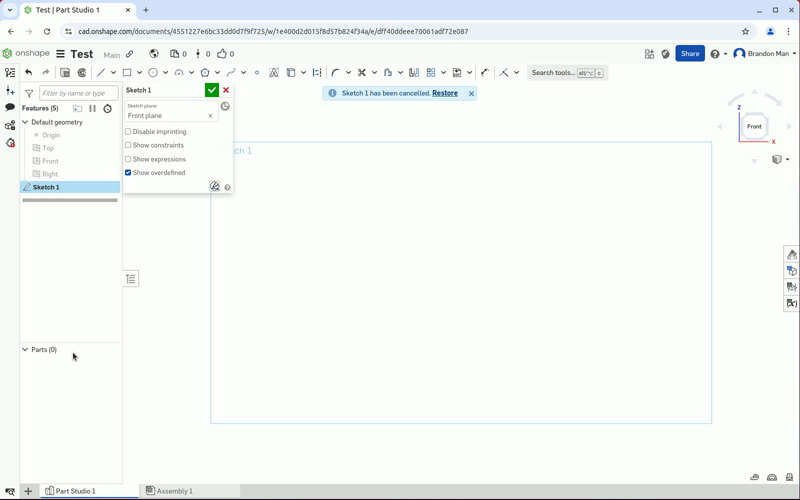
key_down(shift)
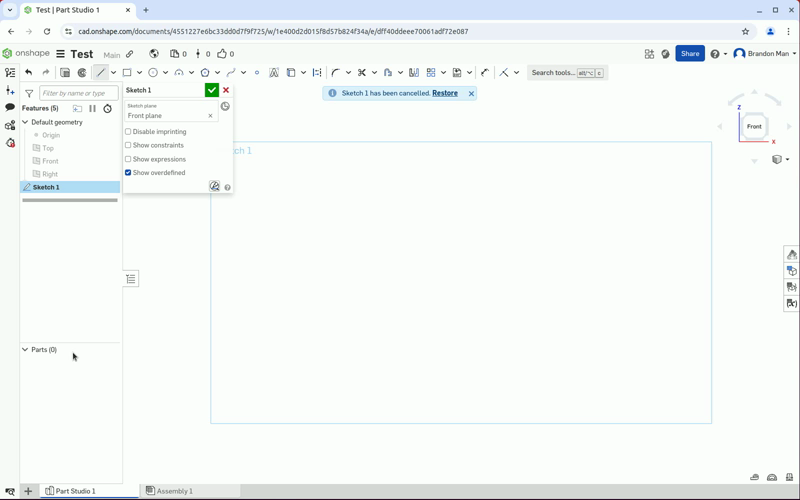
mouse_move(356, 234)
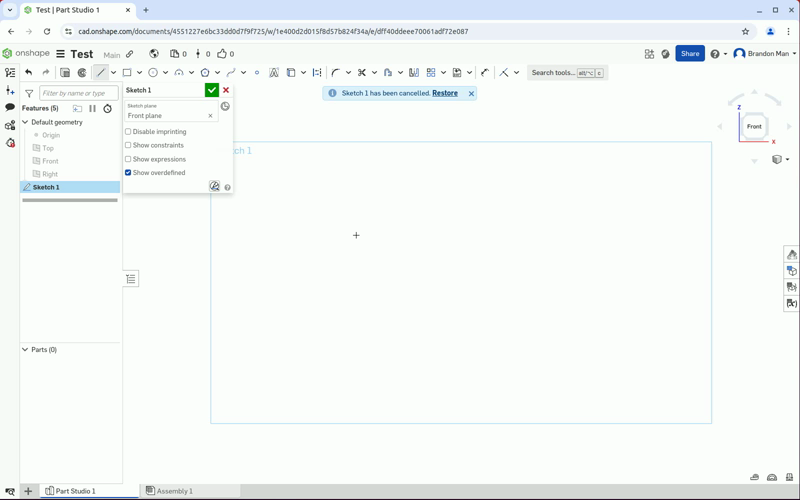
click(356, 234)
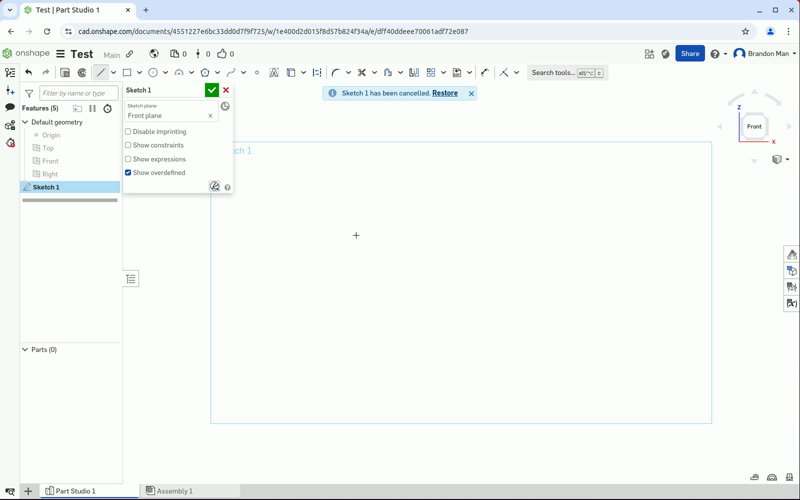
key_up(shift)
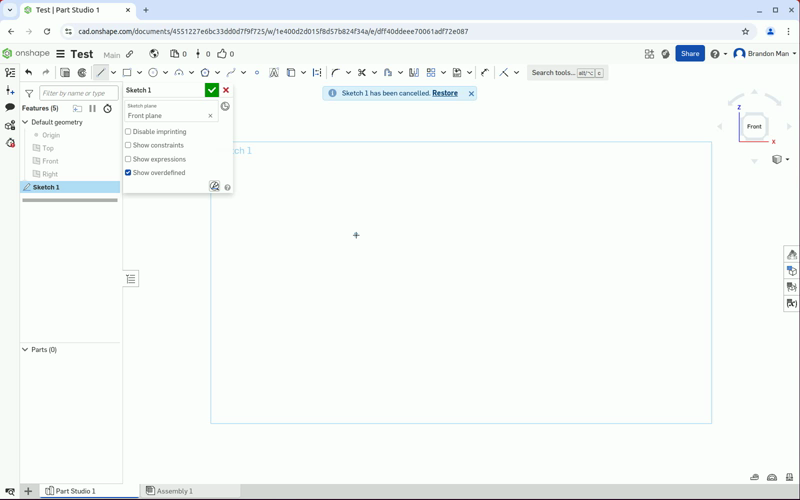
key_down(shift)
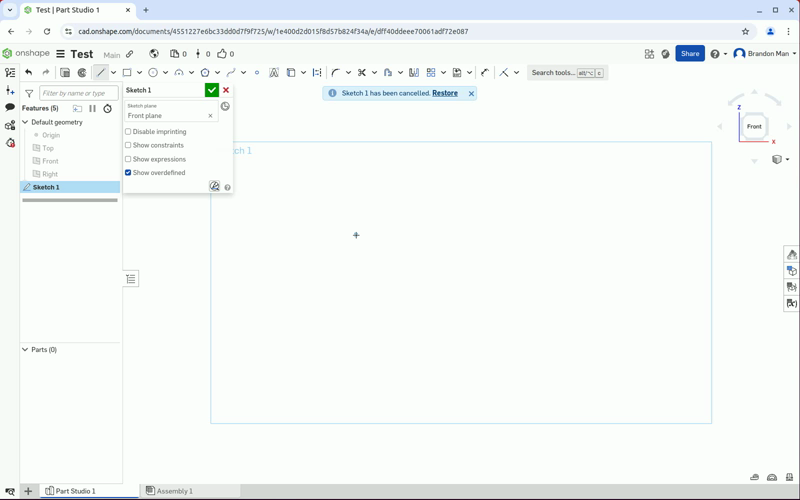
mouse_move(386, 234)
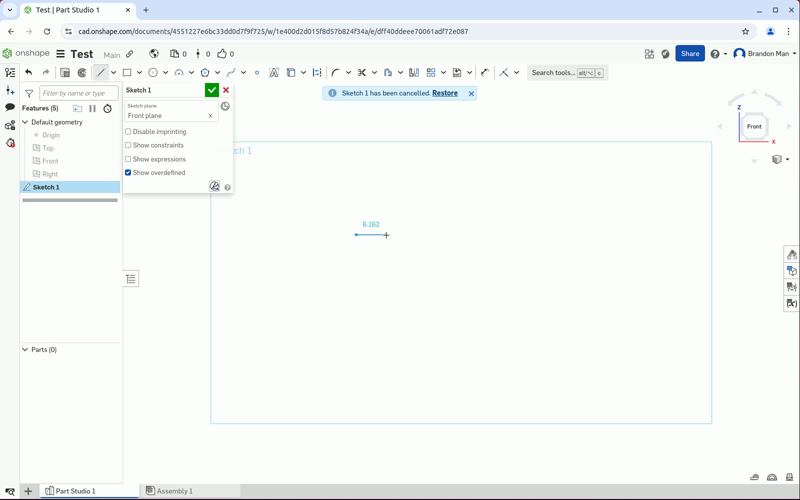
mouse_move(389, 234)
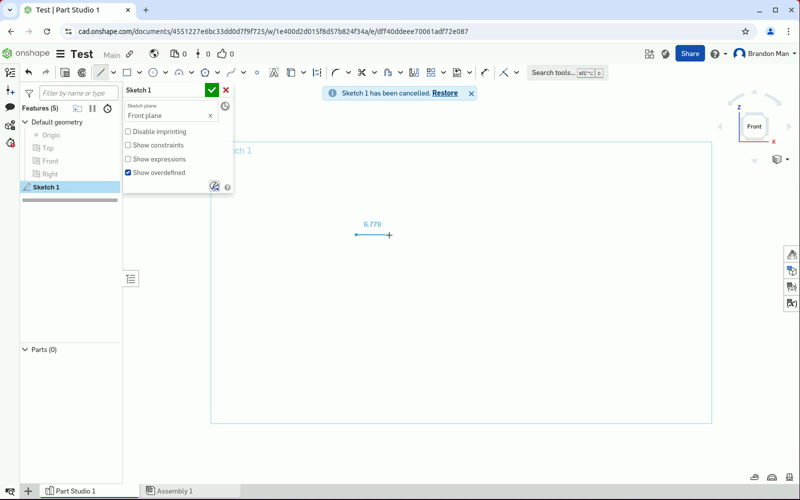
click(389, 234)
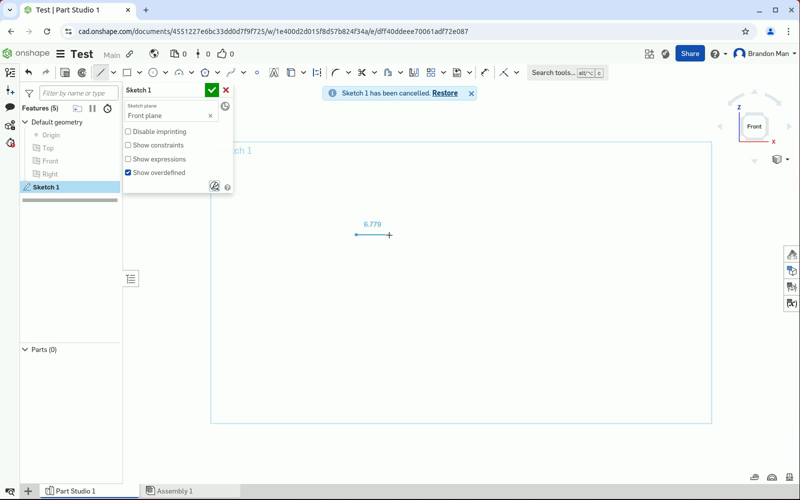
key_up(shift)
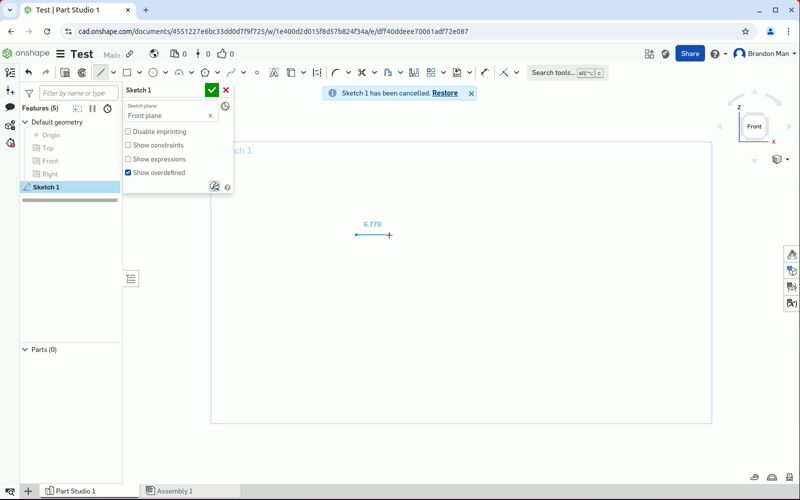
key_down(shift)
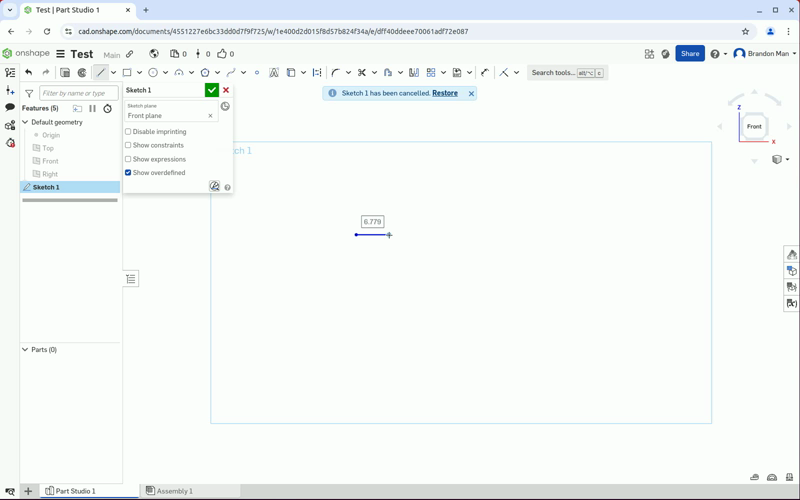
mouse_move(389, 315)
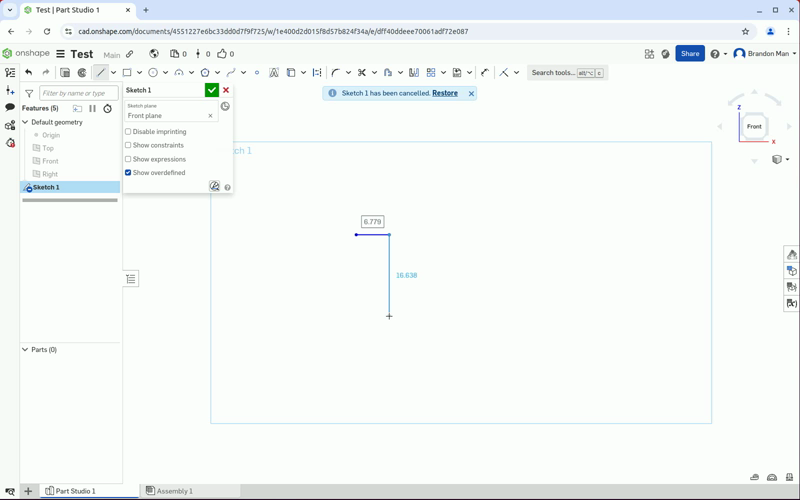
click(389, 315)
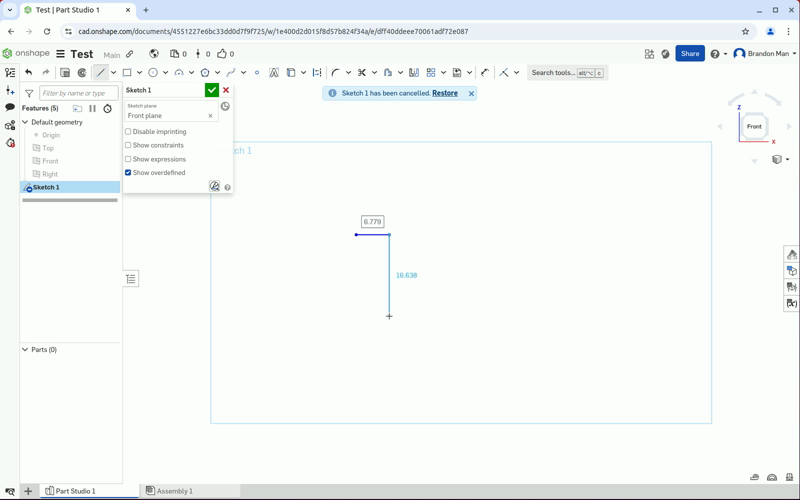
key_up(shift)
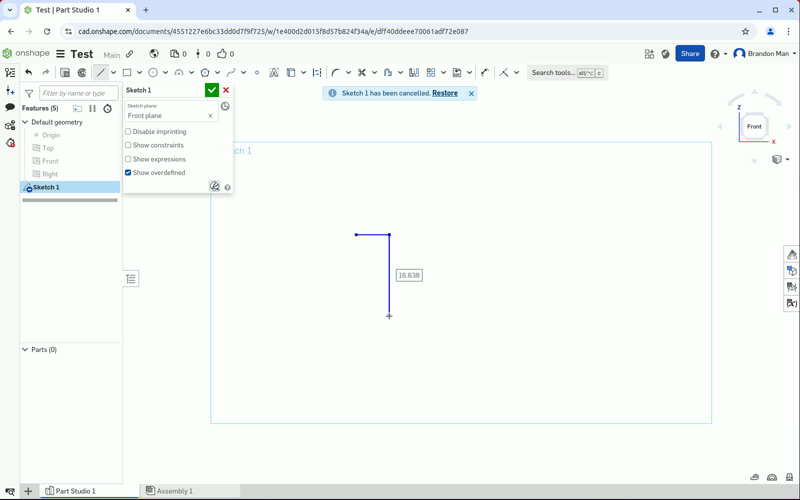
key_down(shift)
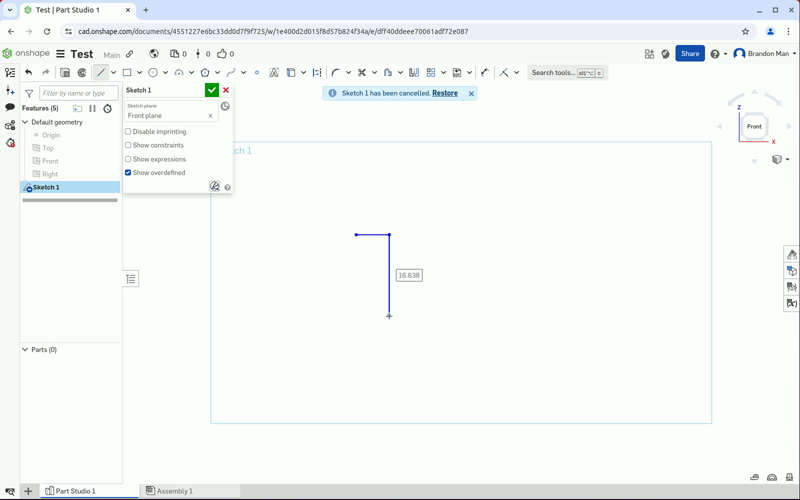
mouse_move(483, 315)
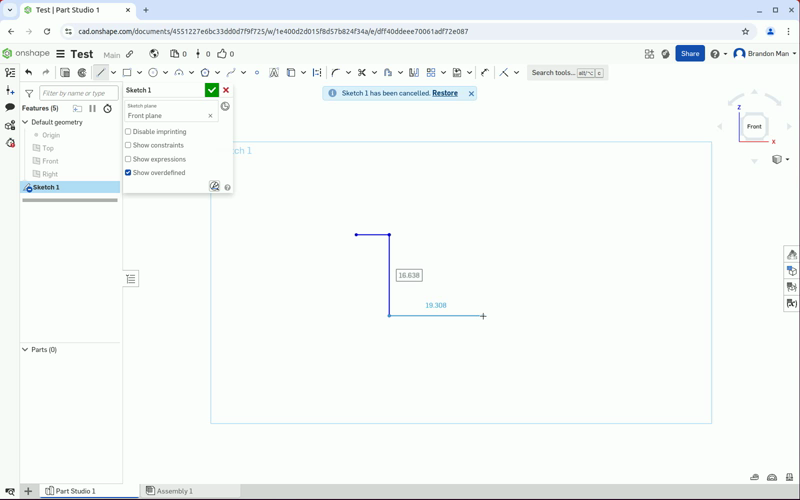
click(483, 315)
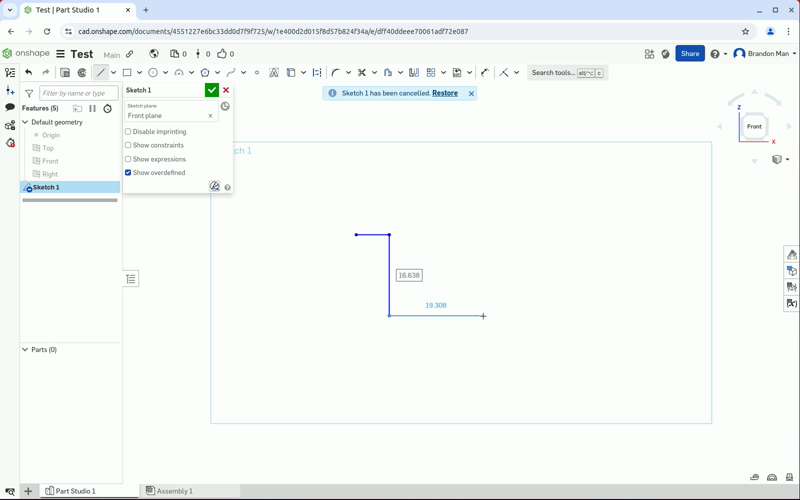
key_up(shift)
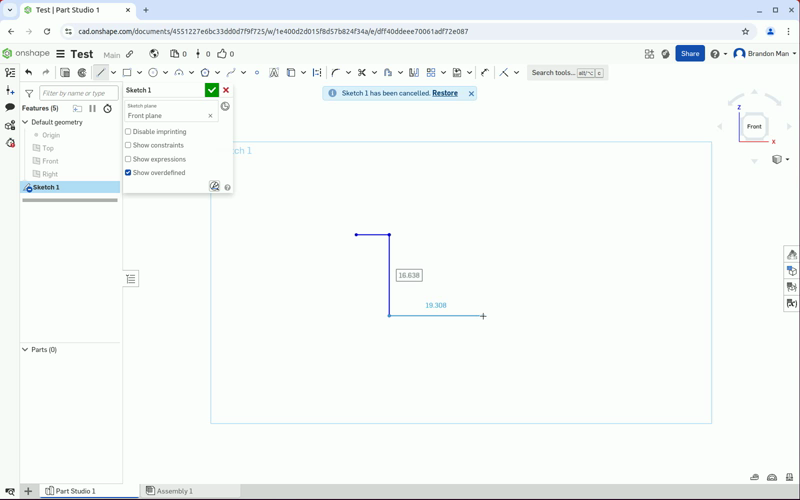
key_down(shift)
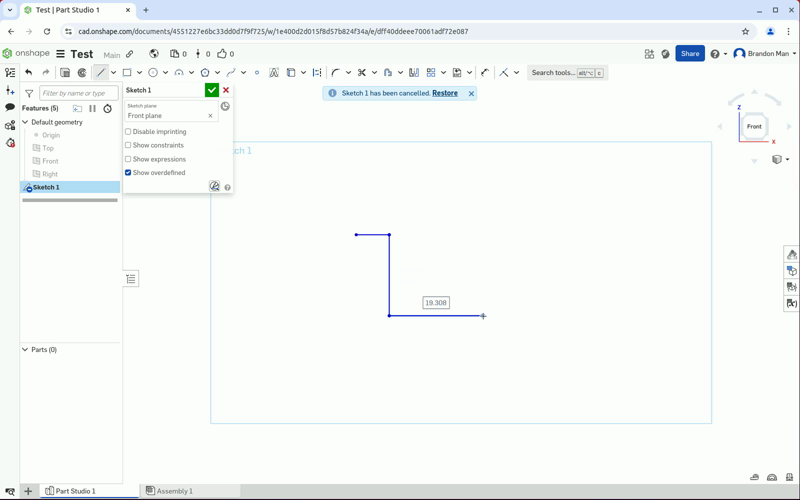
mouse_move(513, 315)
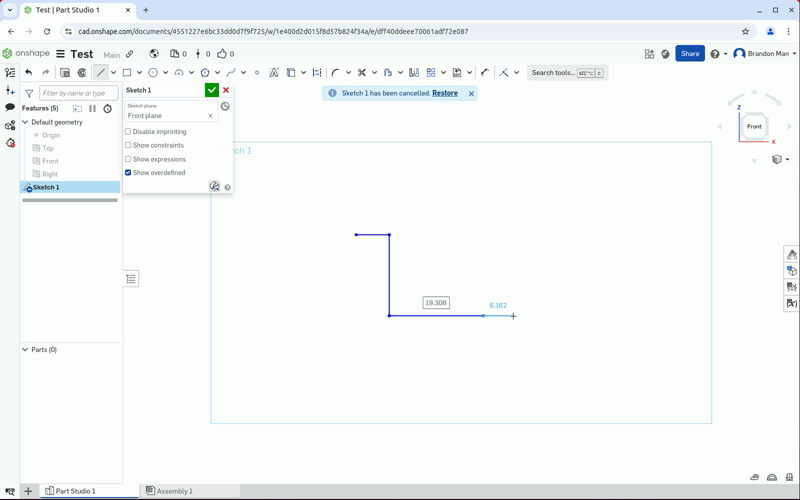
mouse_move(483, 330)
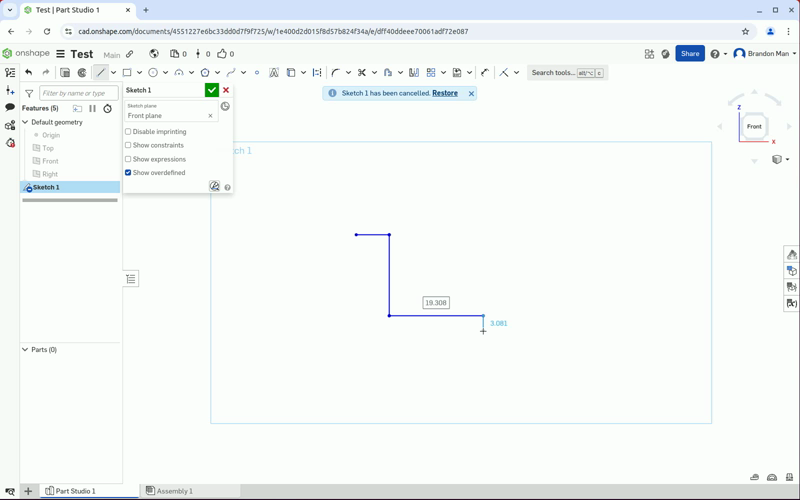
click(483, 330)
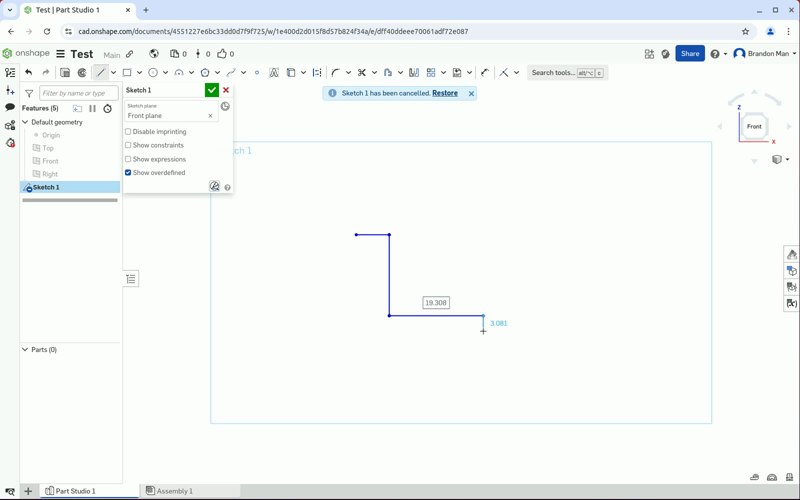
key_up(shift)
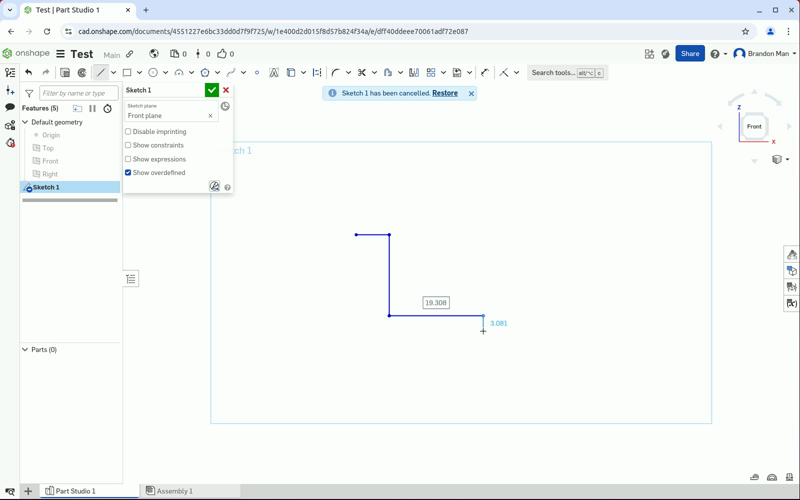
key_down(shift)
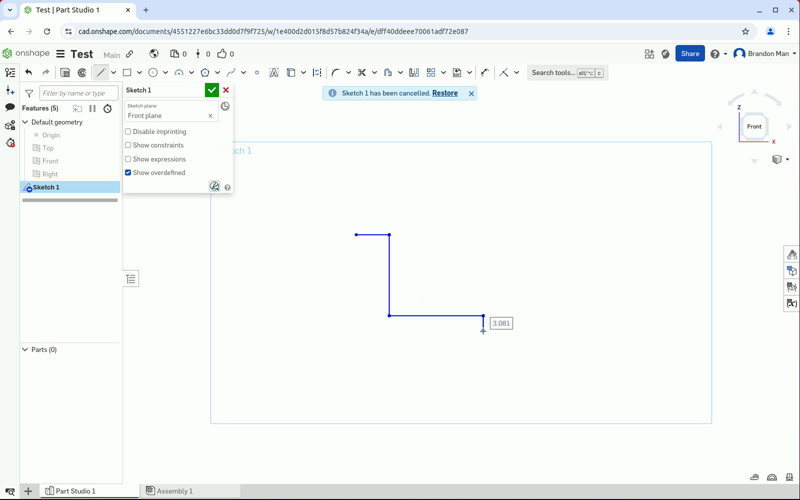
mouse_move(389, 330)
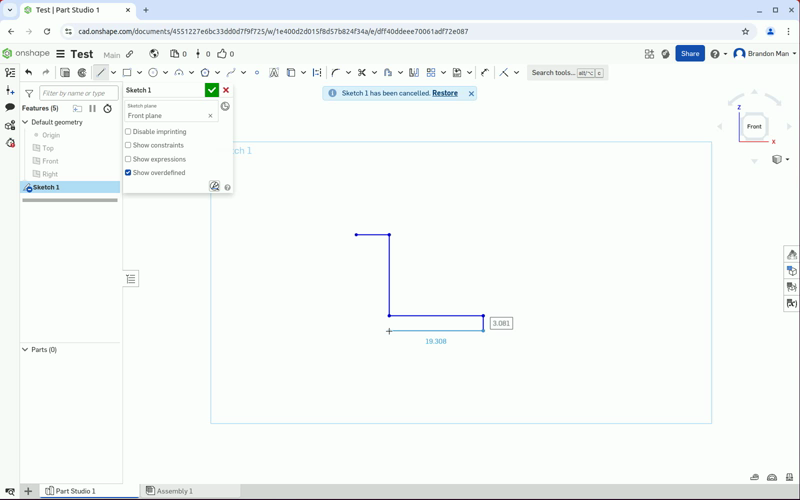
click(389, 330)
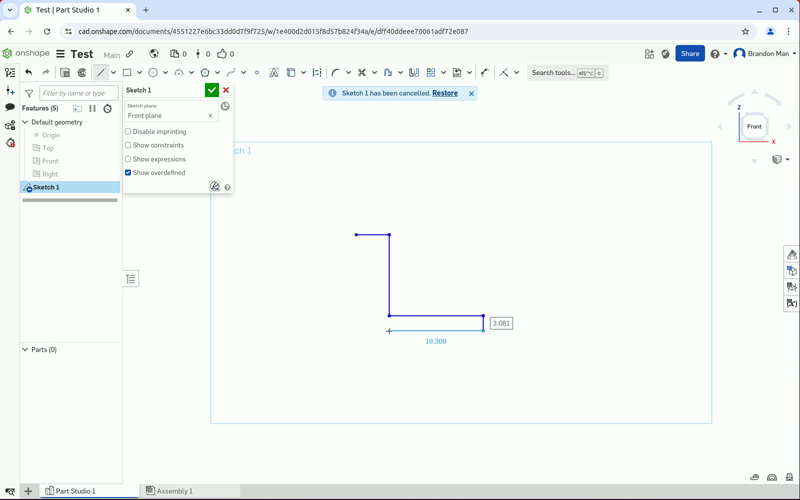
key_up(shift)
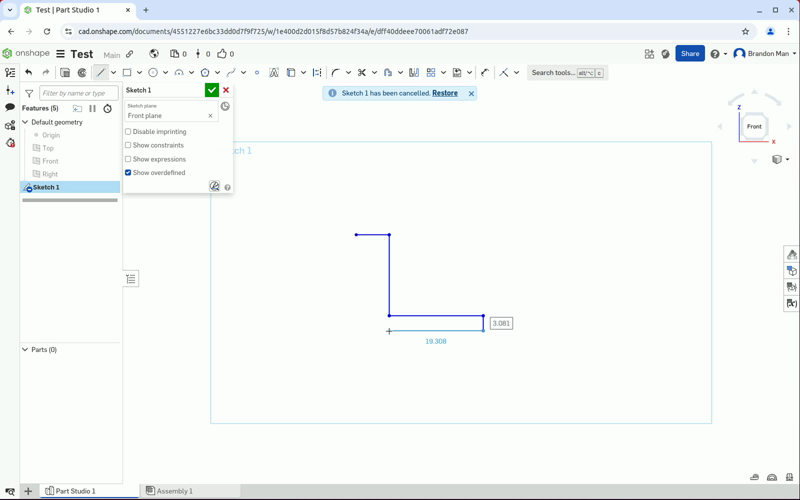
key_down(shift)
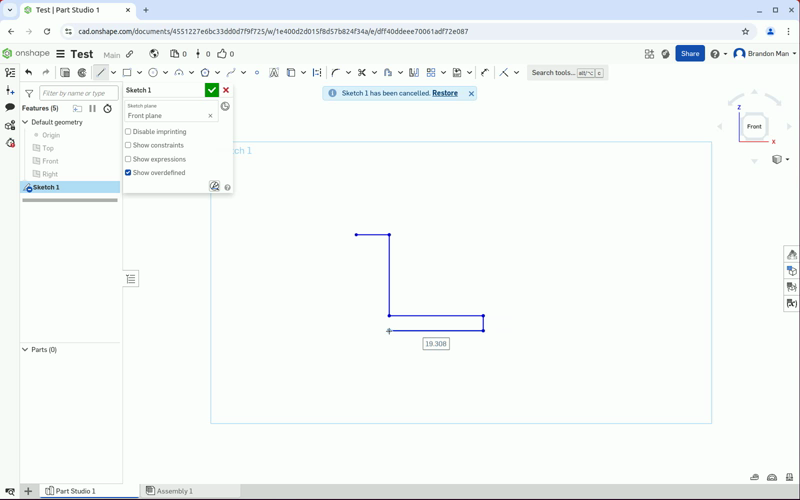
mouse_move(419, 330)
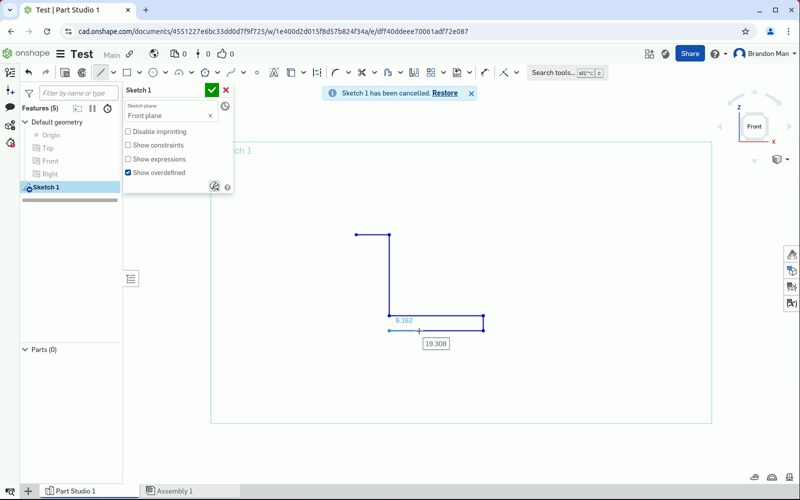
mouse_move(389, 346)
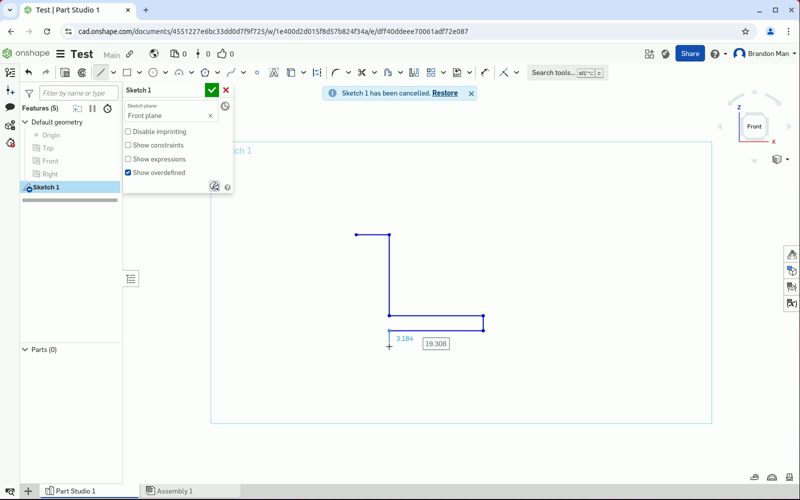
click(389, 346)
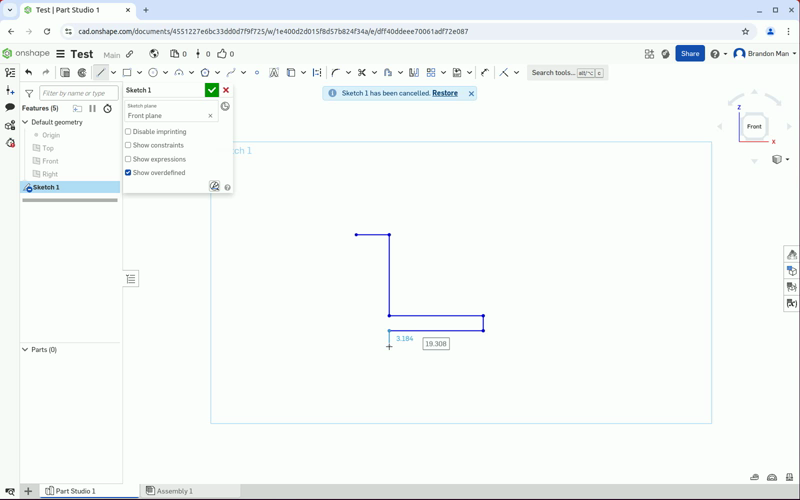
key_up(shift)
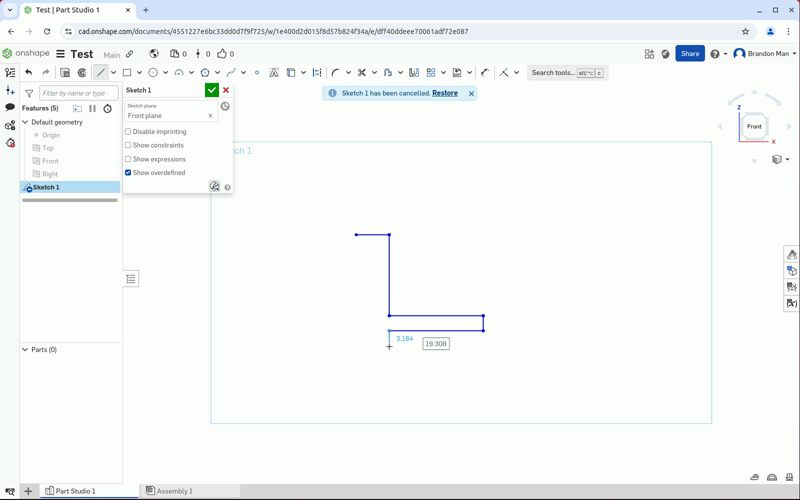
key_down(shift)
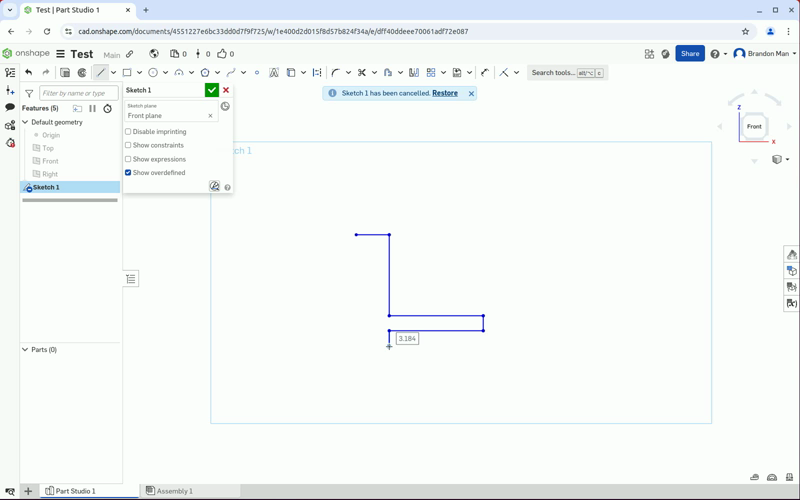
mouse_move(564, 346)
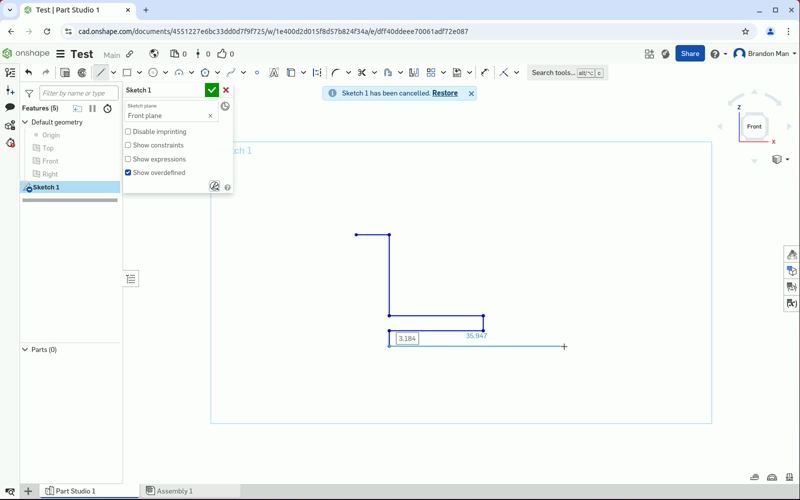
click(564, 346)
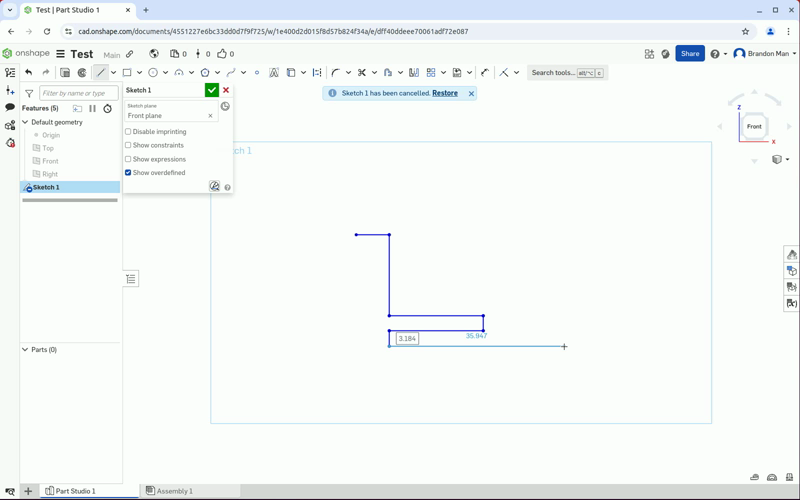
key_up(shift)
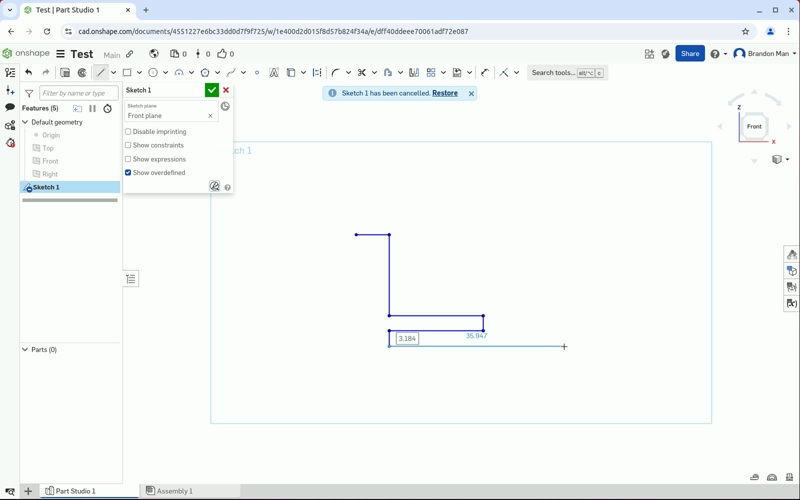
key_down(shift)
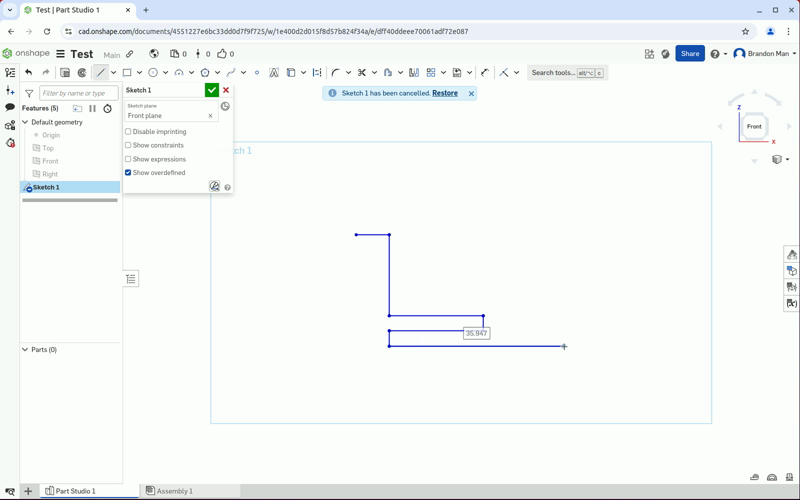
mouse_move(564, 282)
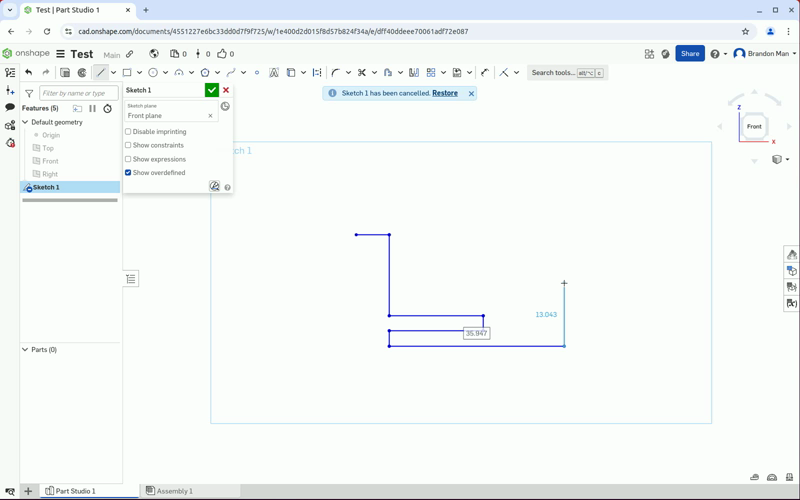
click(564, 282)
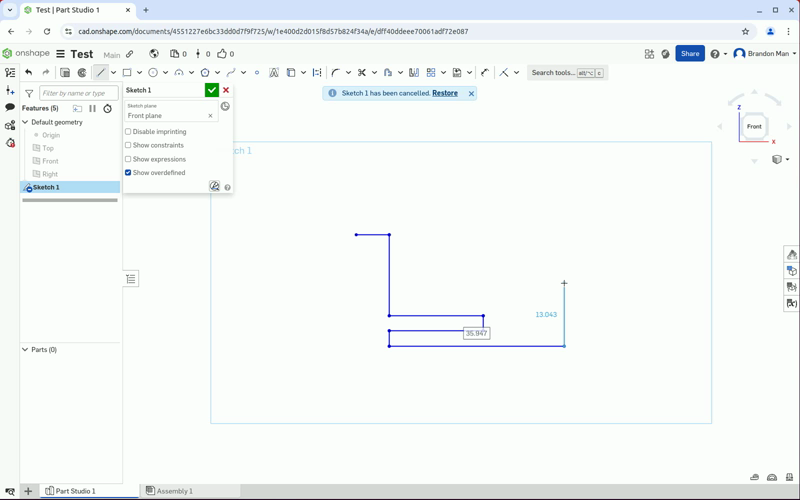
key_up(shift)
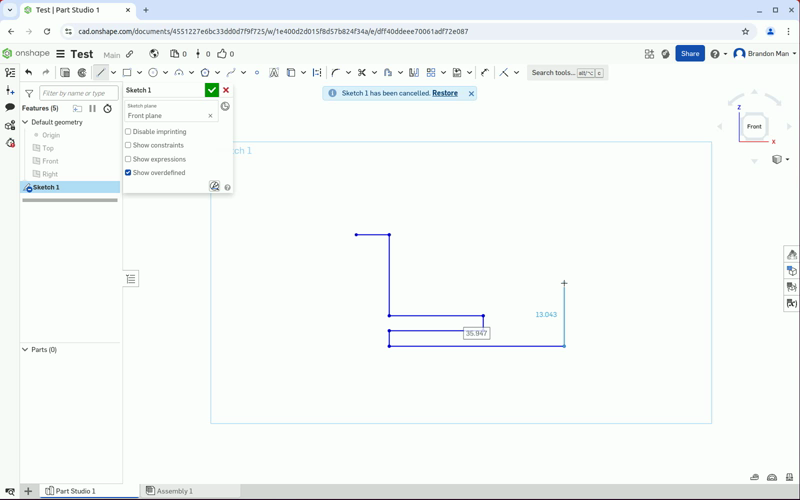
key_down(shift)
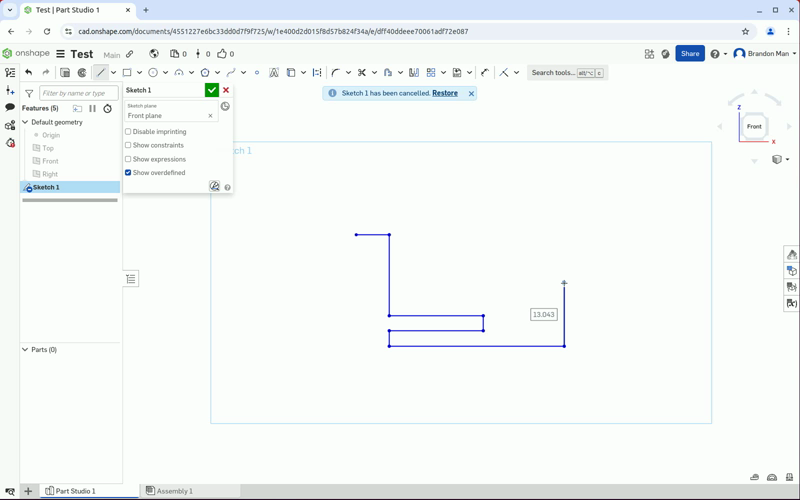
mouse_move(437, 219)
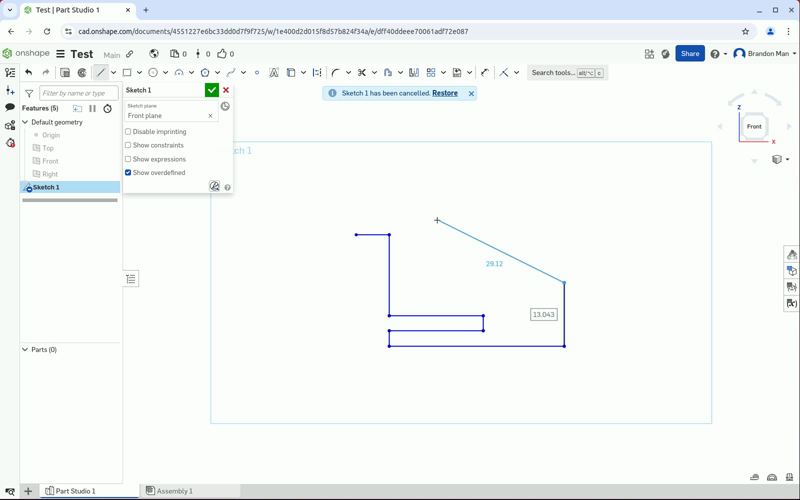
click(437, 219)
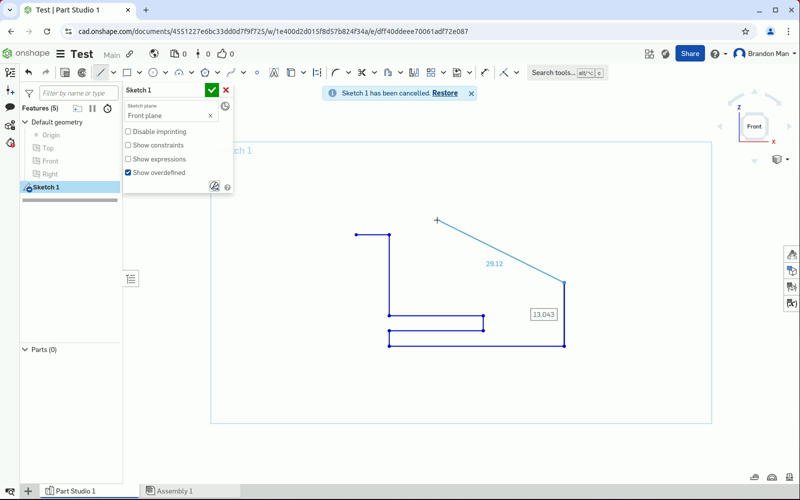
key_up(shift)
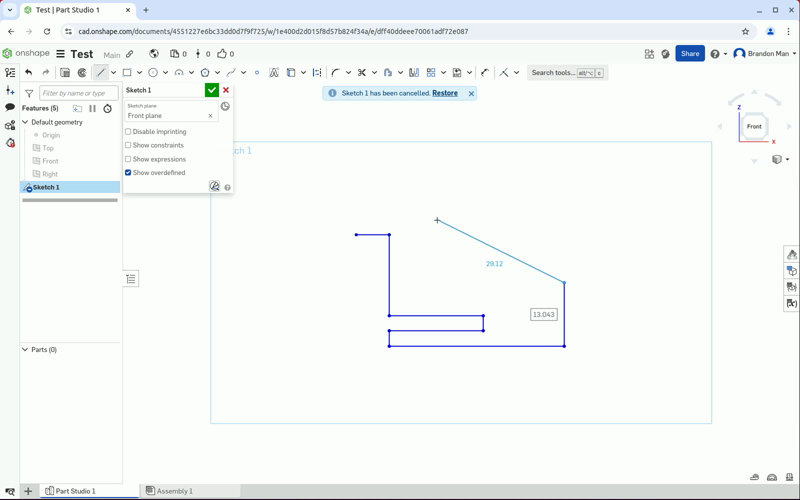
key_down(shift)
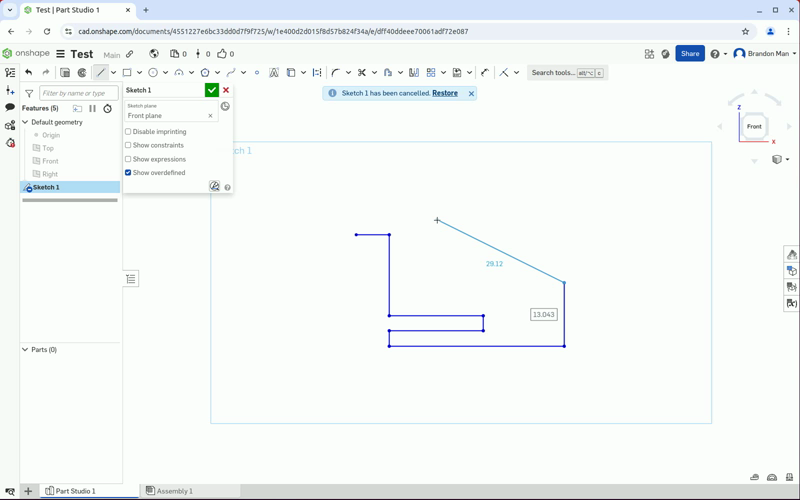
mouse_move(356, 219)
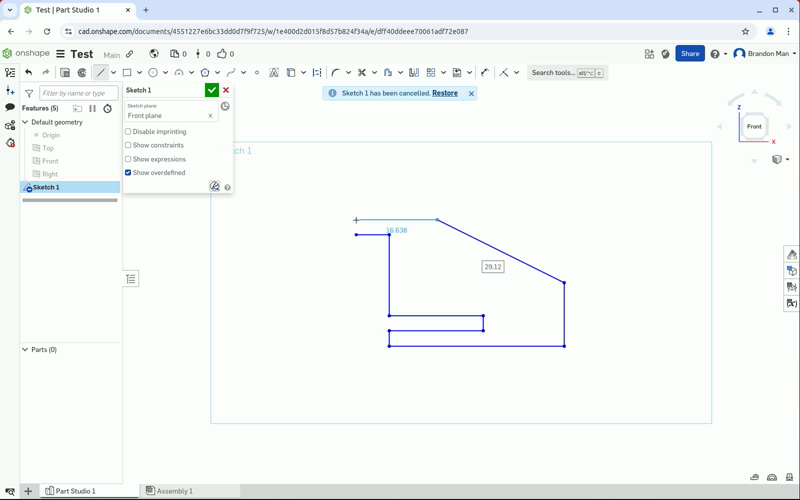
click(356, 219)
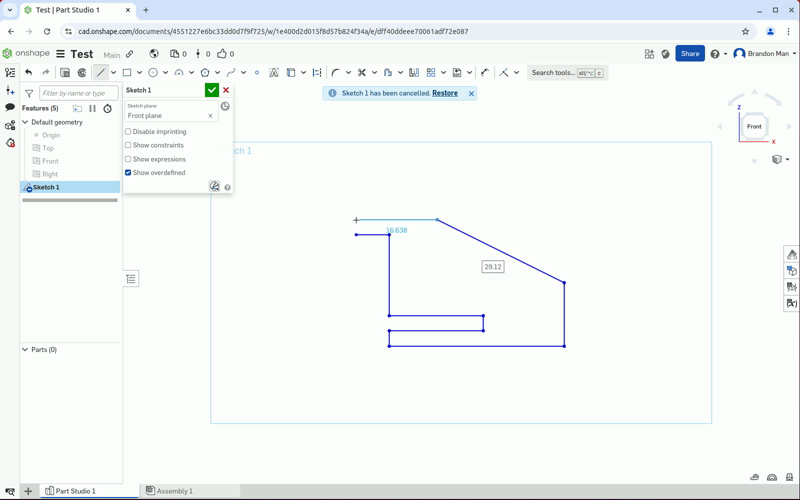
key_up(shift)
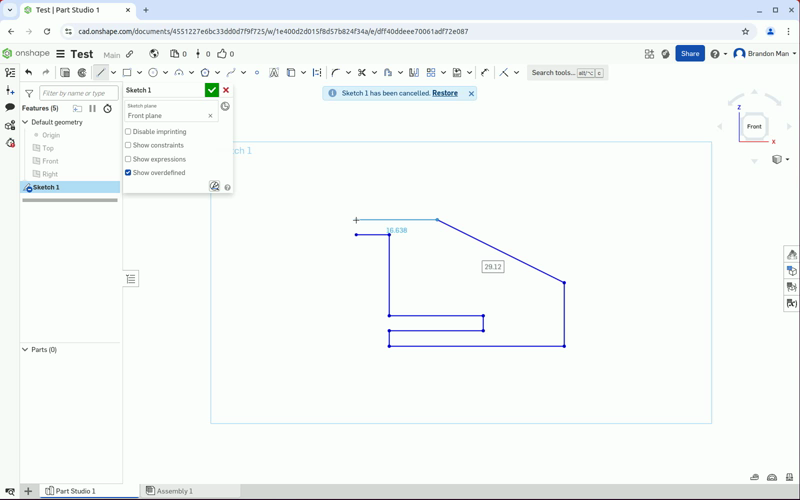
mouse_move(386, 219)
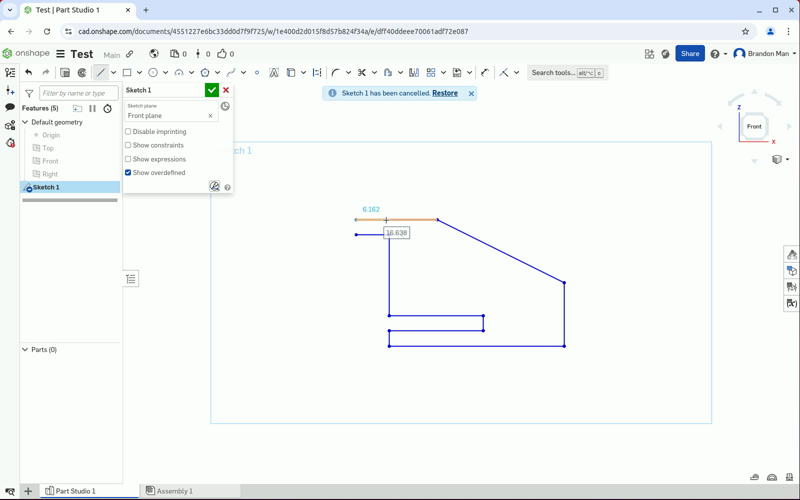
key_down(shift)
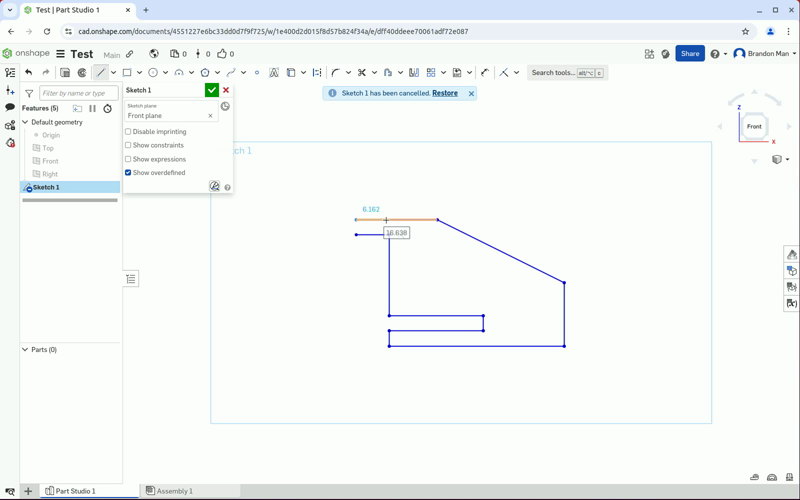
mouse_move(356, 234)
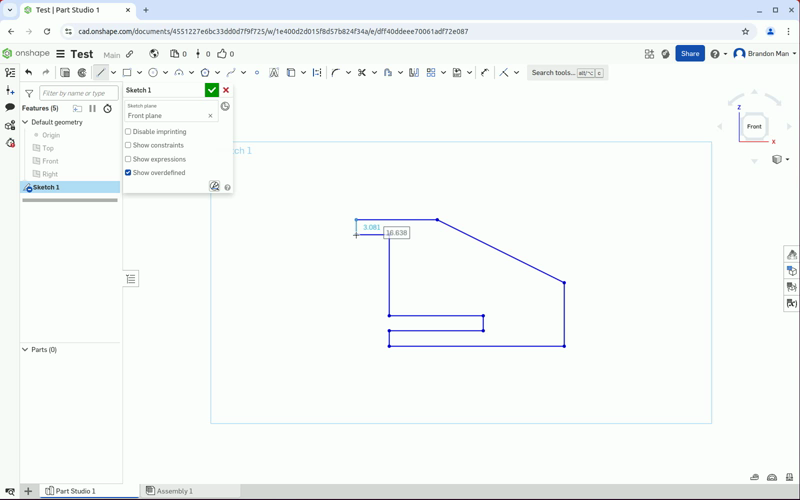
key_up(shift)
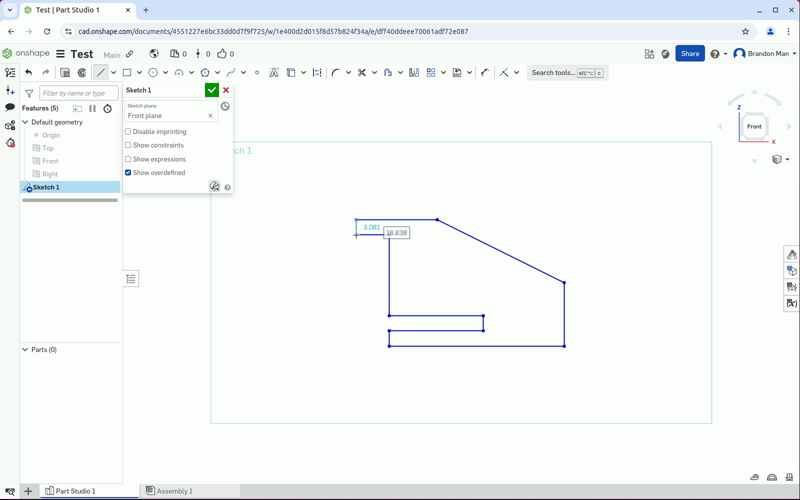
click(356, 234)
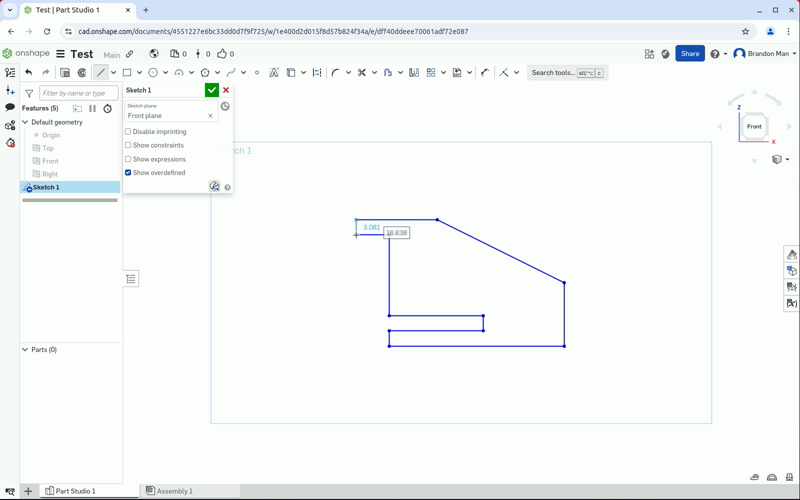
key(esc)
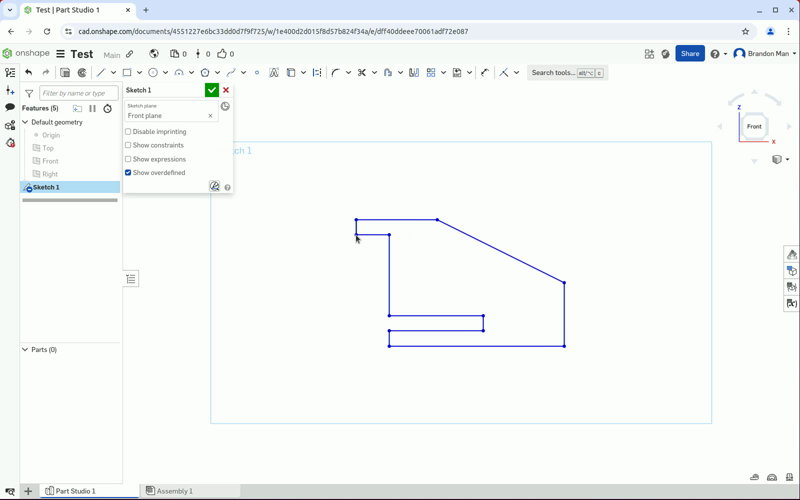
mouse_move(435, 276)
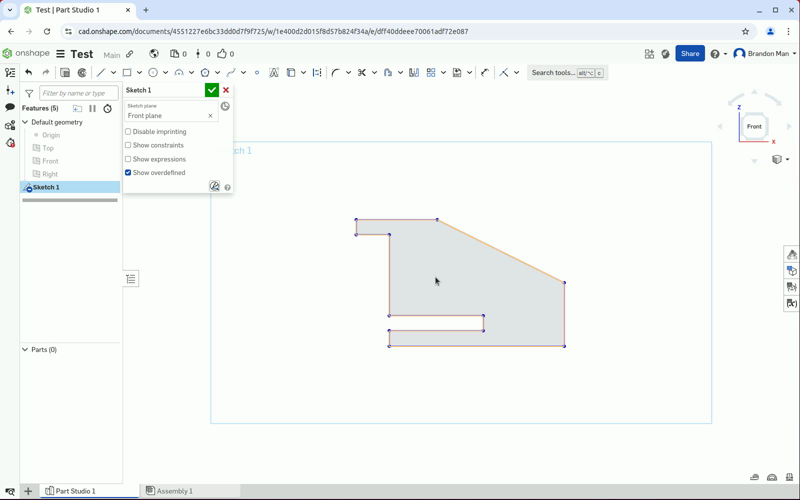
click(435, 276)
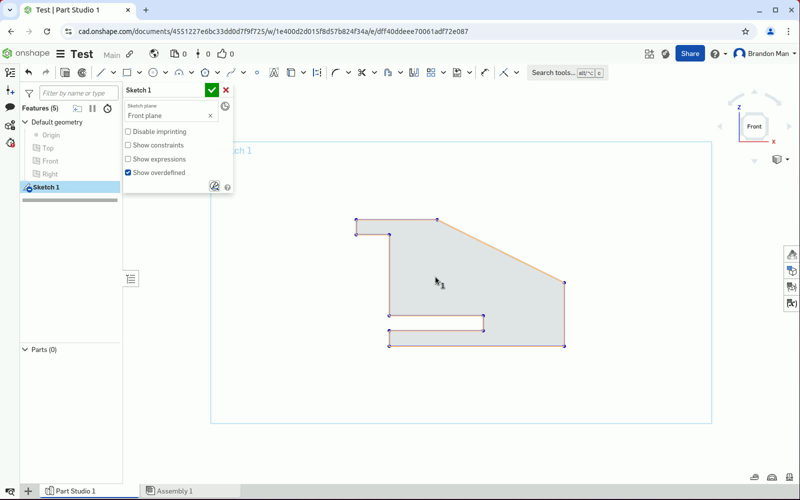
mouse_move(73, 352)
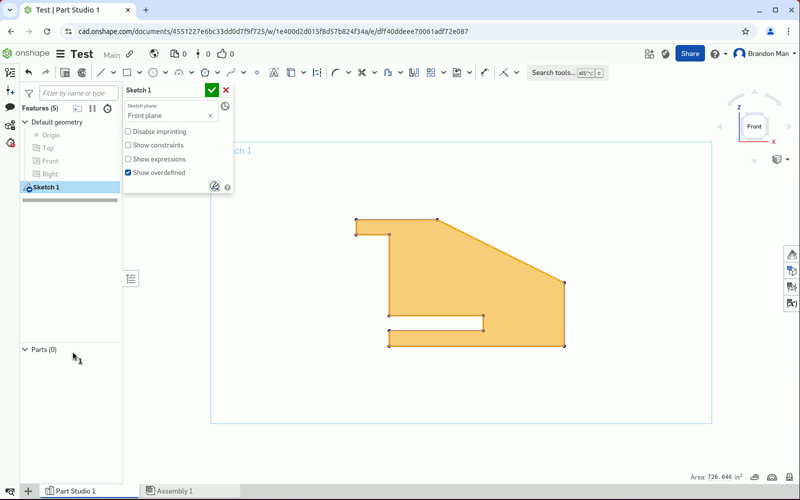
key(shift+y)
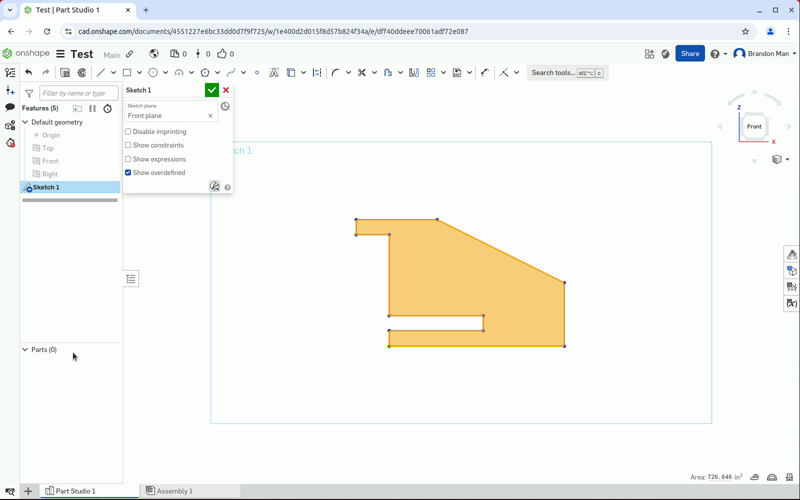
key(shift+e)
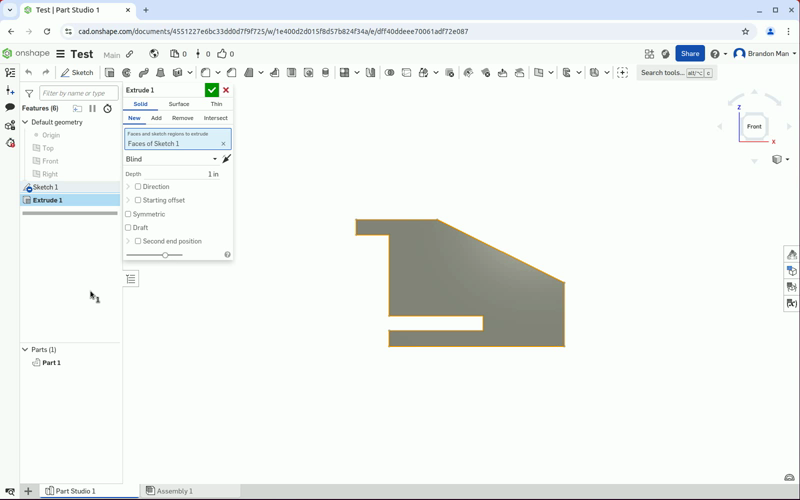
mouse_move(143, 106)
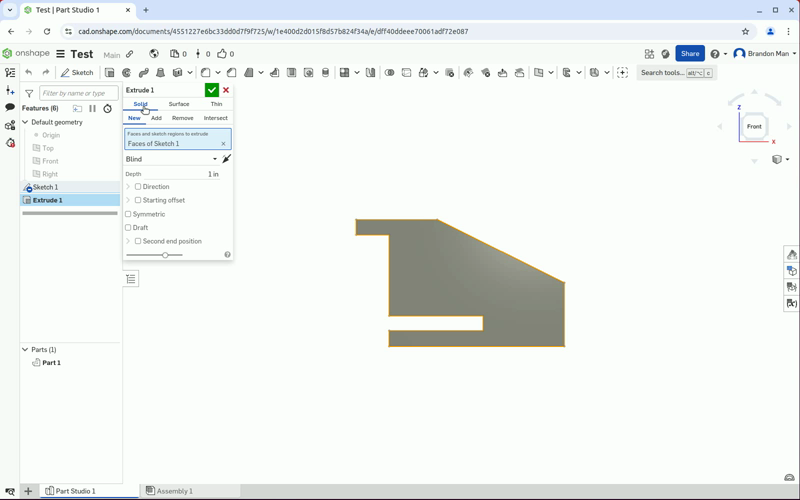
click(143, 106)
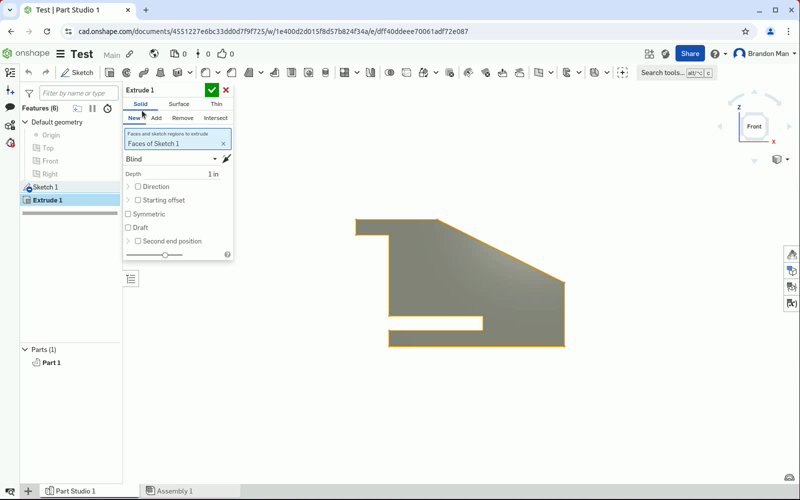
mouse_move(137, 120)
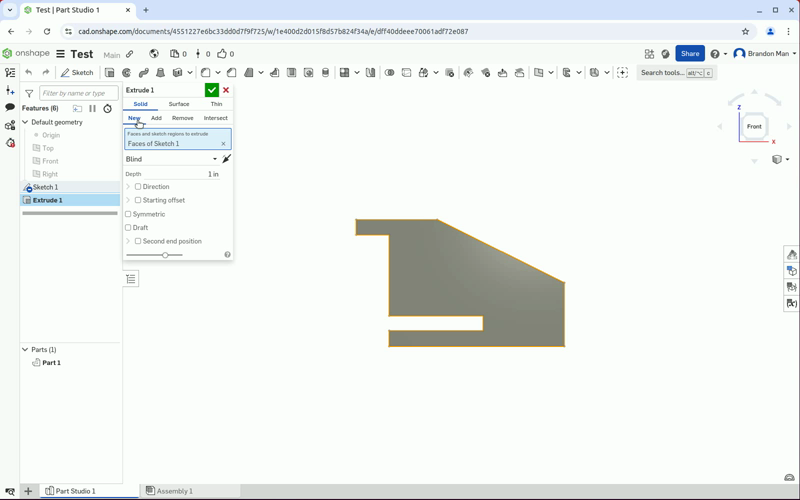
click(137, 120)
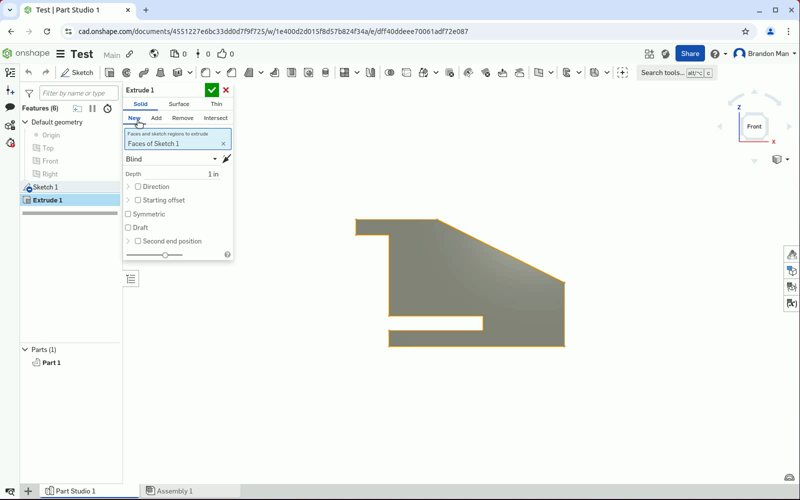
key(tab, 4)
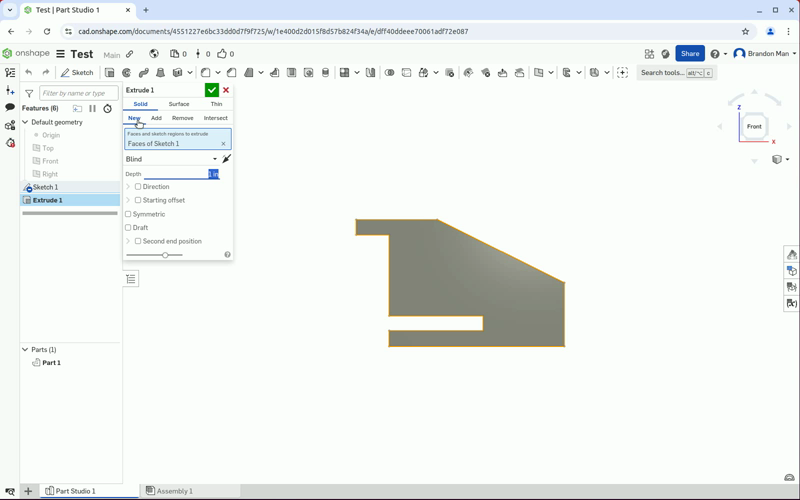
text(6.499)
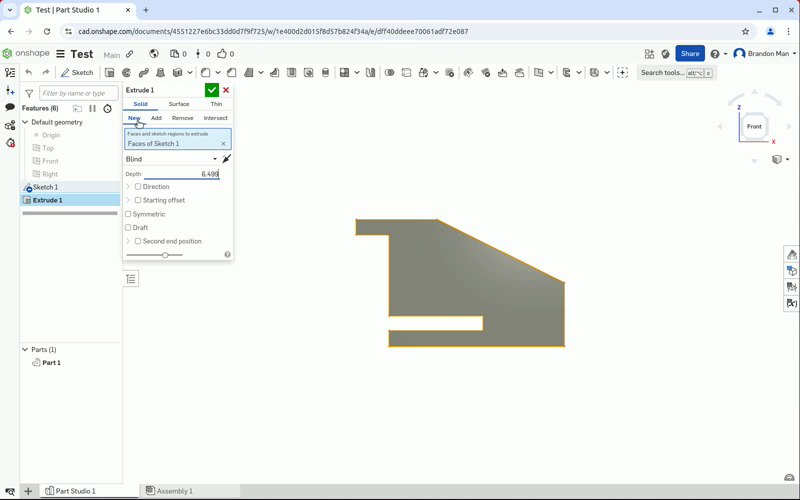
key(enter)
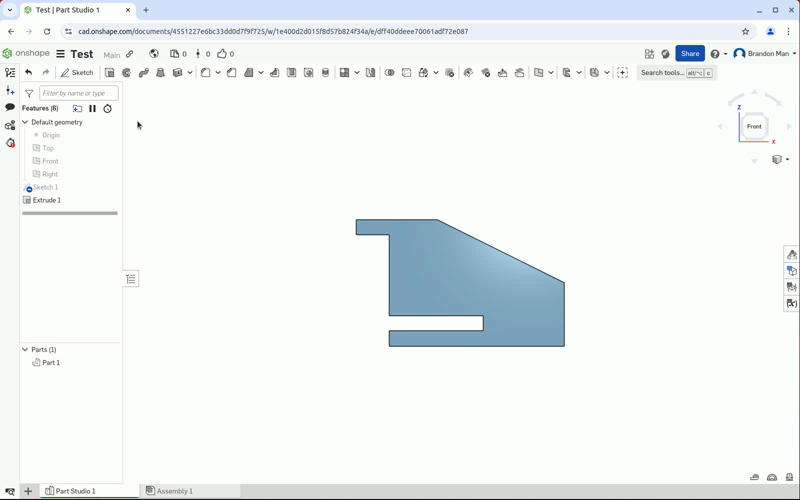
key(shift+h)
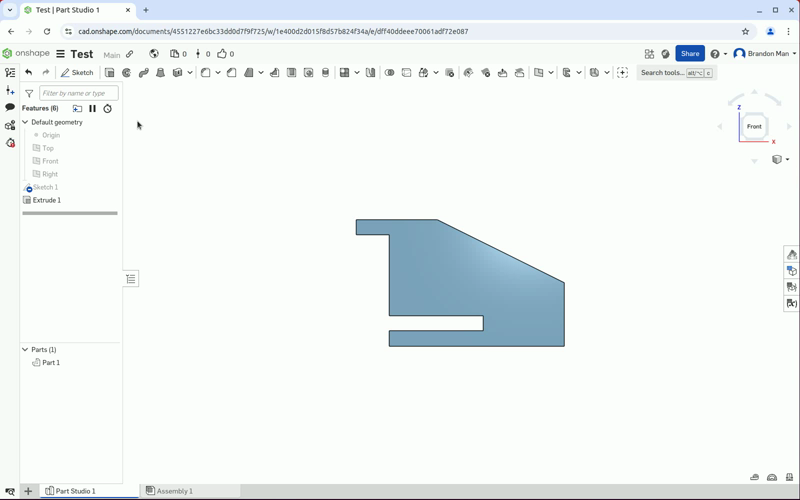
key(shift+h)
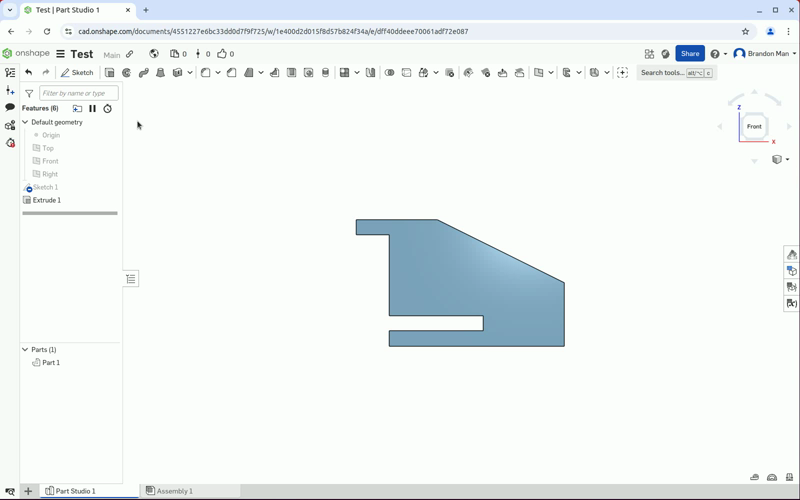
mouse_move(73, 189)
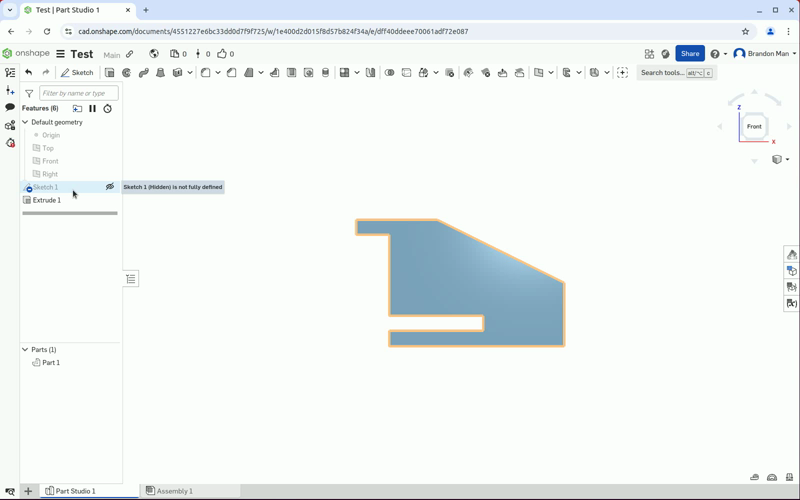
click(73, 189)
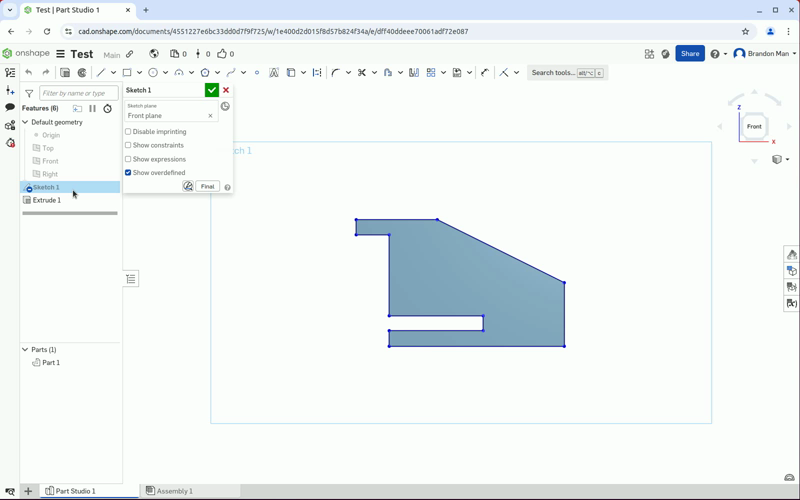
mouse_move(229, 92)
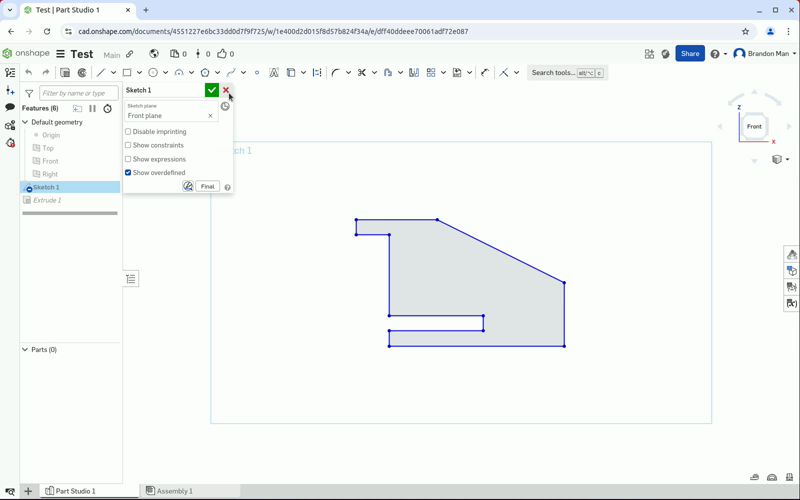
click(229, 92)
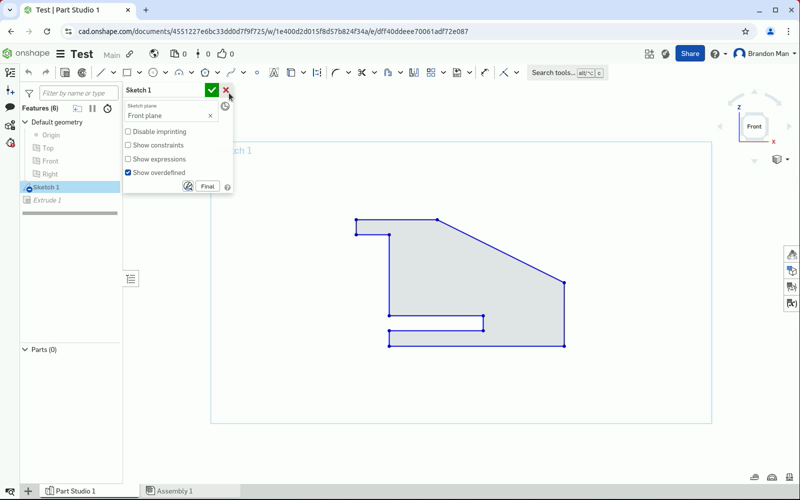
key(shift+s)
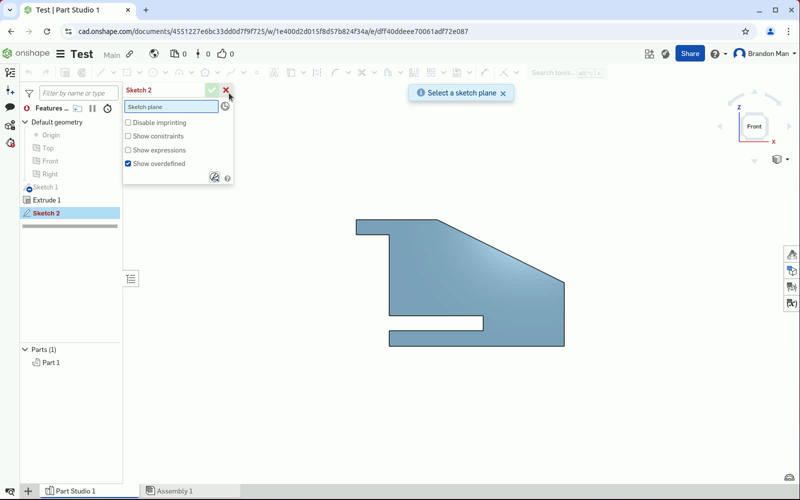
mouse_move(73, 163)
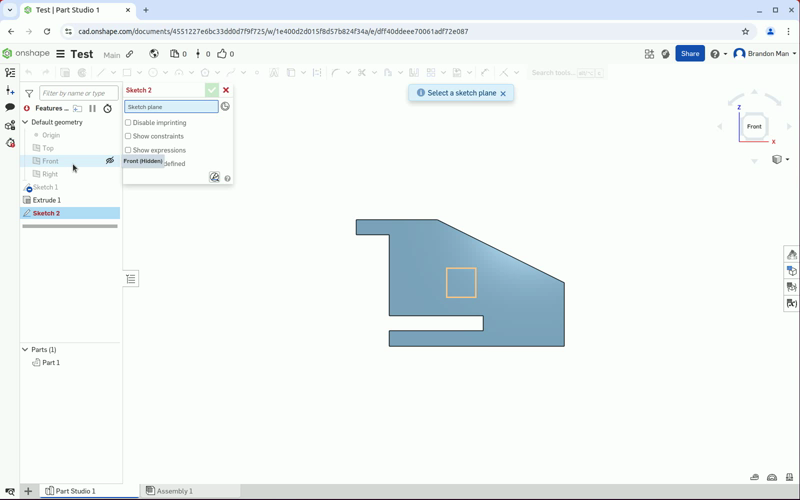
click(73, 163)
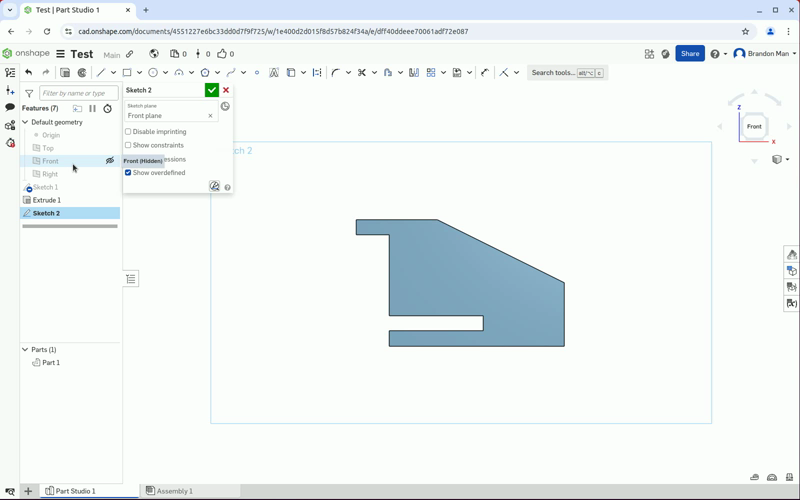
mouse_move(73, 352)
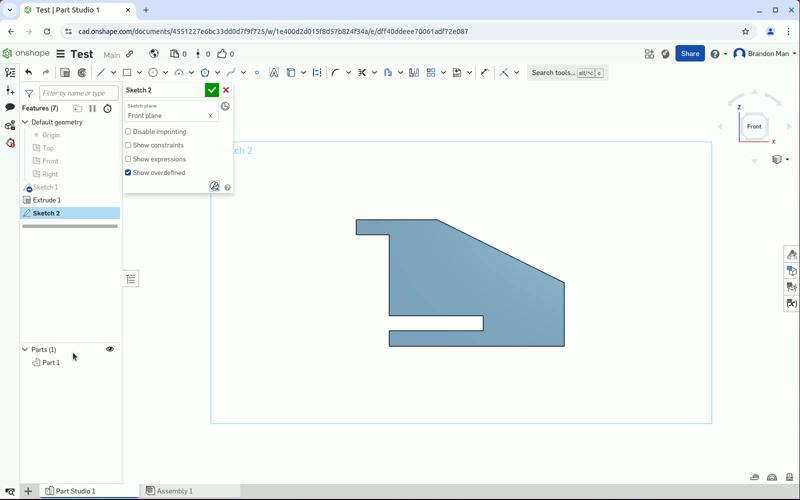
key(y)
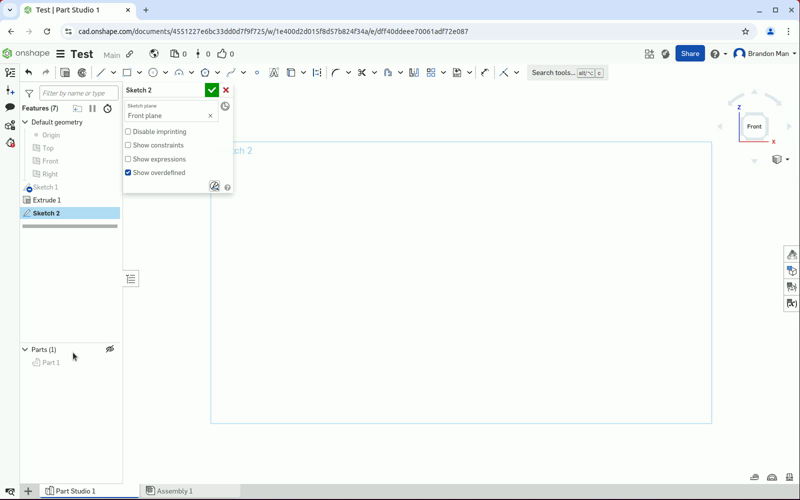
key(l)
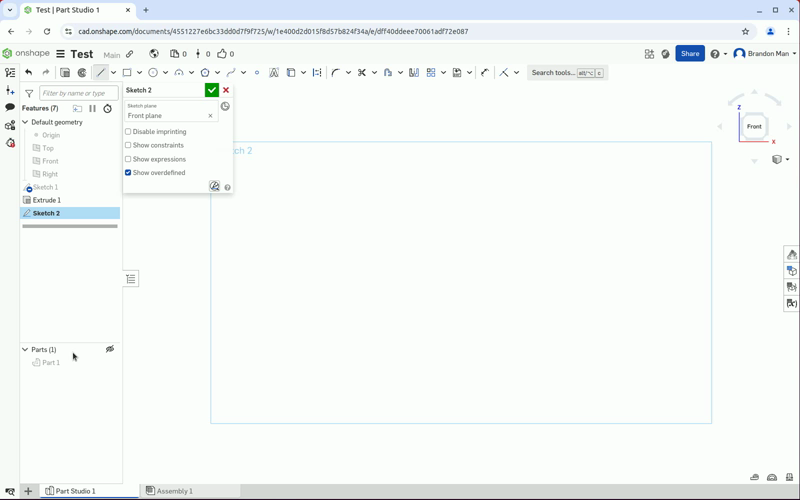
key_down(shift)
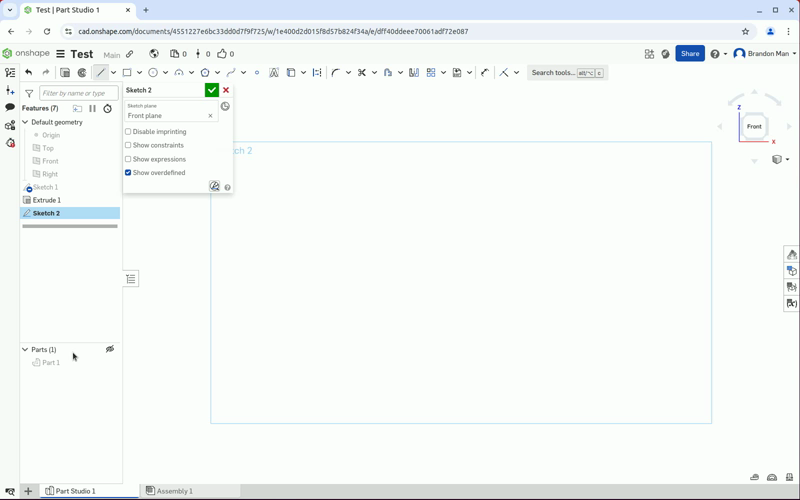
mouse_move(356, 347)
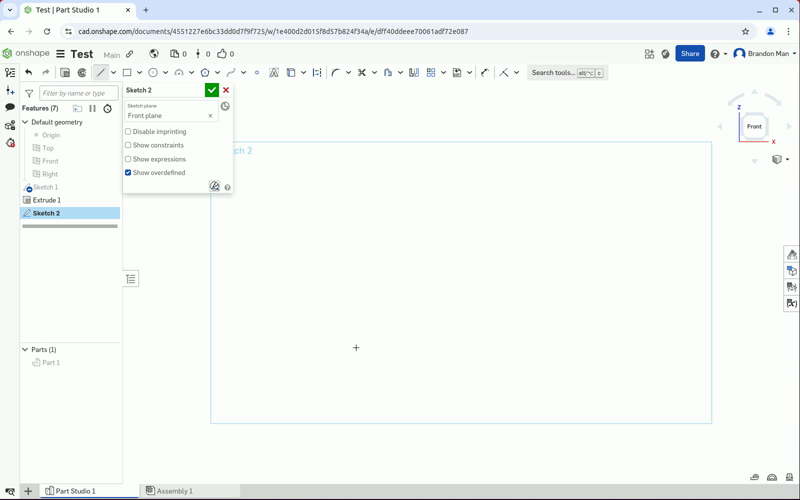
click(356, 347)
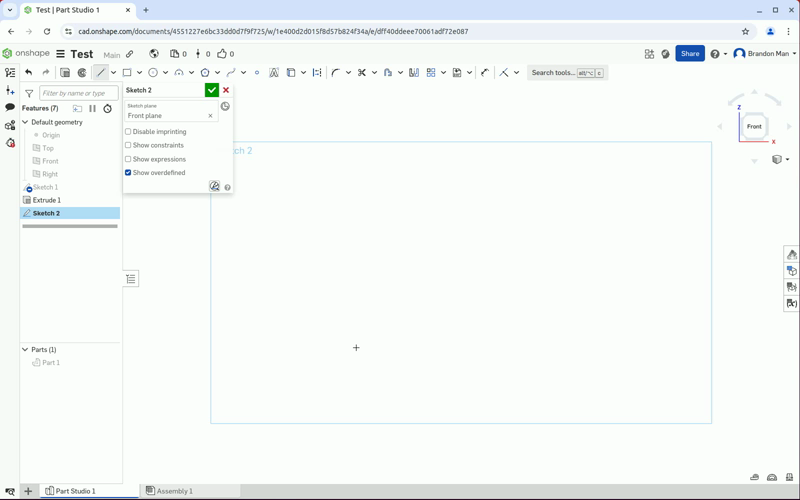
key_up(shift)
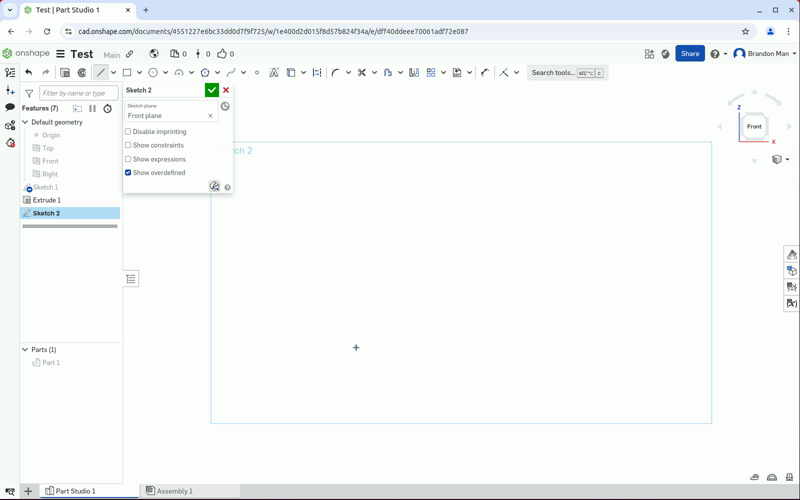
key_down(shift)
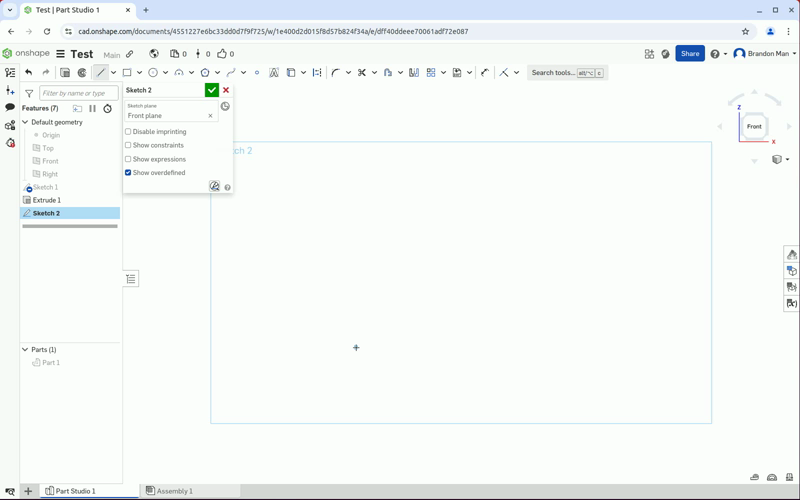
mouse_move(386, 347)
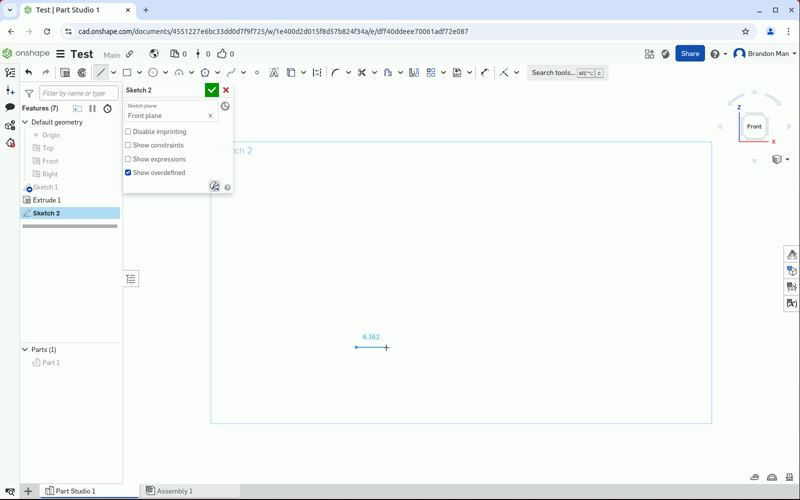
mouse_move(388, 347)
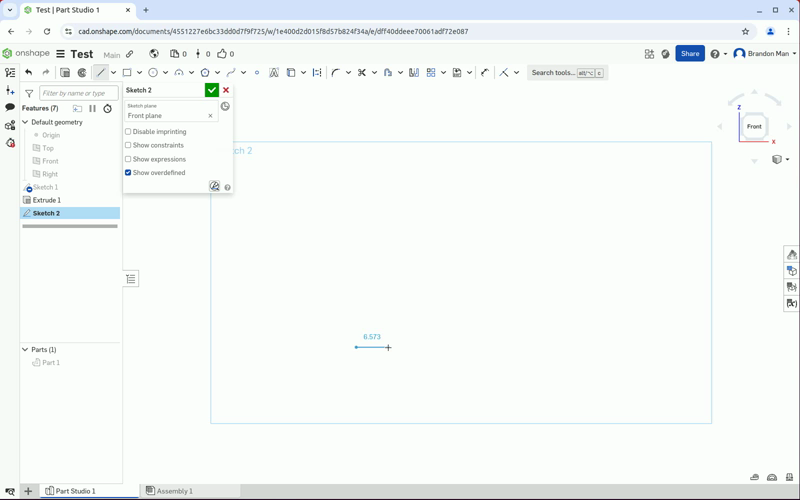
click(388, 347)
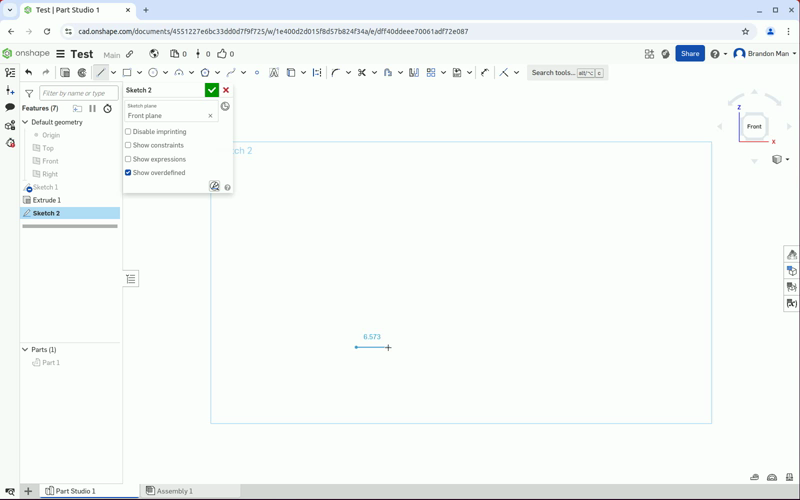
key_up(shift)
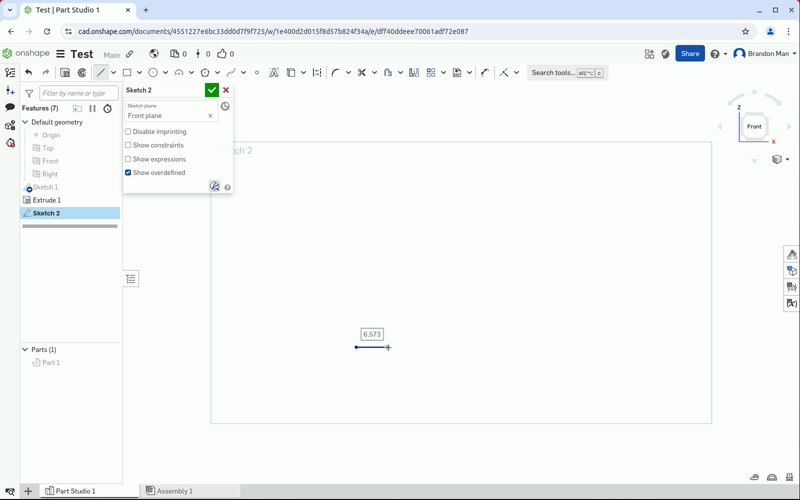
key_down(shift)
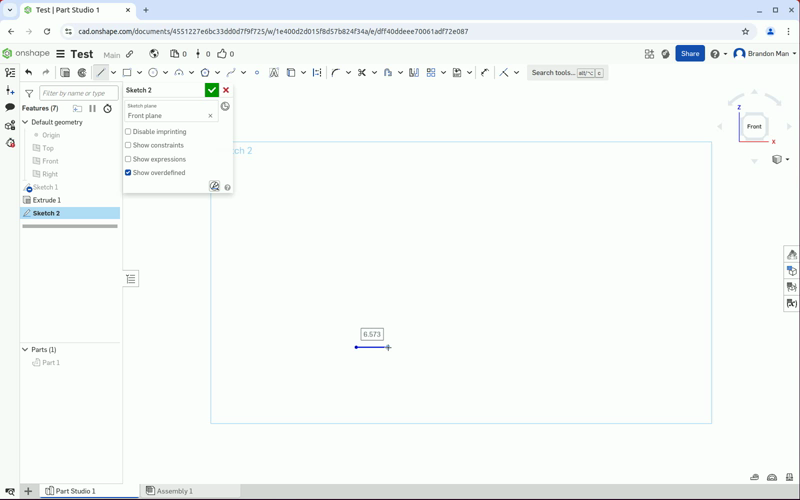
mouse_move(418, 347)
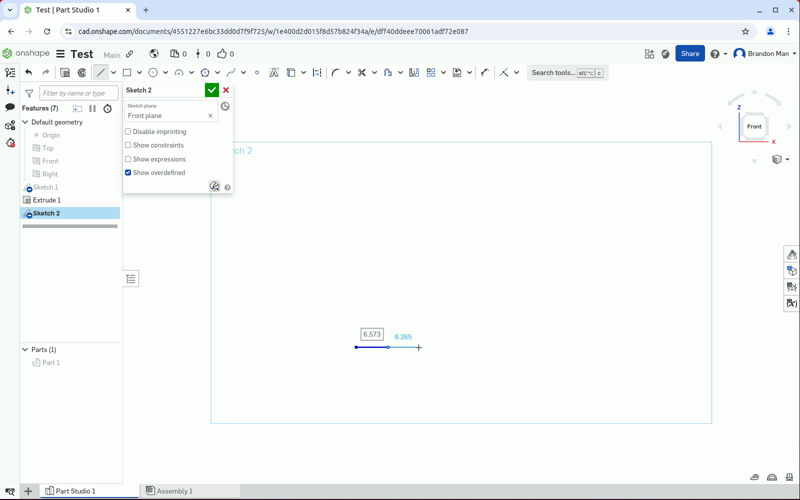
mouse_move(388, 330)
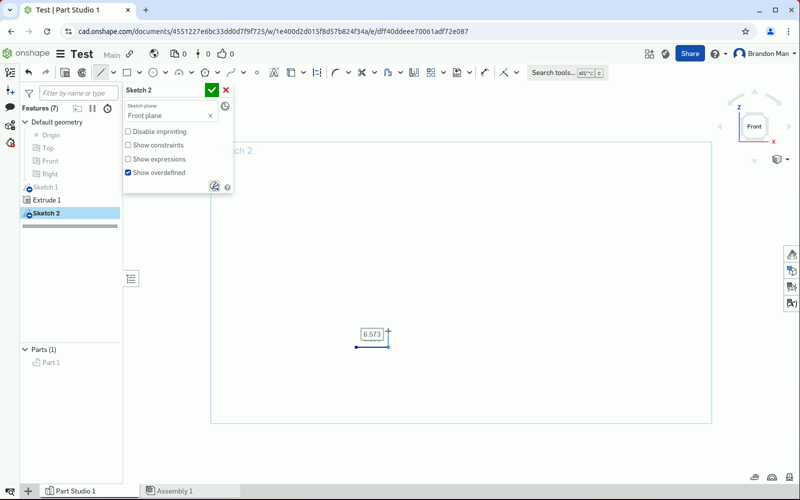
click(388, 330)
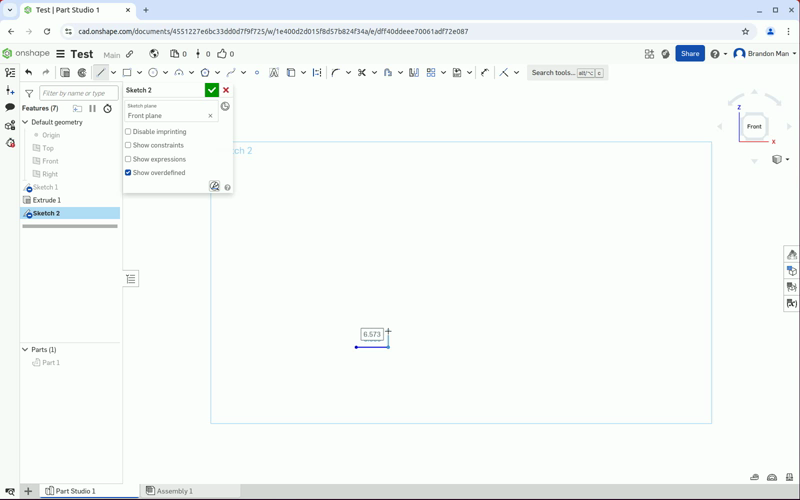
key_up(shift)
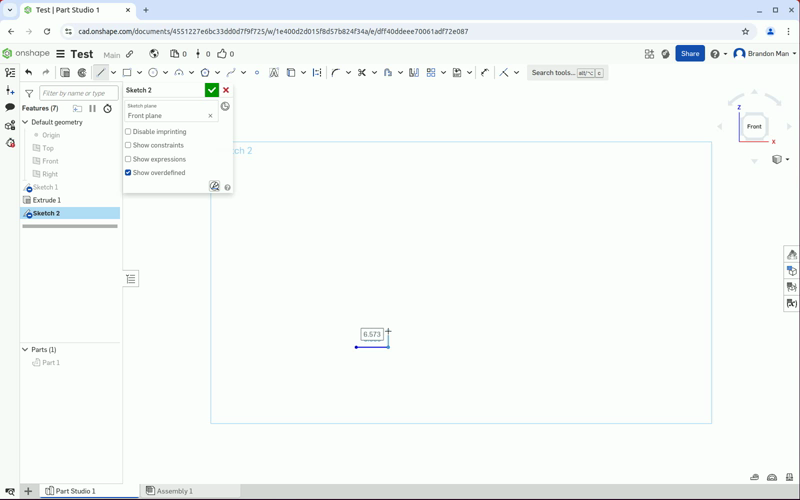
key_down(shift)
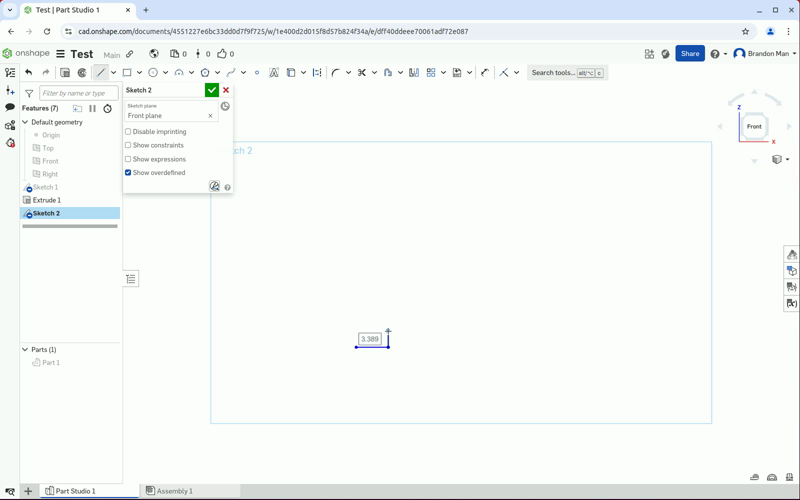
mouse_move(418, 330)
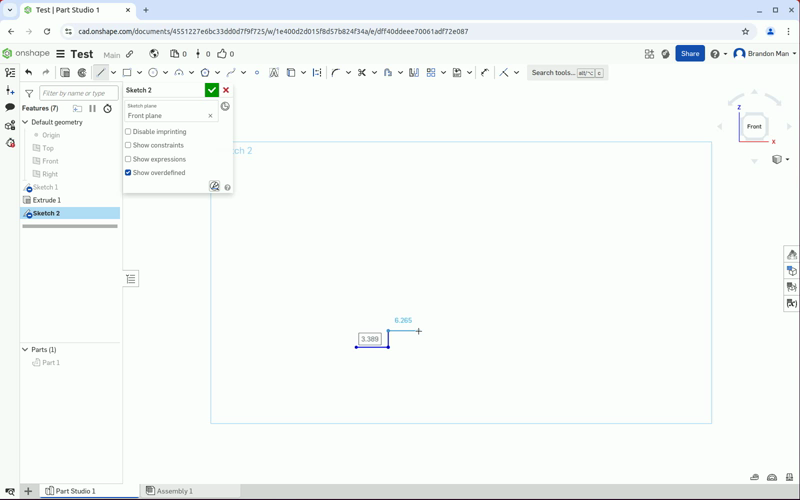
mouse_move(388, 315)
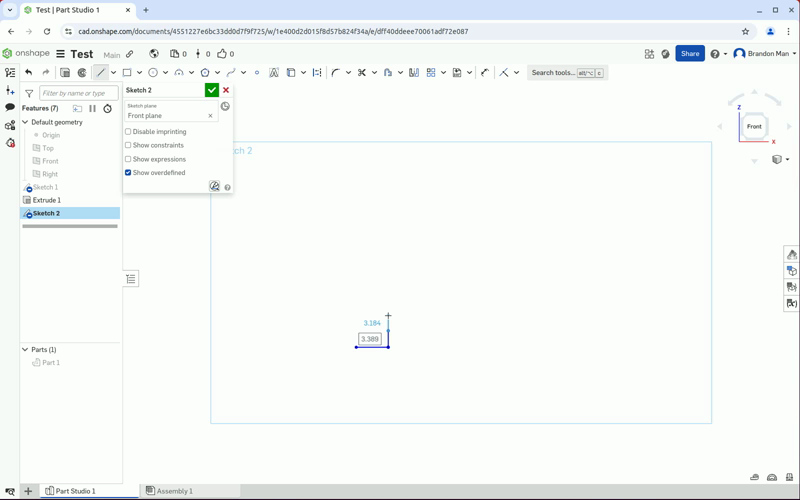
click(388, 315)
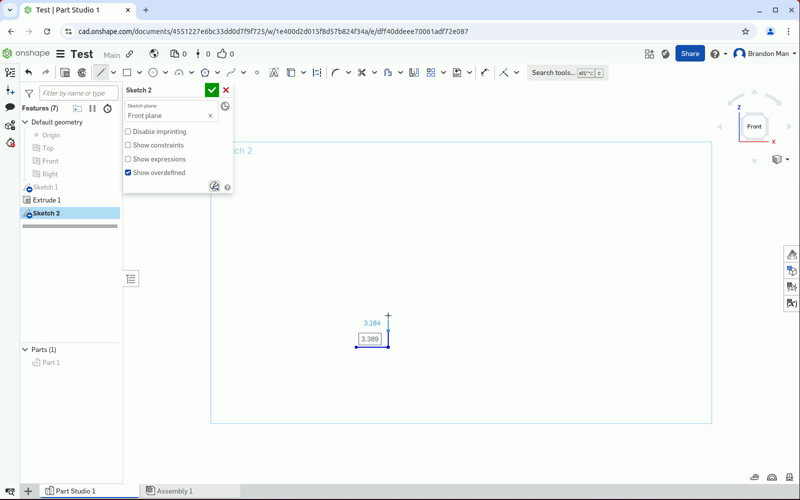
key_up(shift)
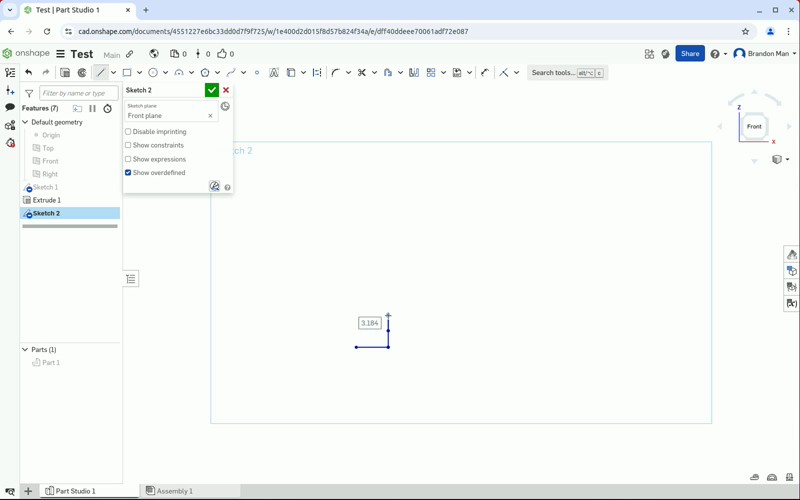
key_down(shift)
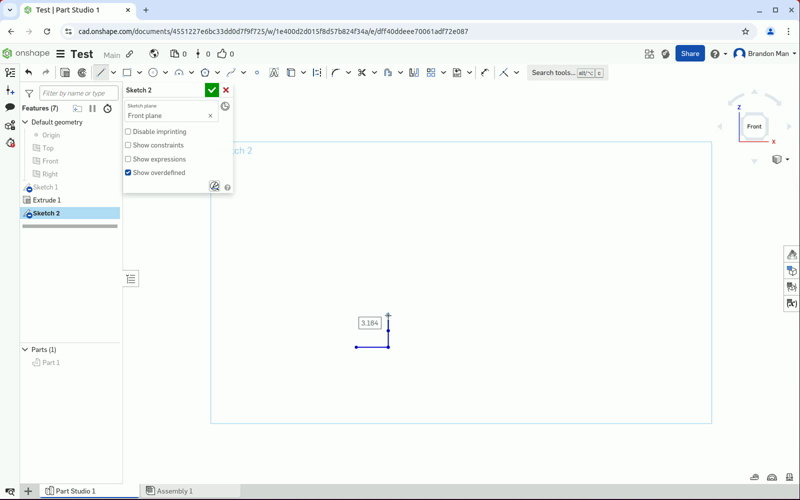
mouse_move(388, 234)
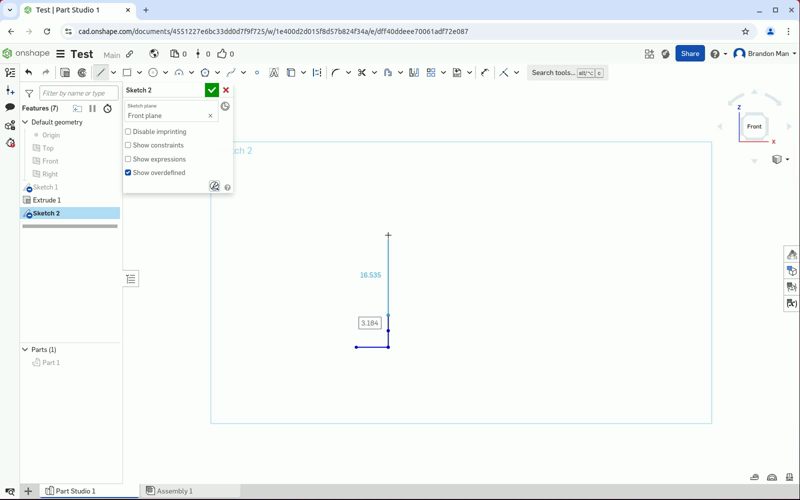
click(388, 234)
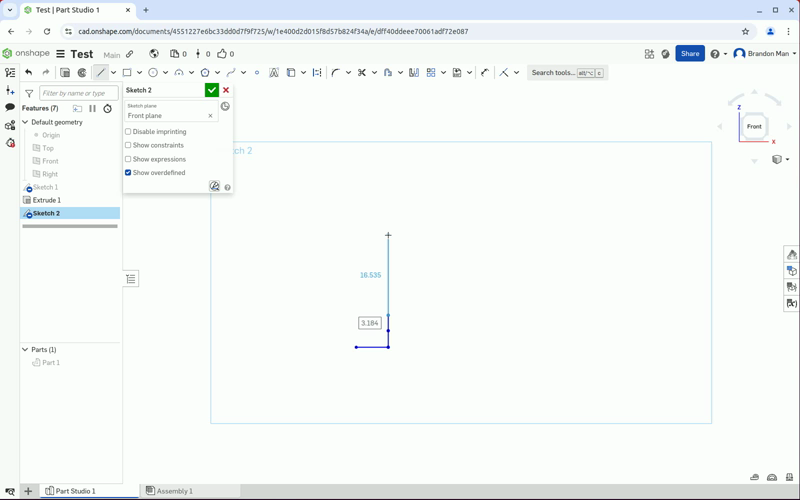
key_up(shift)
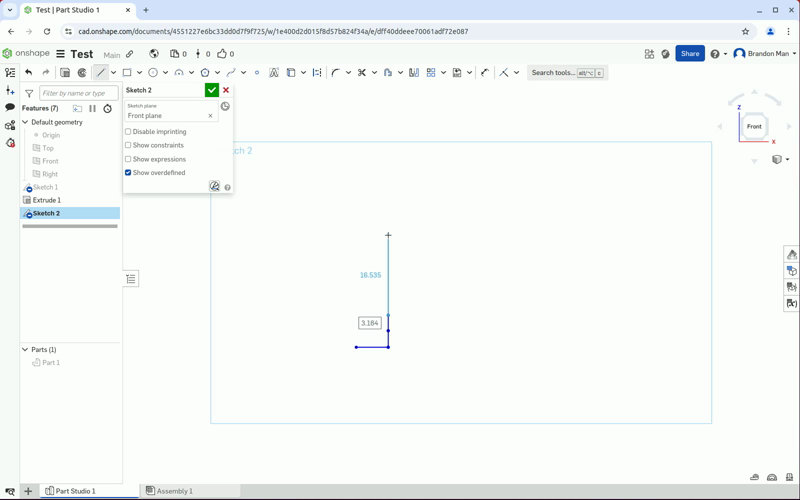
key_down(shift)
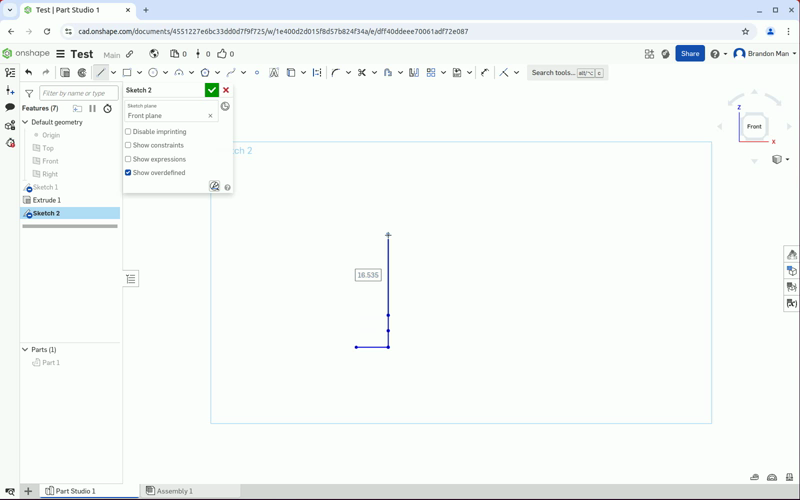
mouse_move(418, 234)
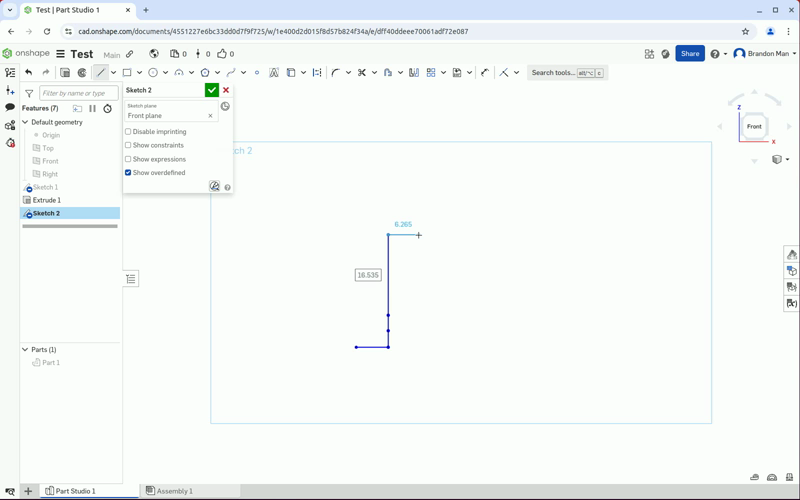
mouse_move(356, 234)
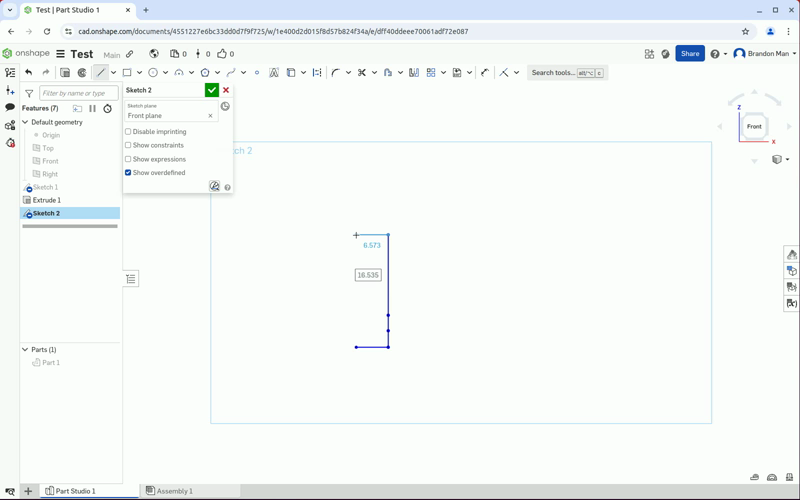
click(356, 234)
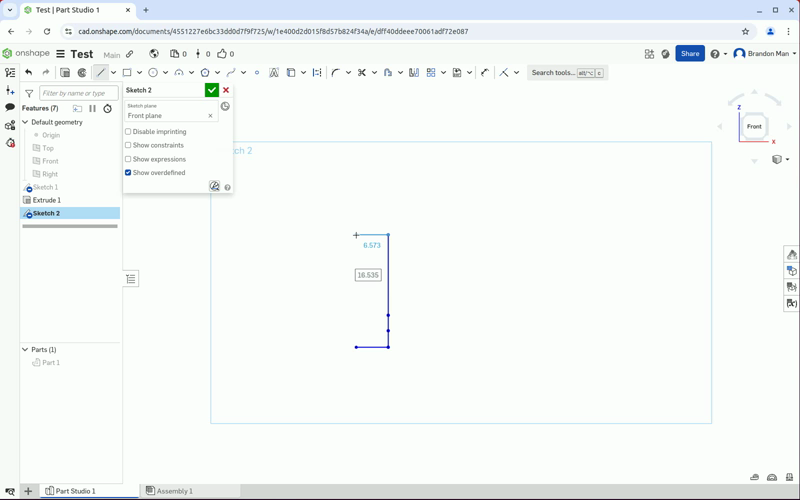
key_up(shift)
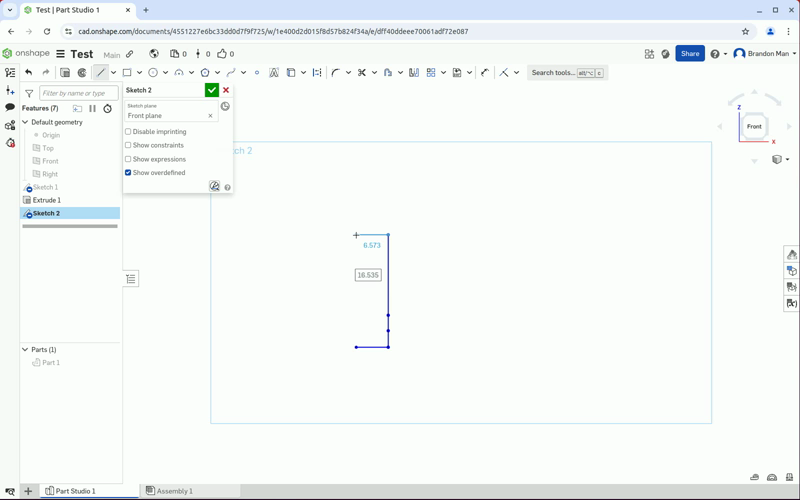
key_down(shift)
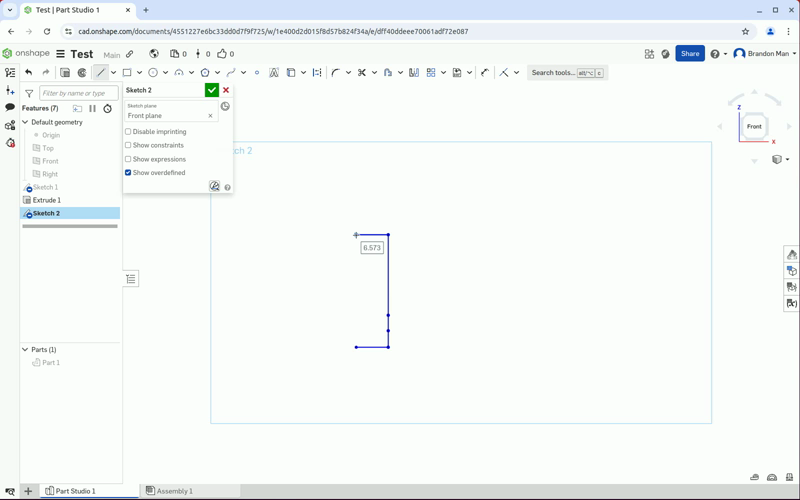
mouse_move(356, 347)
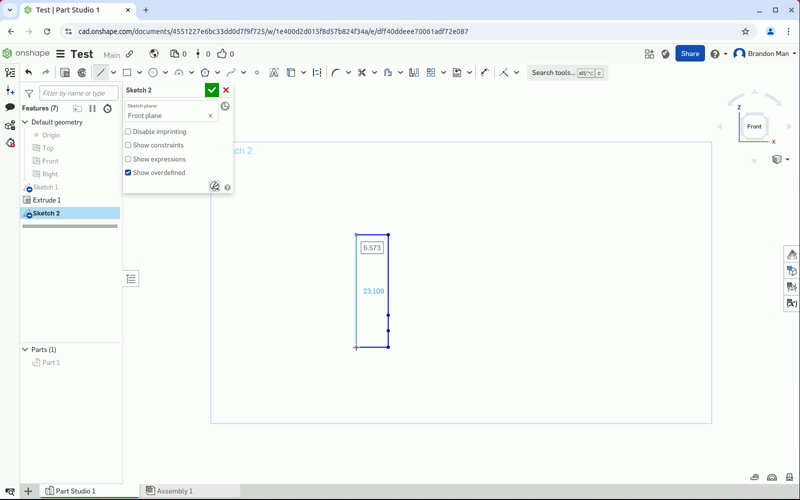
key_up(shift)
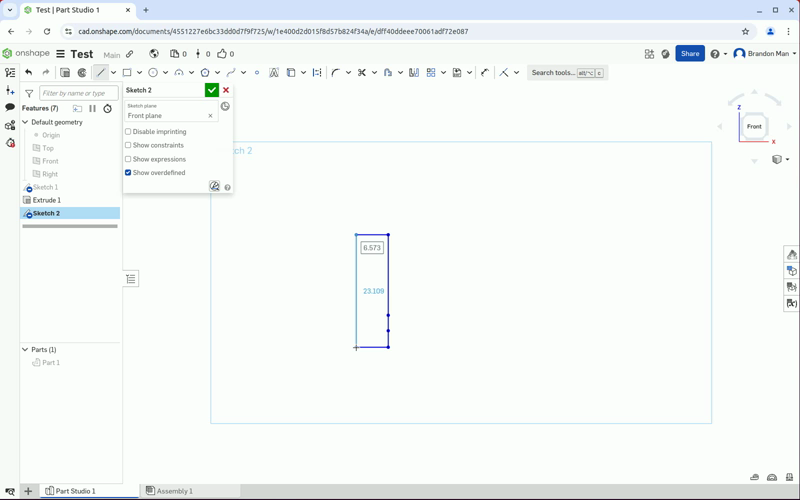
click(356, 347)
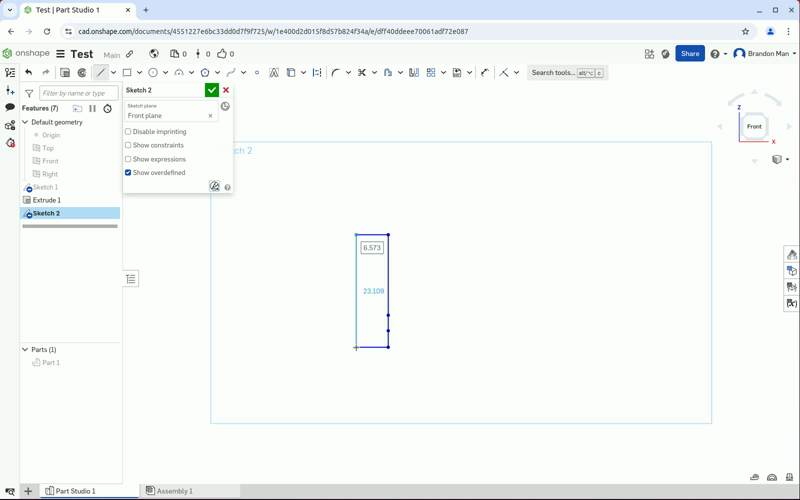
key(esc)
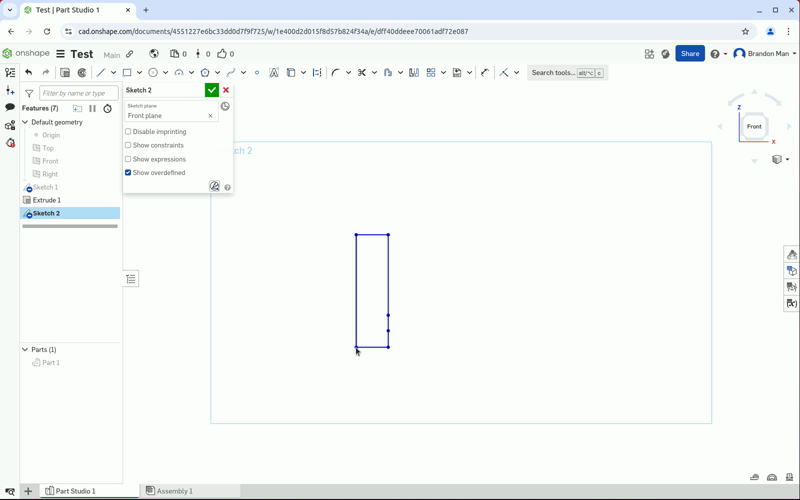
mouse_move(368, 330)
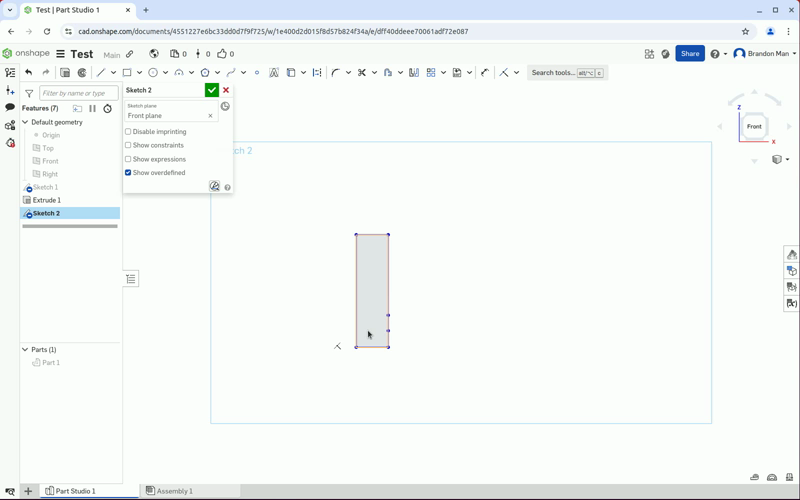
click(368, 330)
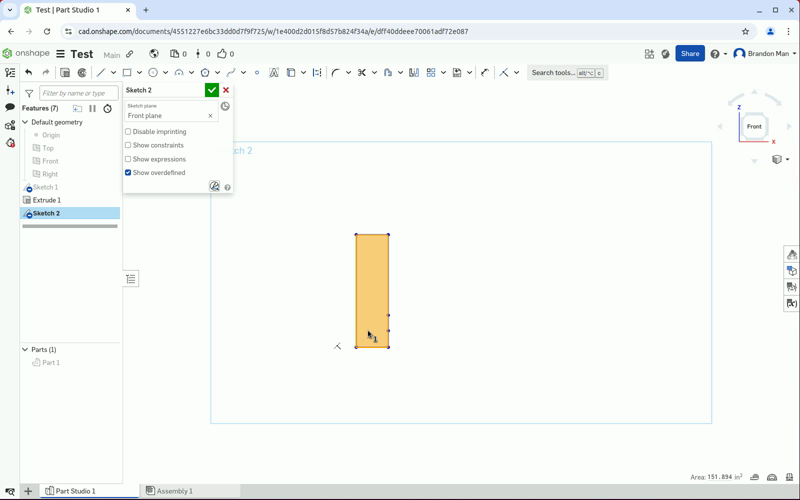
mouse_move(73, 352)
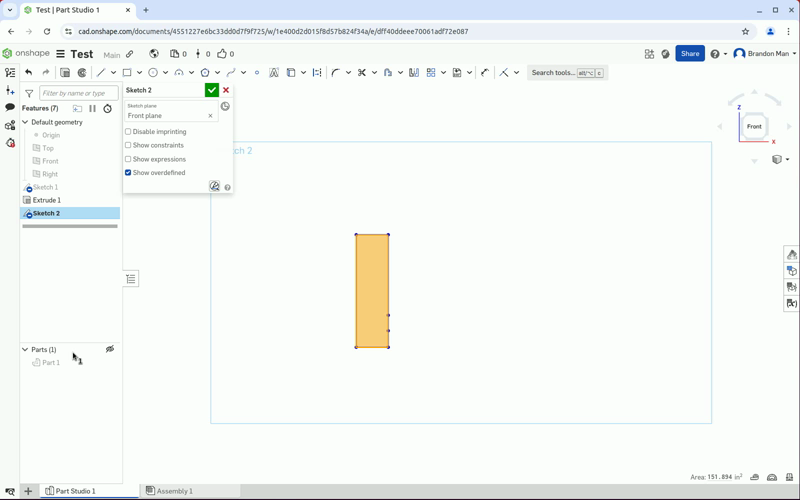
key(shift+y)
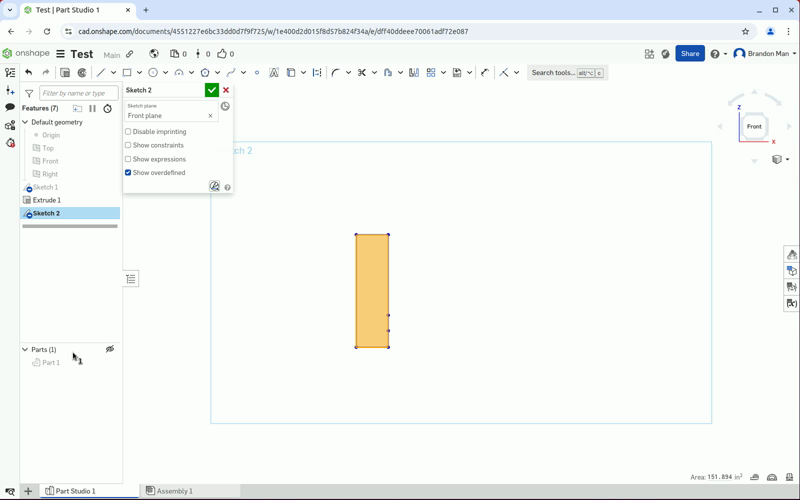
key(shift+e)
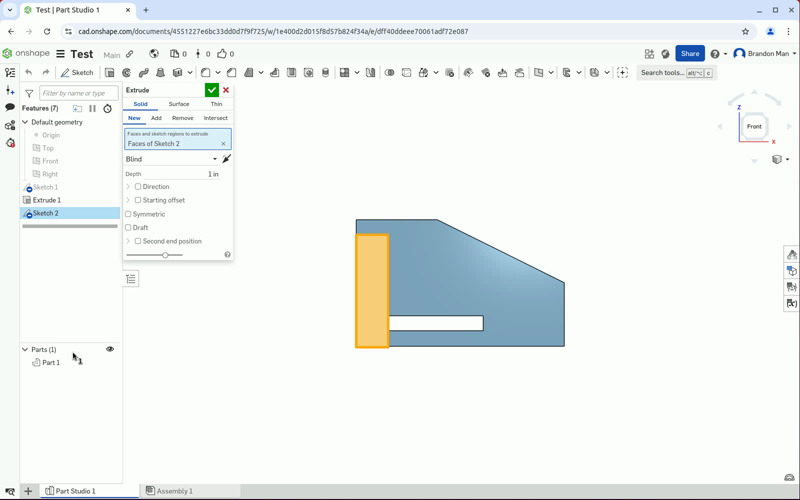
mouse_move(143, 106)
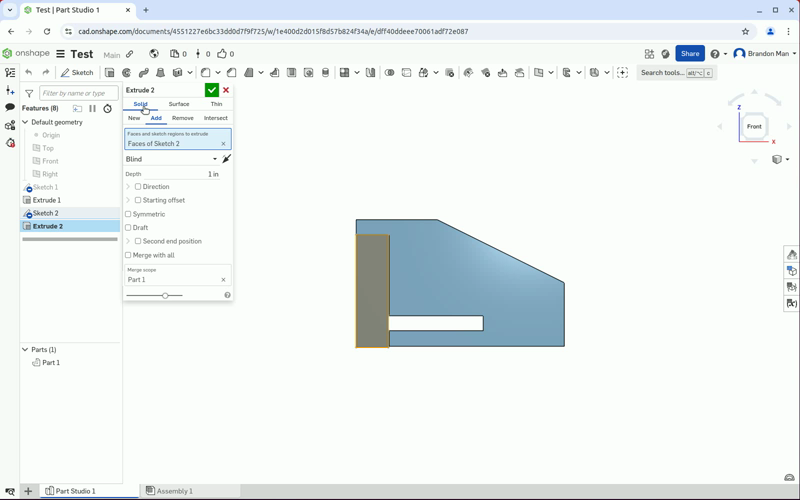
click(143, 106)
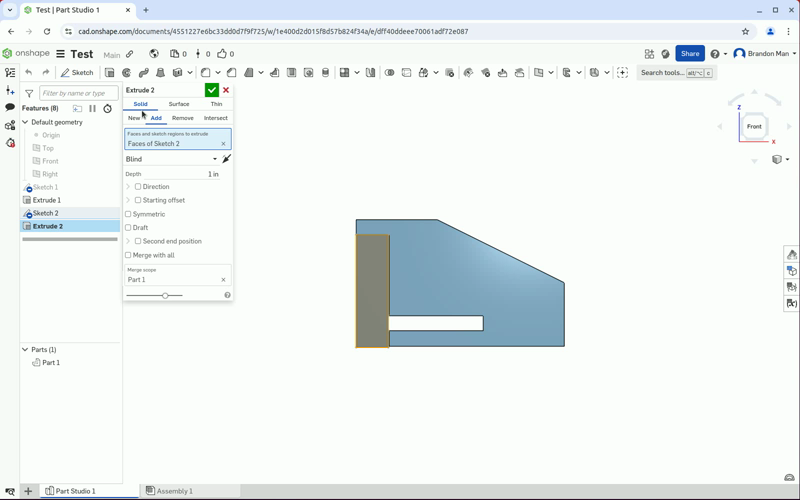
mouse_move(137, 120)
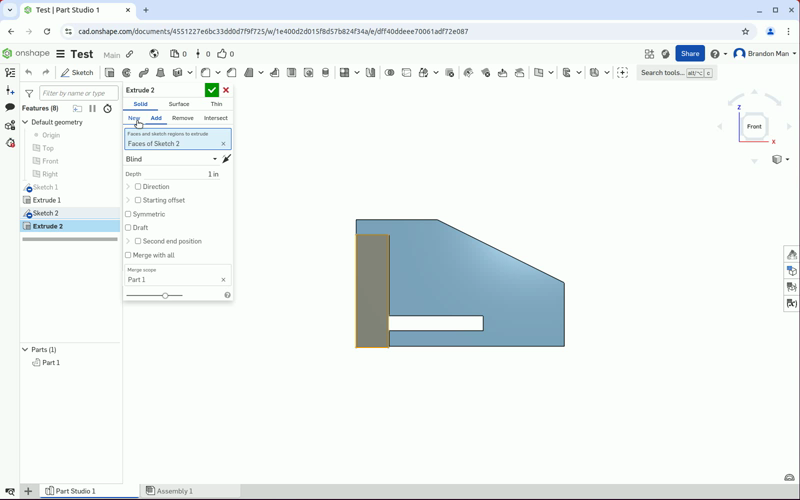
click(137, 120)
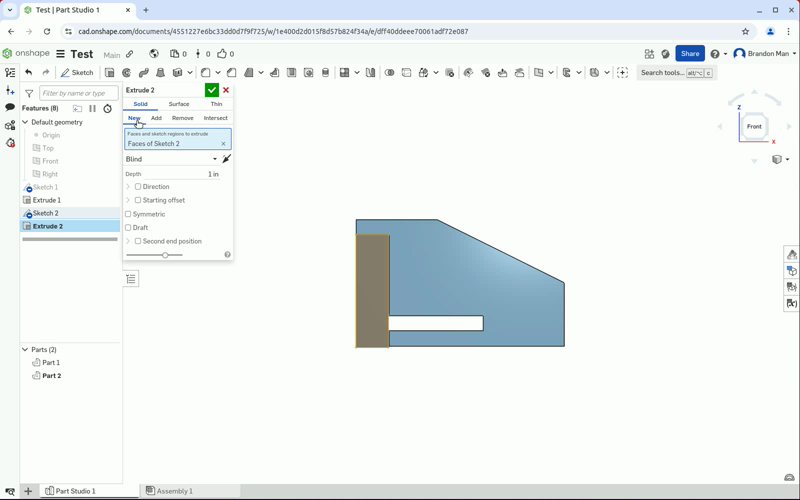
key(tab, 4)
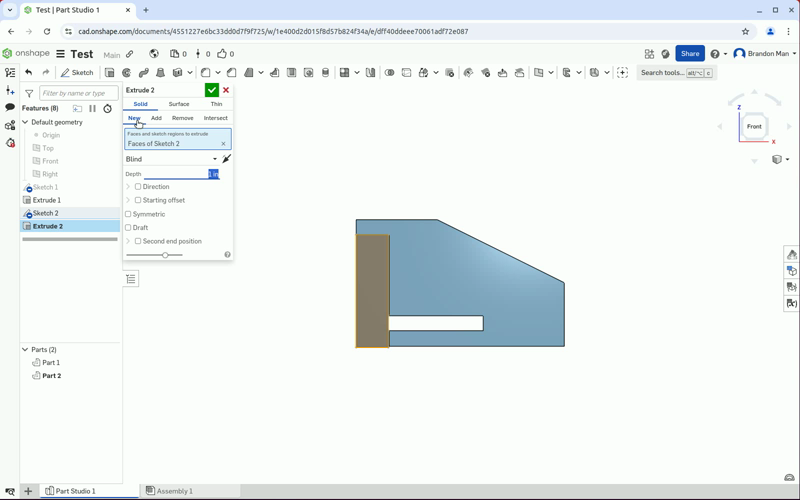
text(23.108)
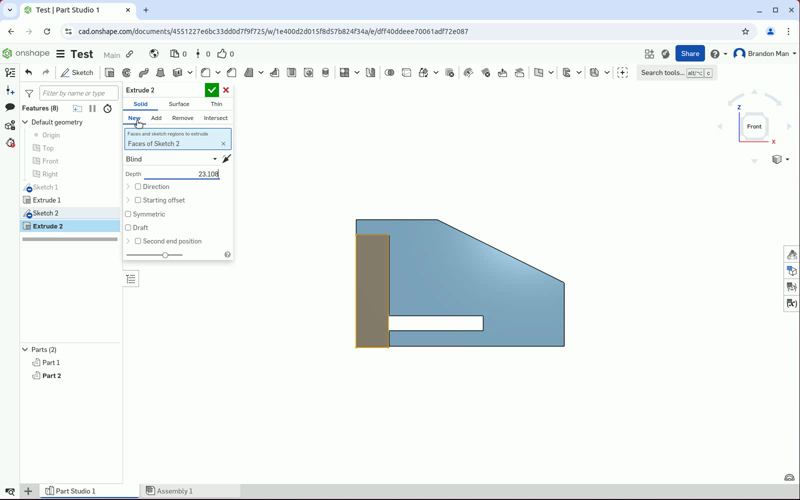
key(enter)
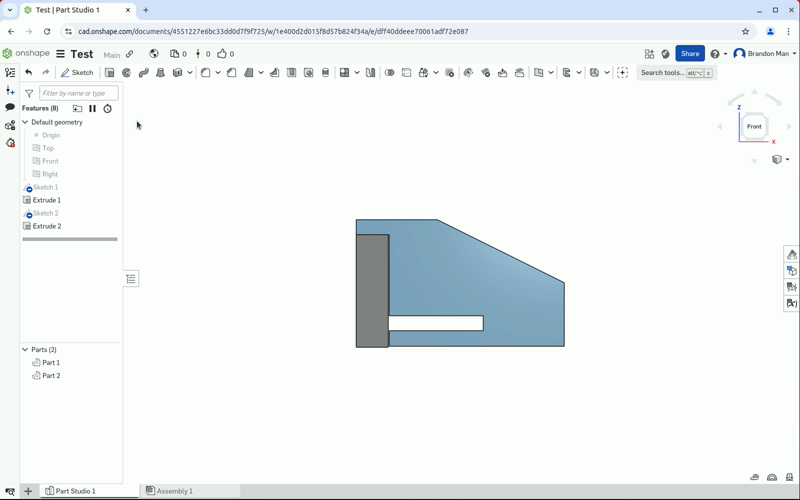
key(shift+h)
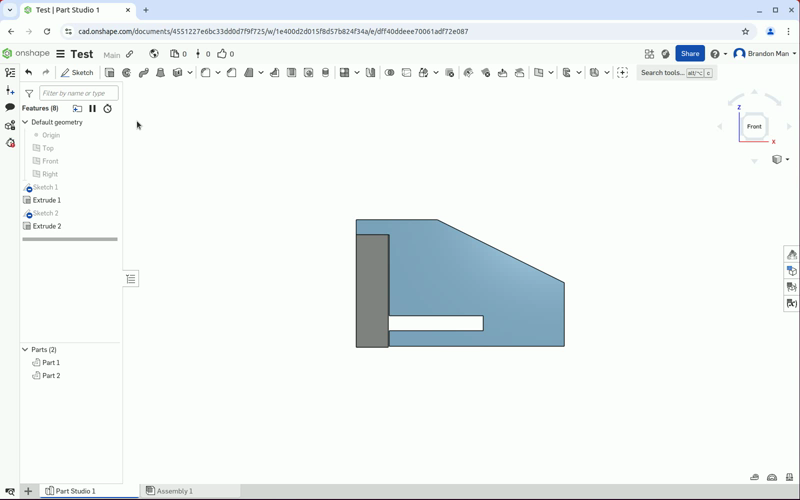
key(shift+h)
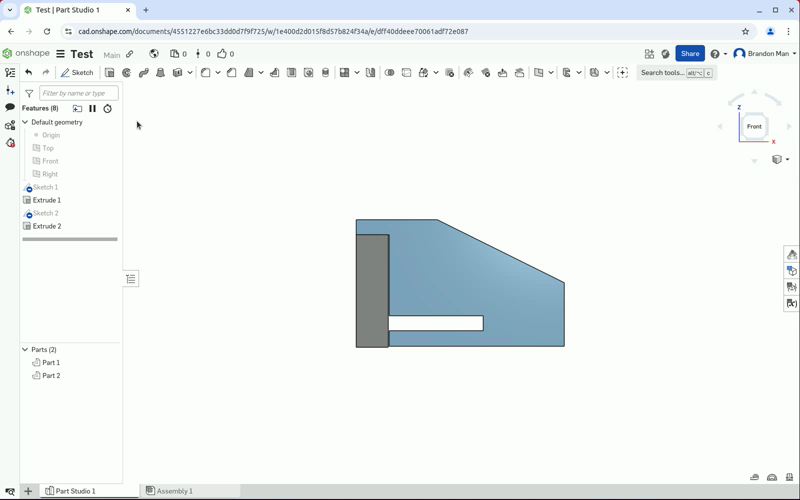
mouse_move(73, 189)
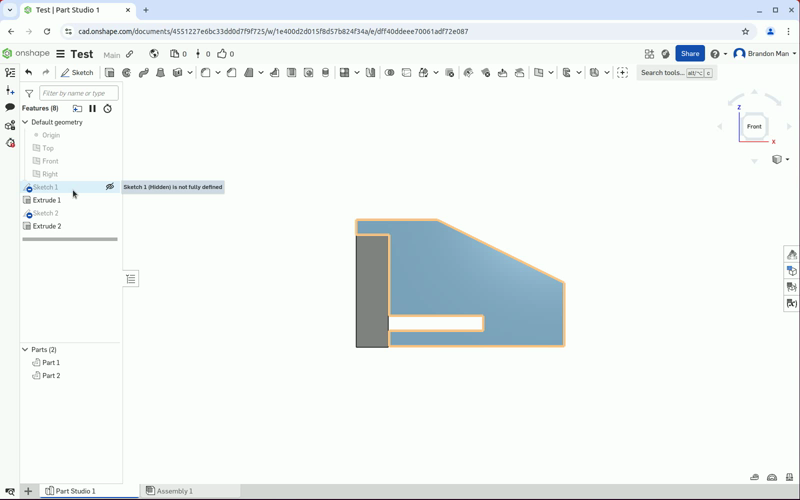
click(73, 189)
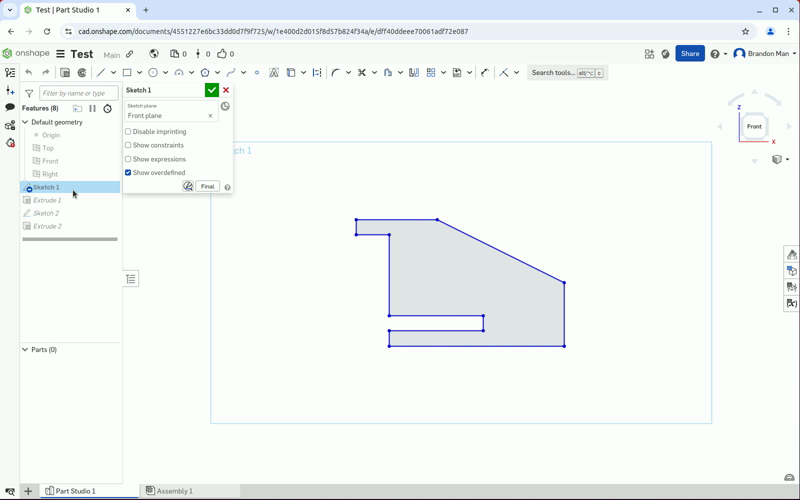
mouse_move(229, 92)
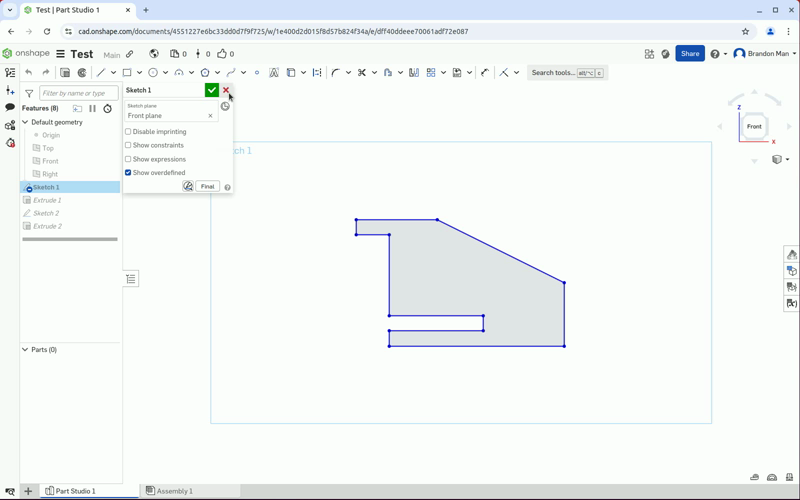
click(229, 92)
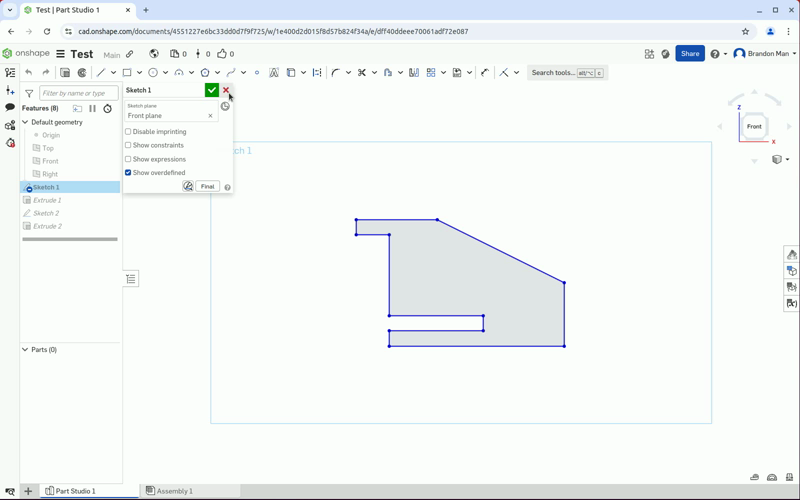
key(shift+s)
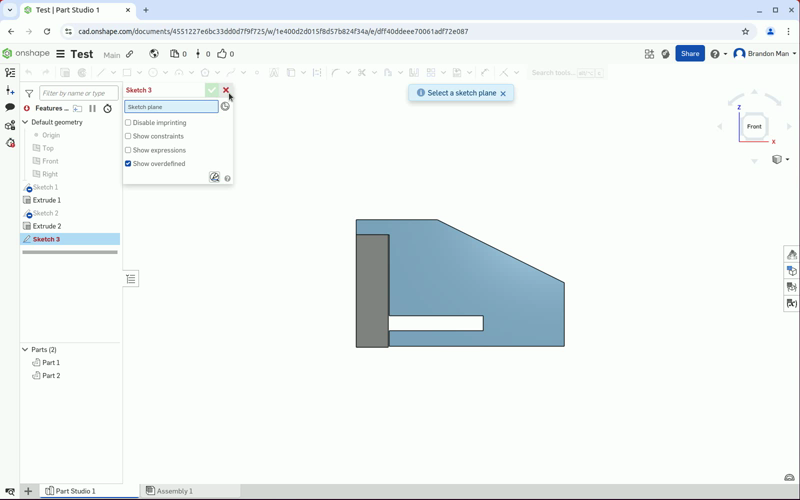
mouse_move(73, 163)
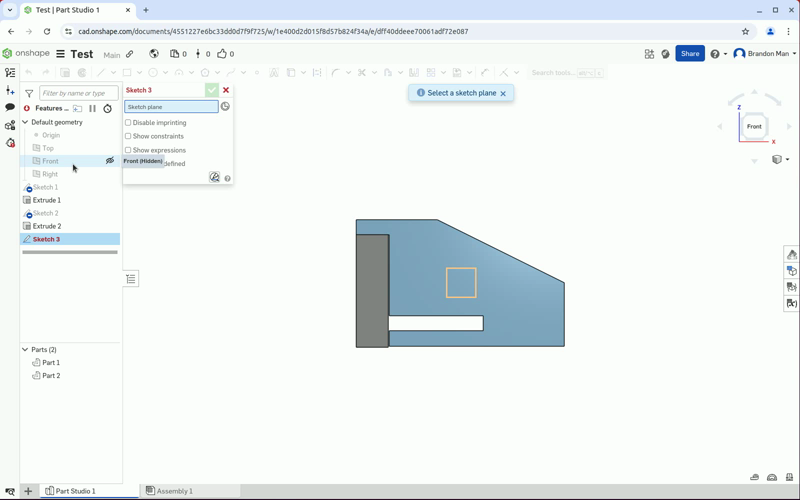
click(73, 163)
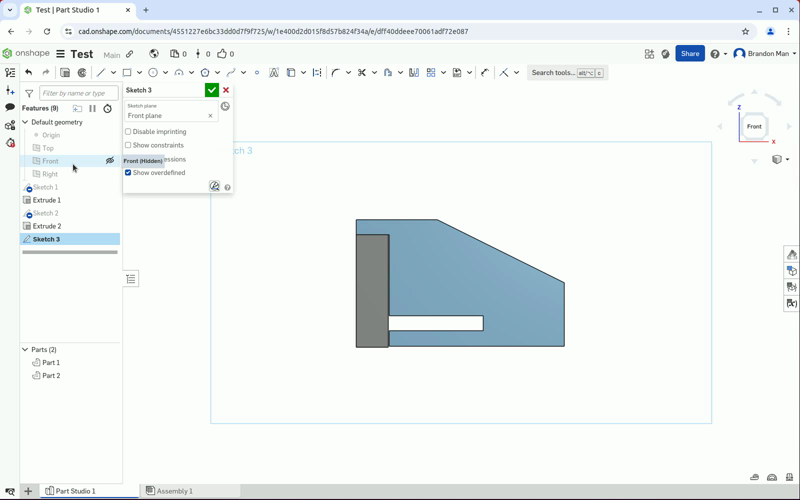
mouse_move(73, 352)
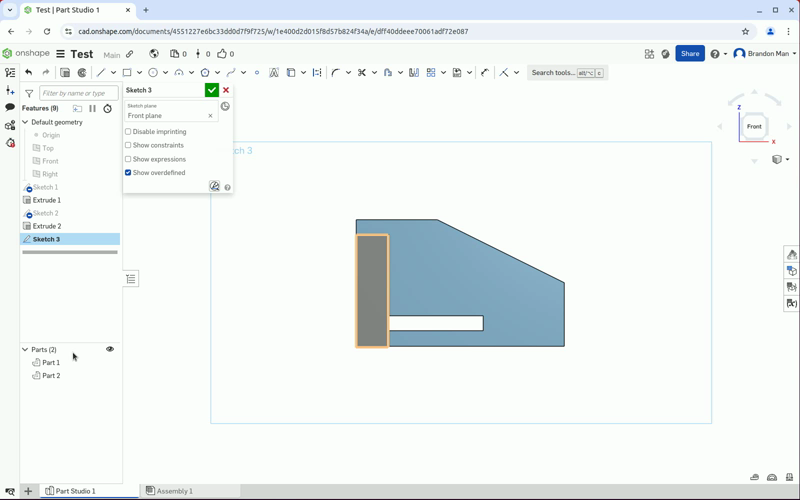
key(y)
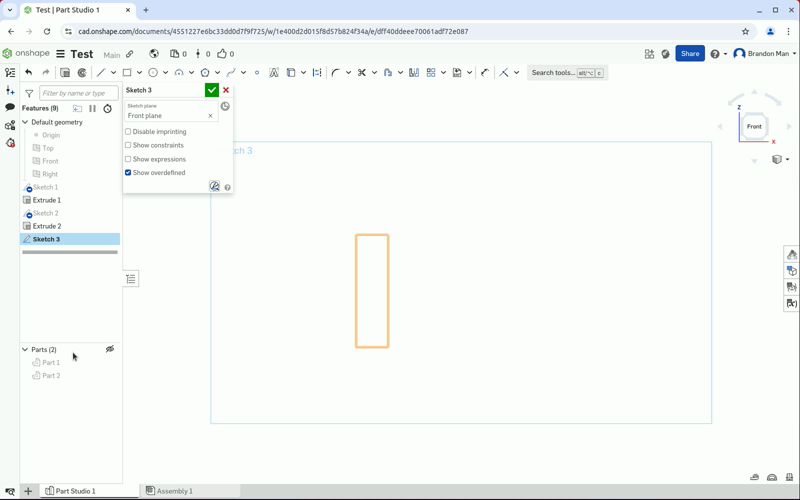
key(l)
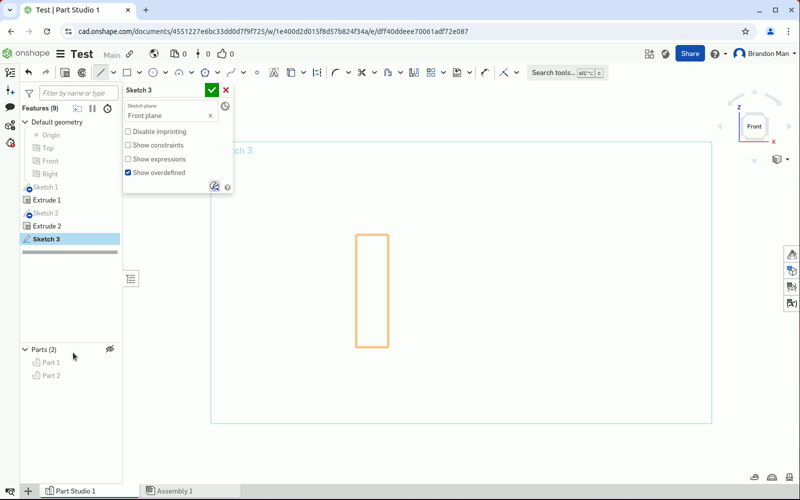
key_down(shift)
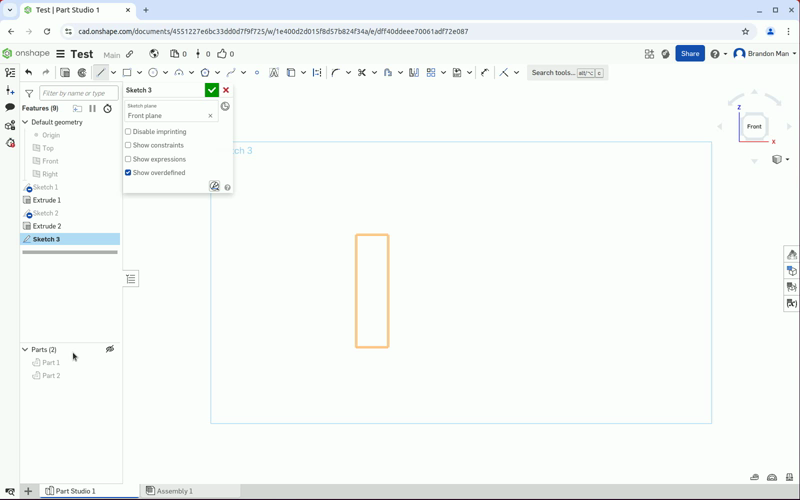
mouse_move(388, 330)
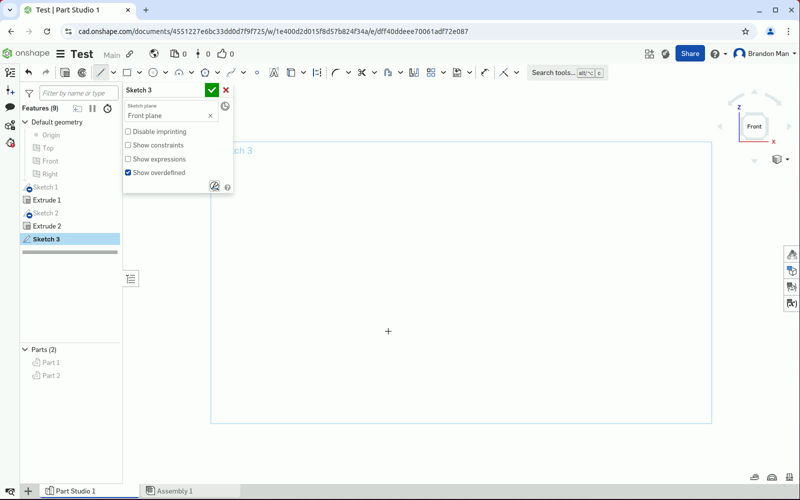
click(388, 330)
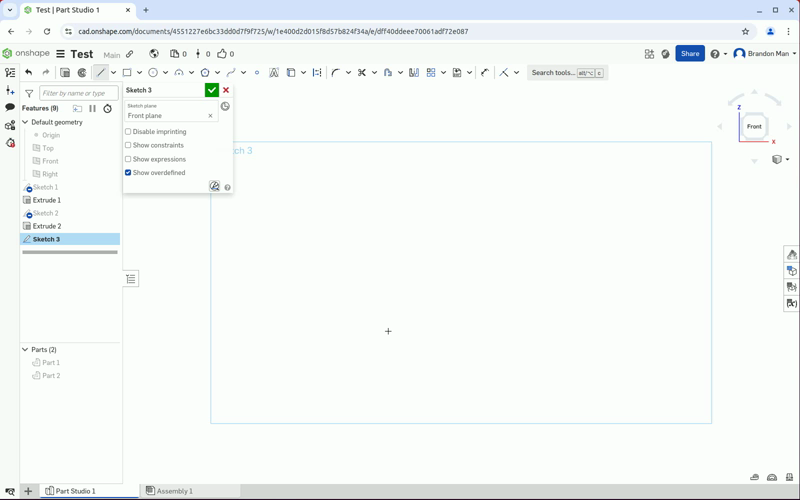
key_up(shift)
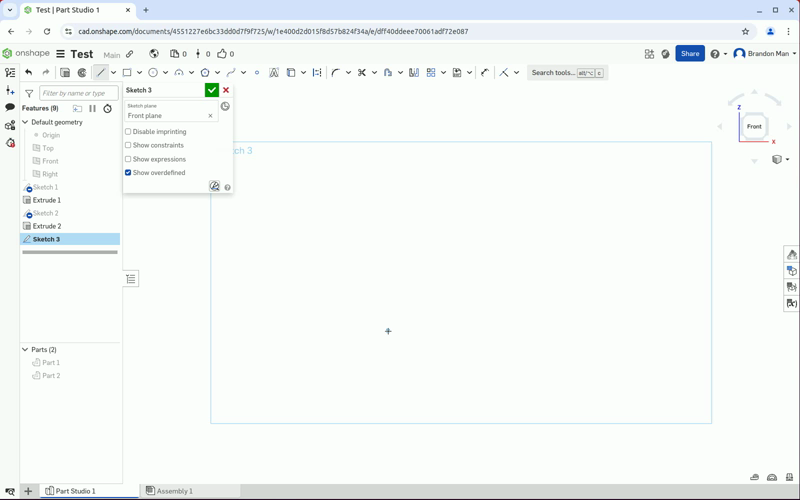
key_down(shift)
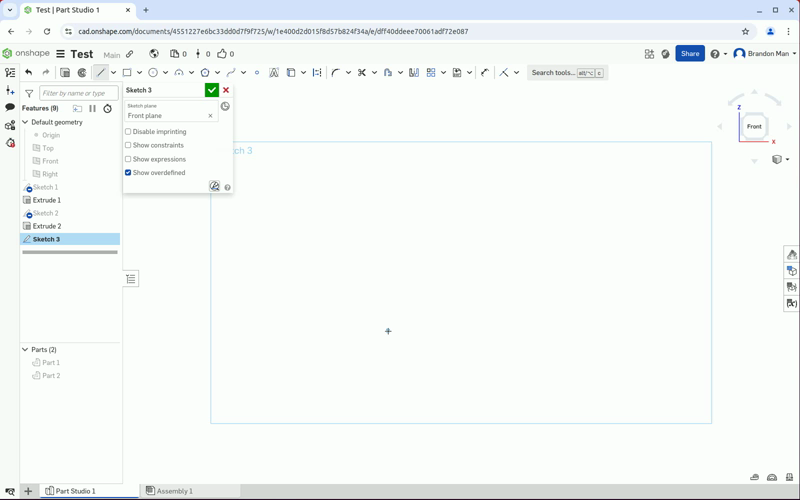
mouse_move(484, 330)
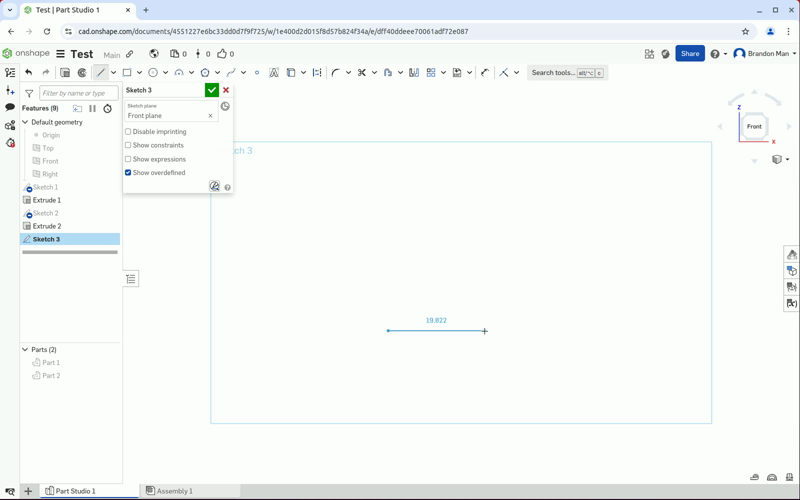
click(484, 330)
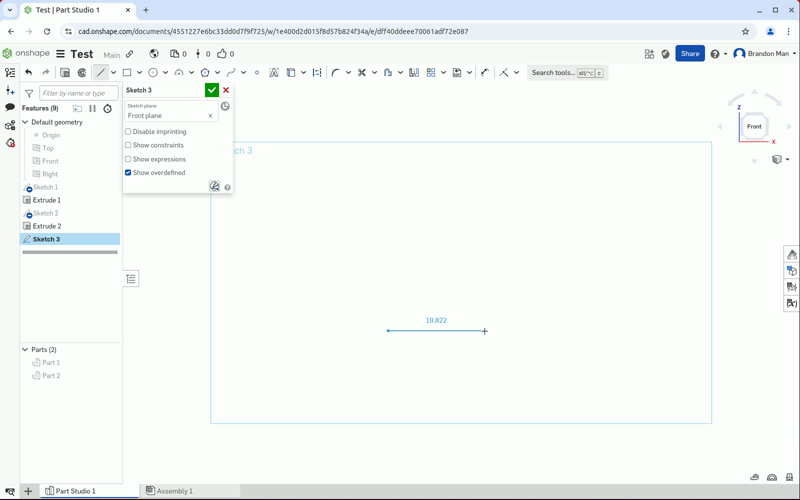
key_up(shift)
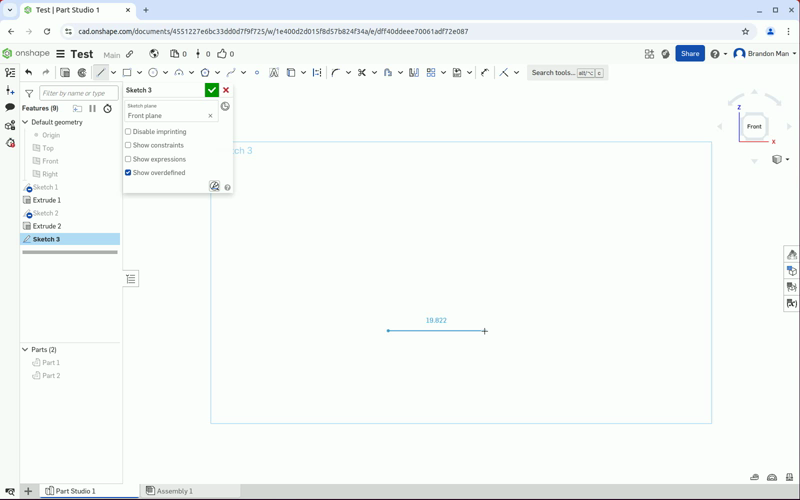
key_down(shift)
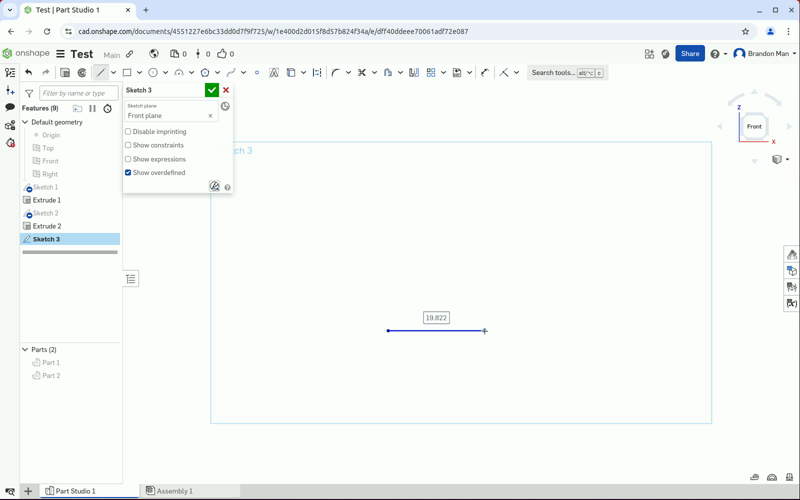
mouse_move(514, 330)
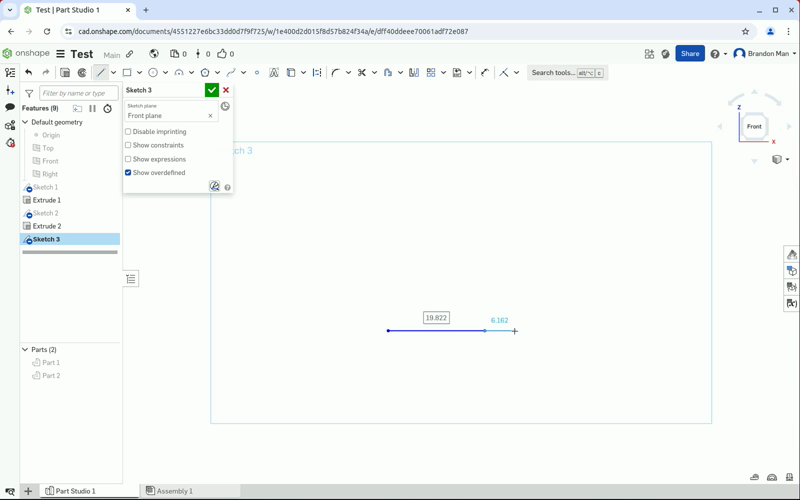
mouse_move(484, 314)
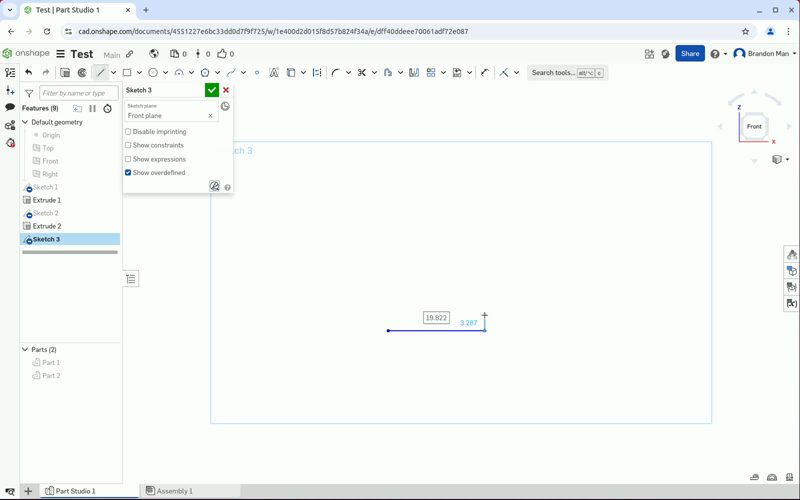
click(484, 314)
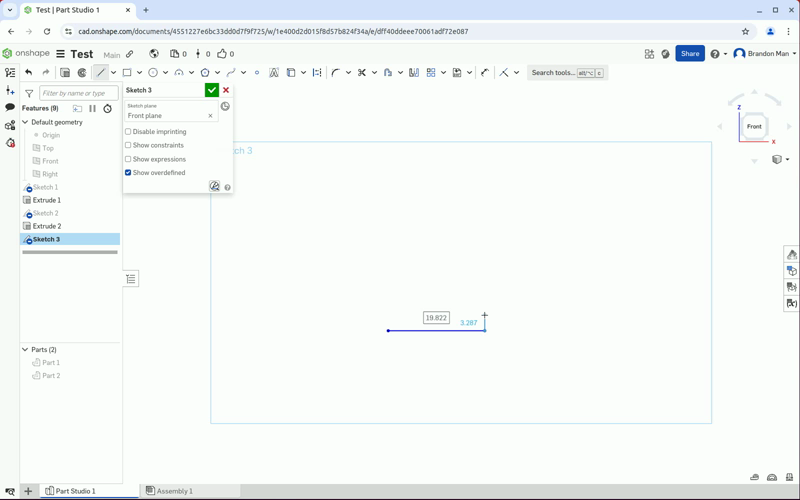
key_up(shift)
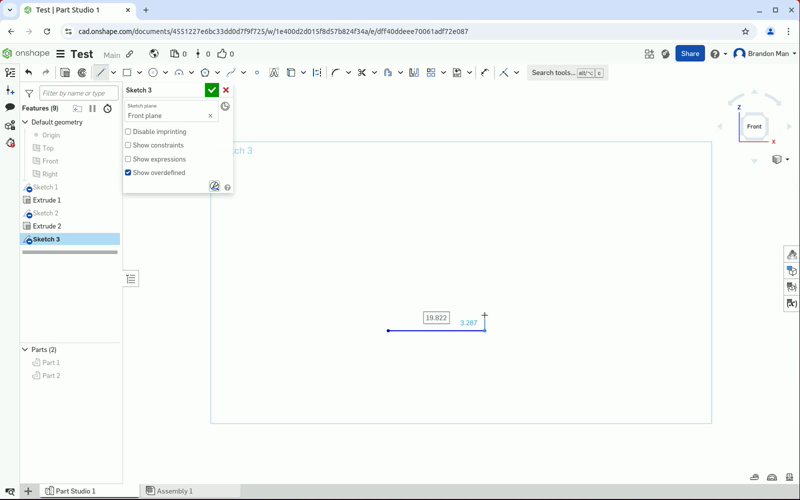
key_down(shift)
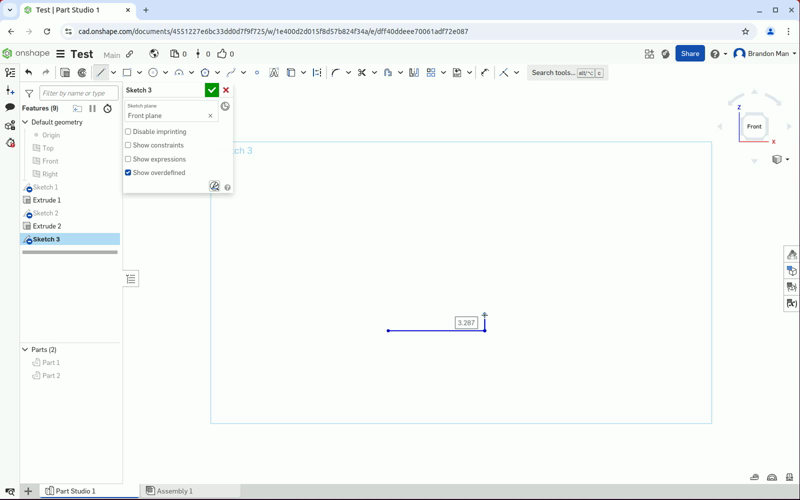
mouse_move(388, 314)
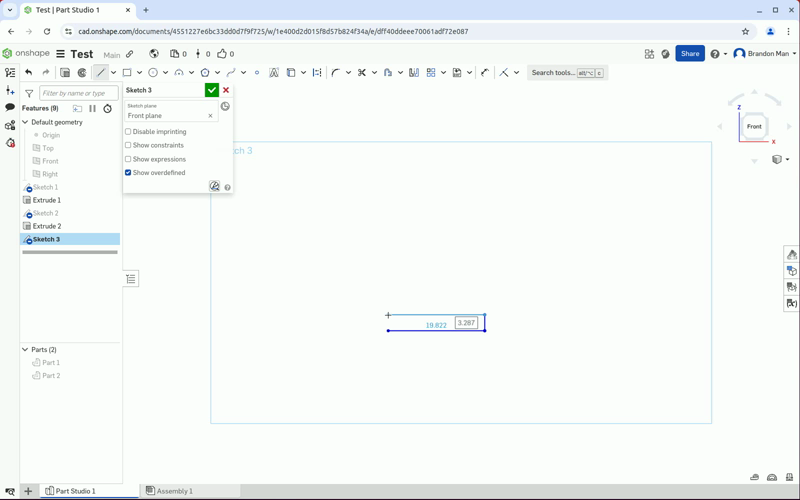
click(388, 314)
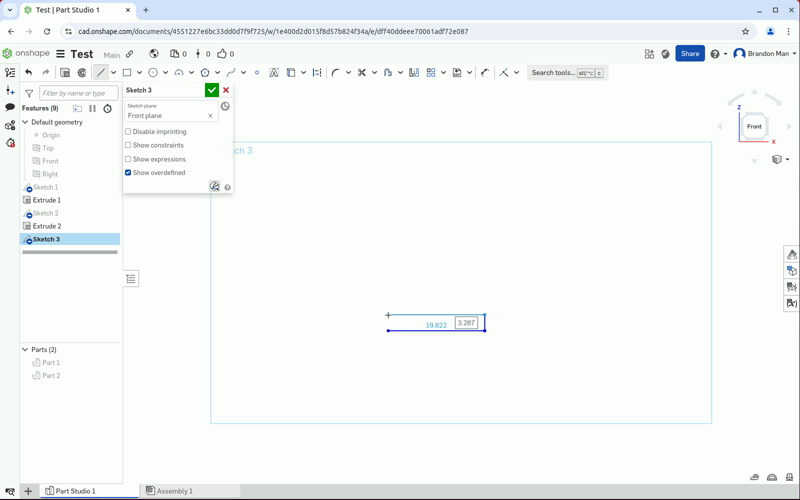
key_up(shift)
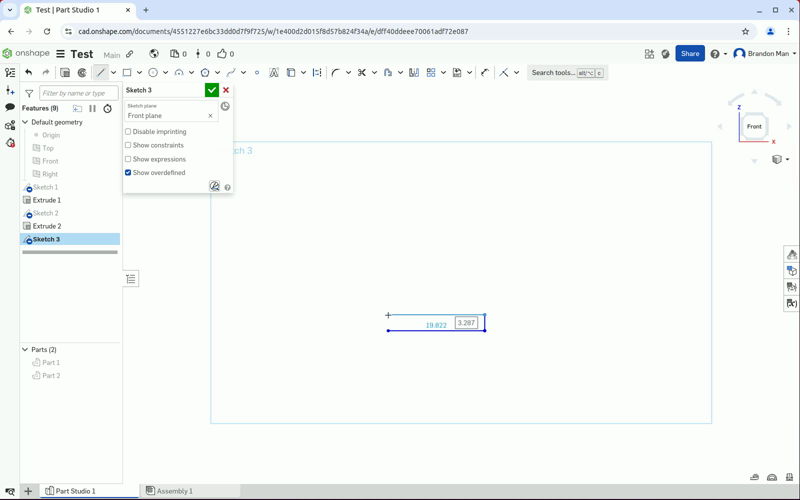
mouse_move(418, 314)
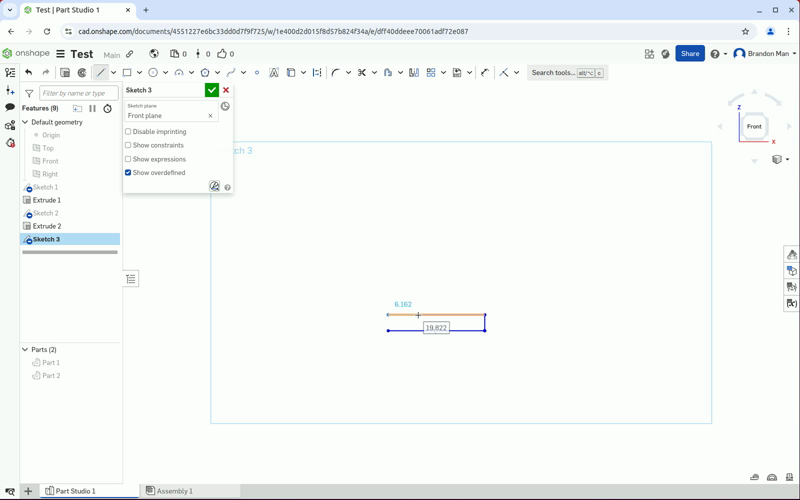
key_down(shift)
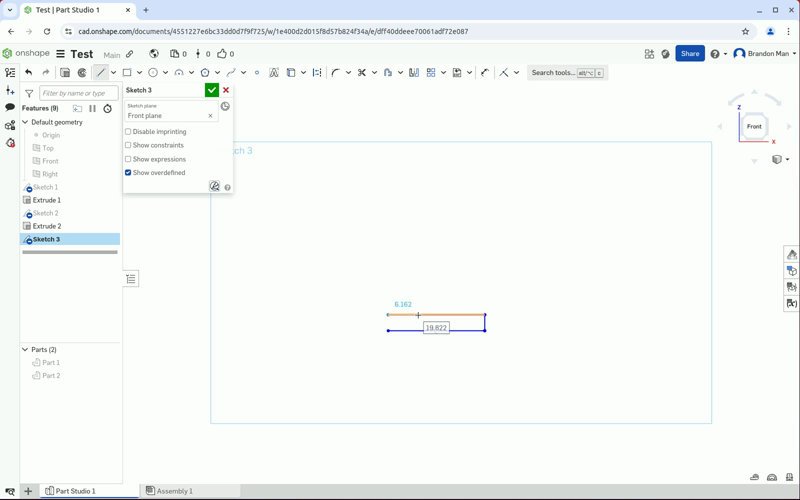
mouse_move(388, 330)
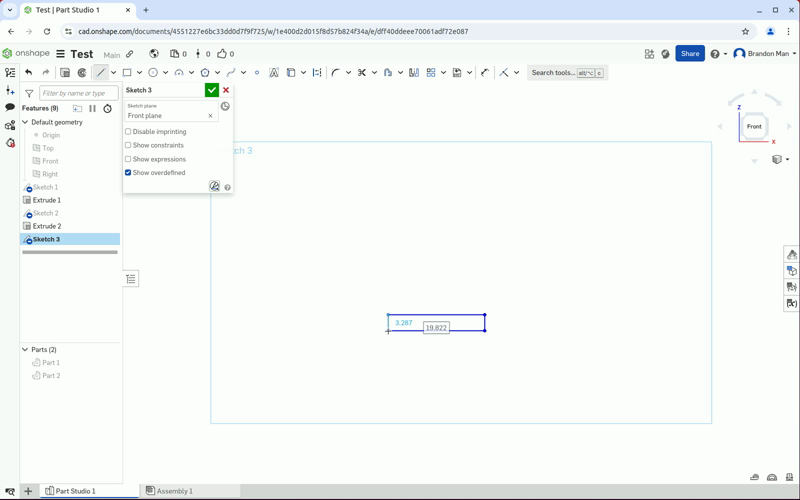
key_up(shift)
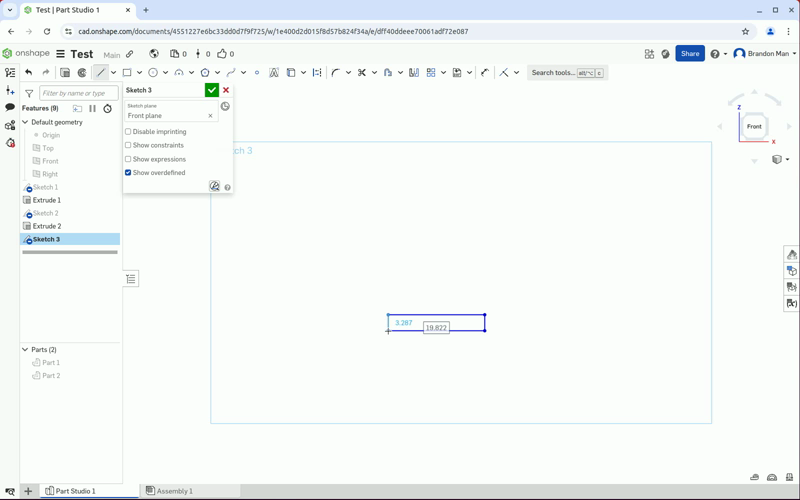
click(388, 330)
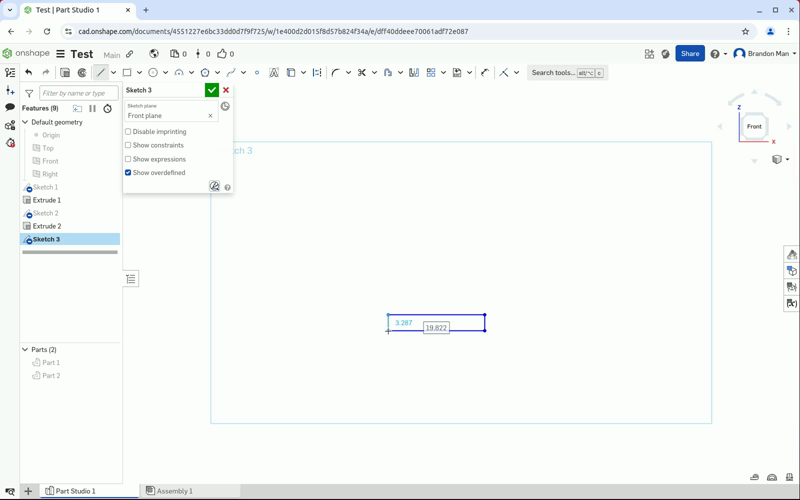
key(esc)
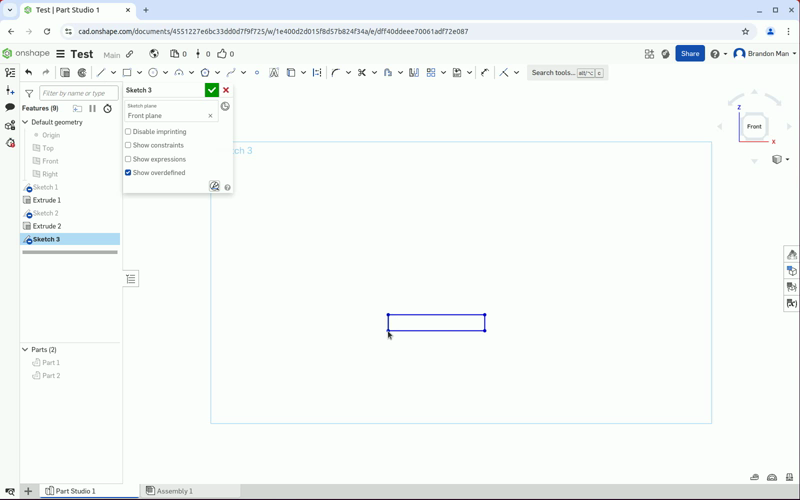
mouse_move(425, 321)
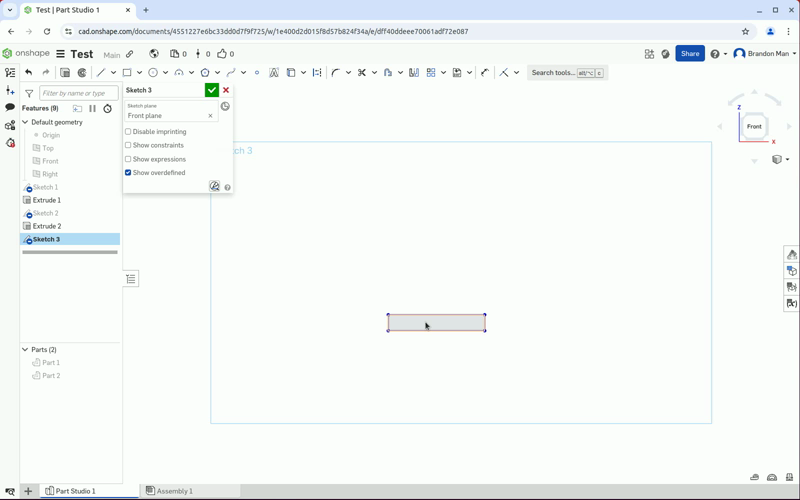
scroll(6)
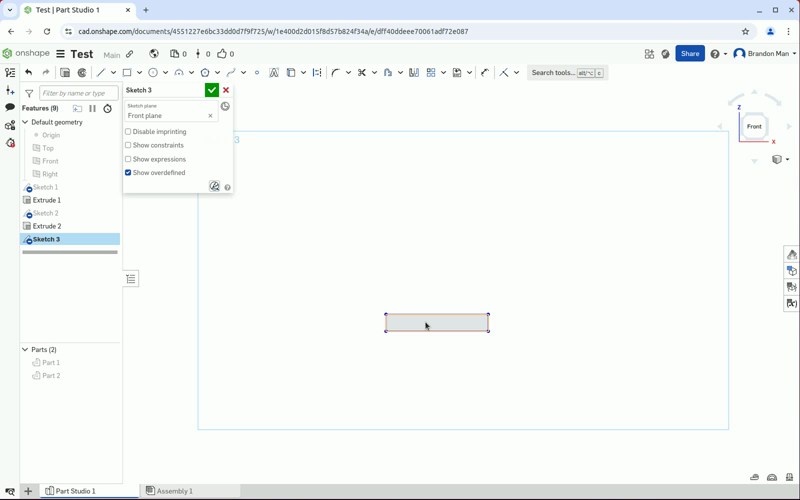
scroll(6)
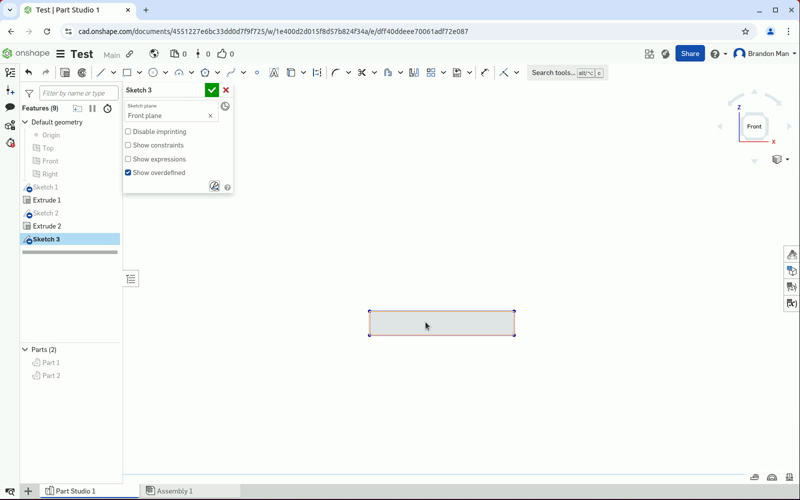
scroll(6)
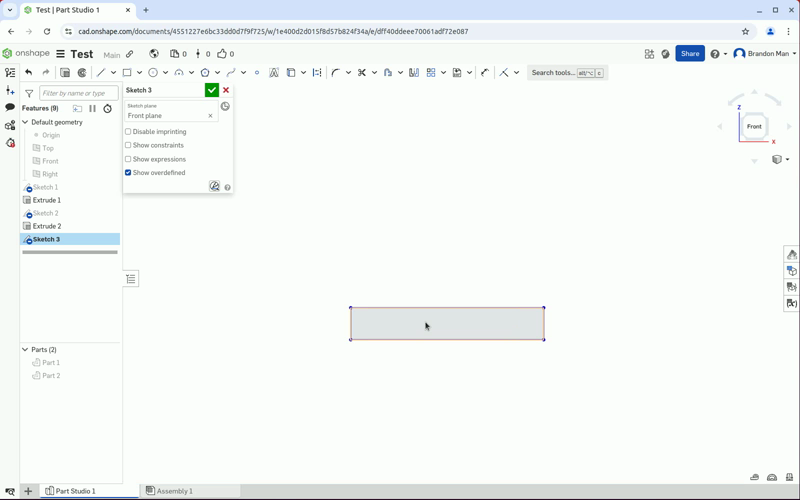
scroll(6)
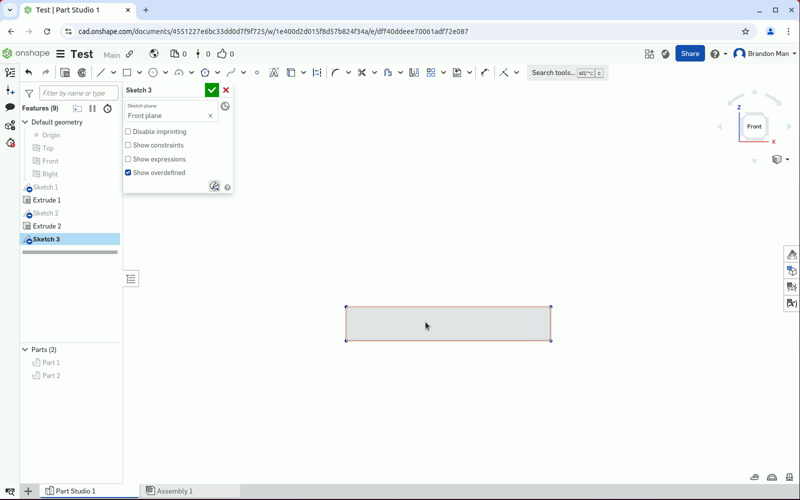
scroll(6)
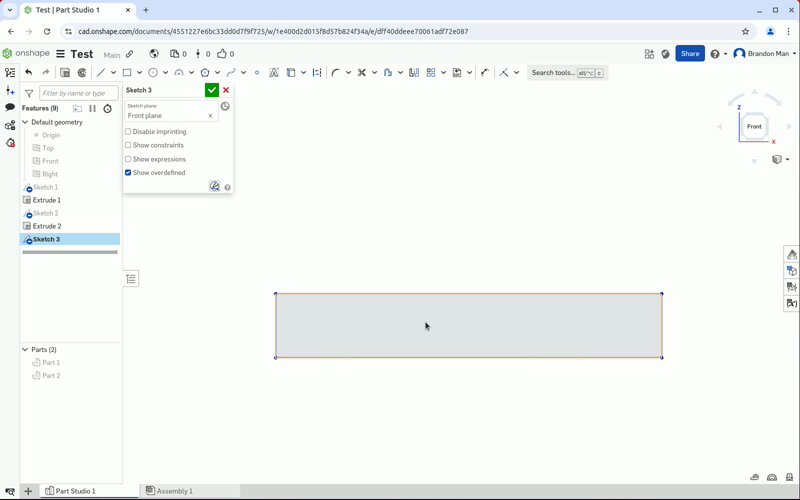
scroll(6)
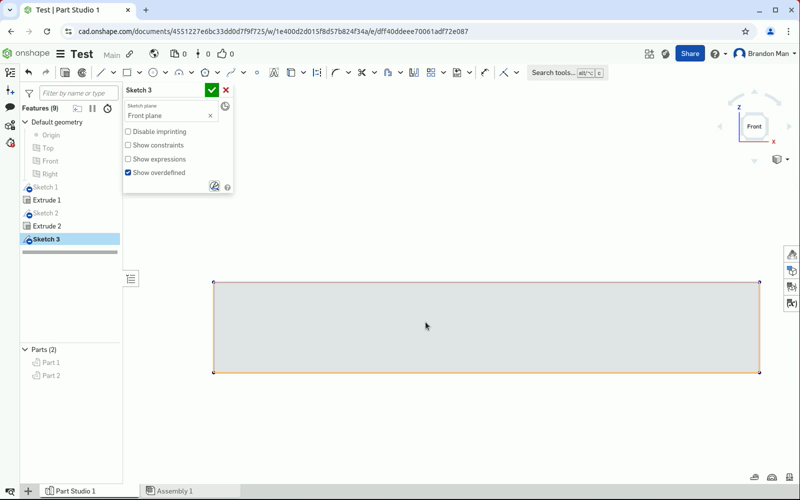
scroll(6)
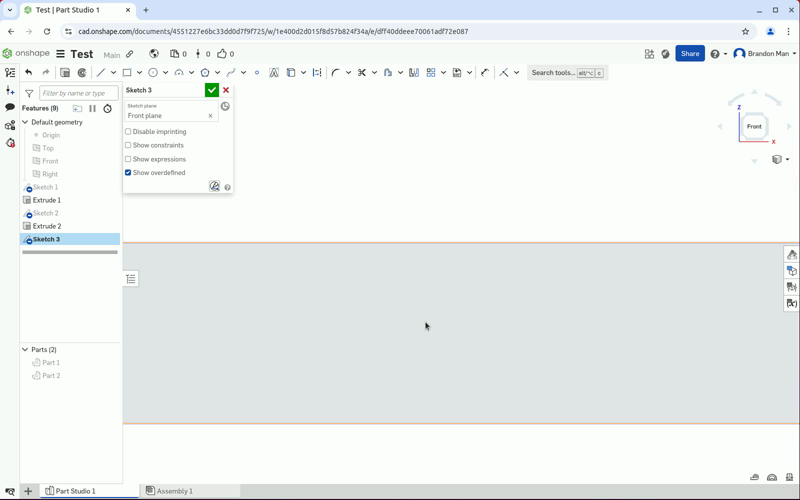
click(425, 321)
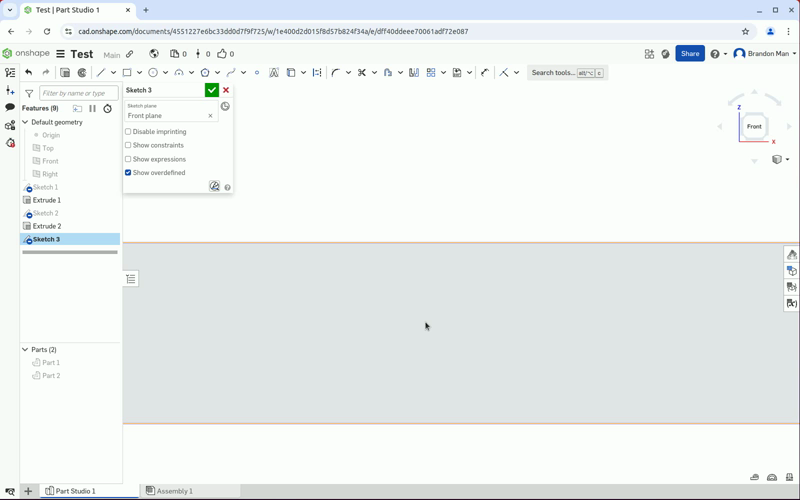
scroll(-6)
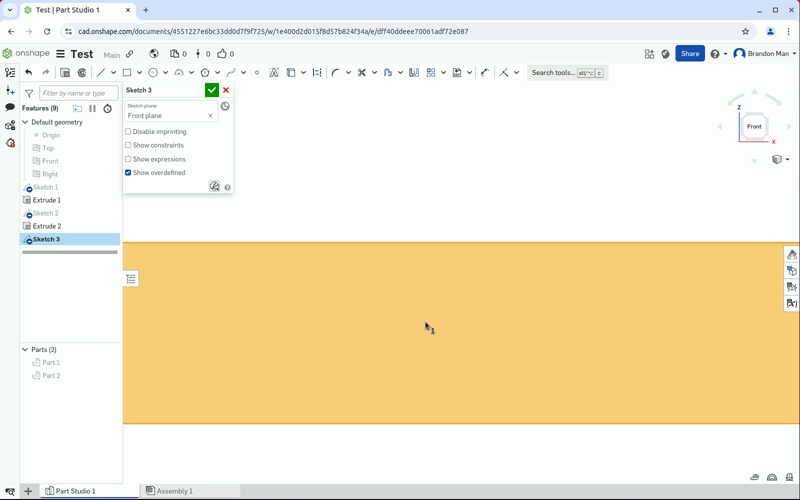
scroll(-6)
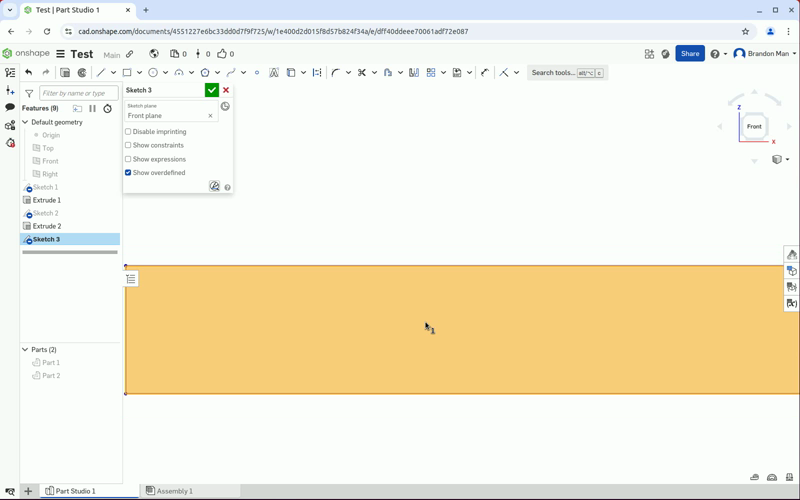
scroll(-6)
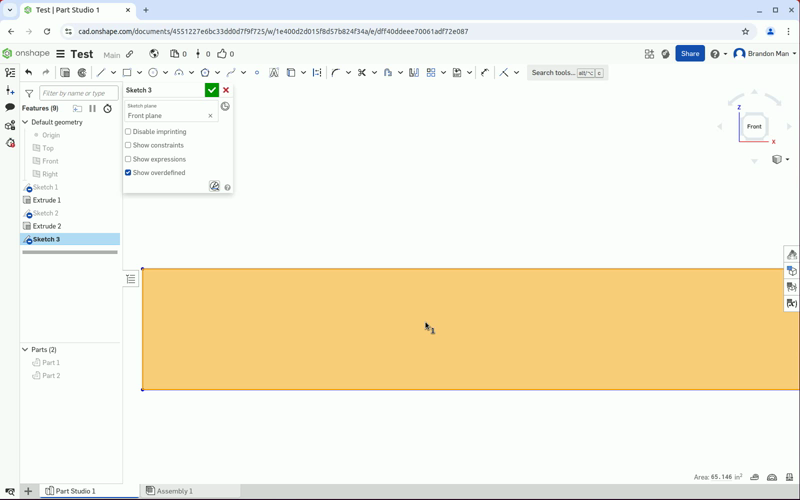
scroll(-6)
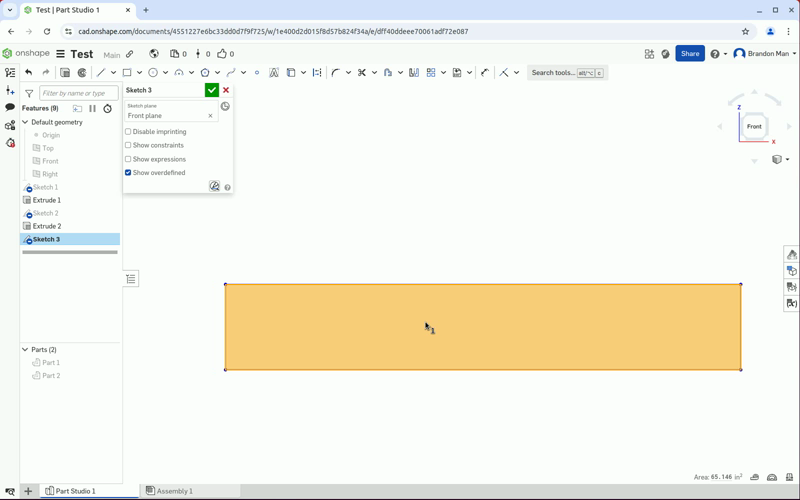
scroll(-6)
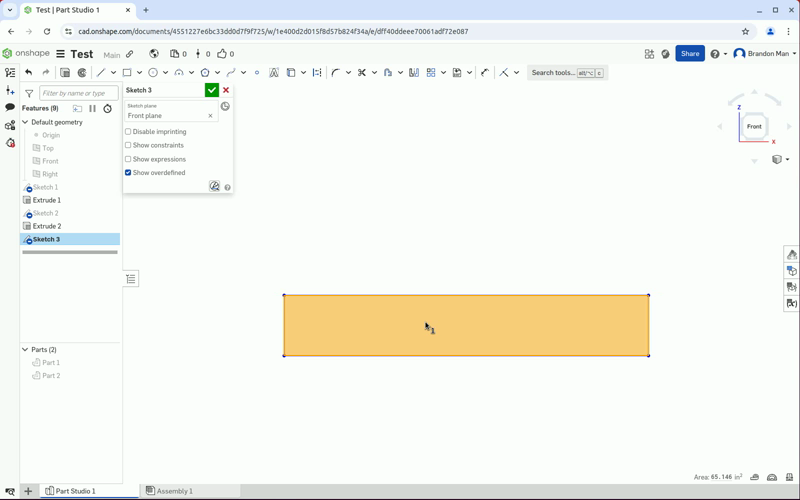
scroll(-6)
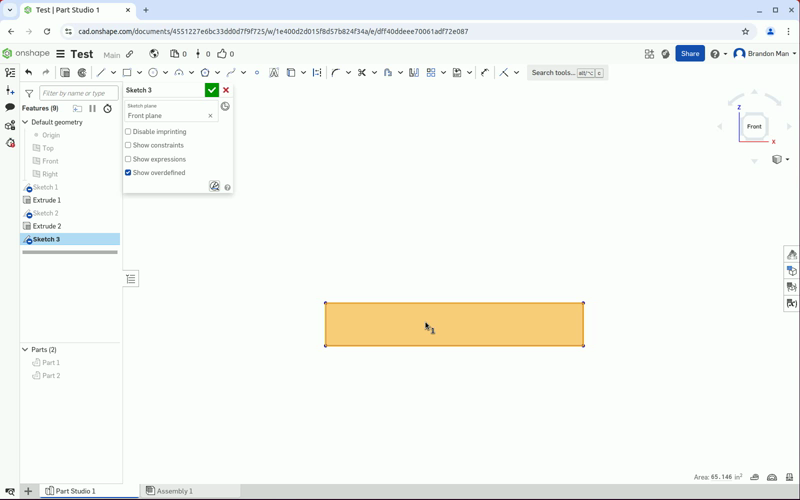
scroll(-6)
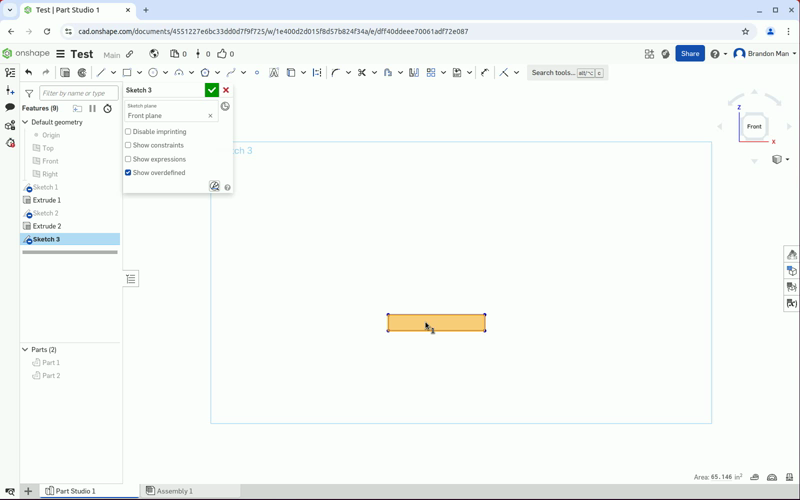
mouse_move(73, 352)
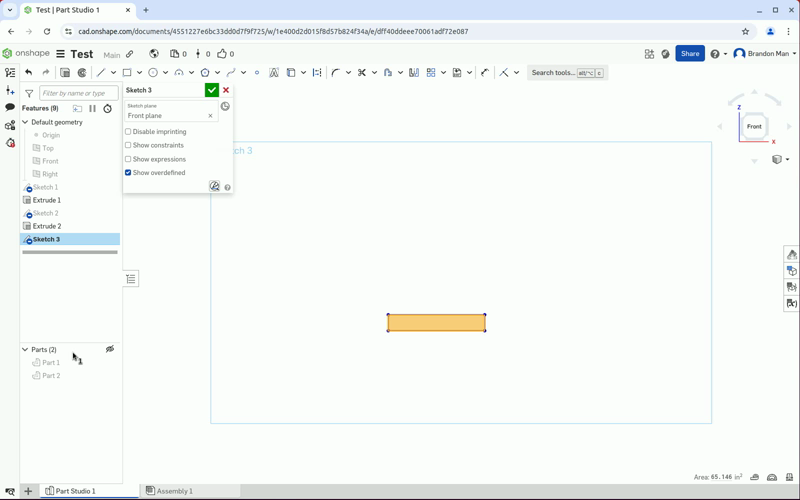
key(shift+y)
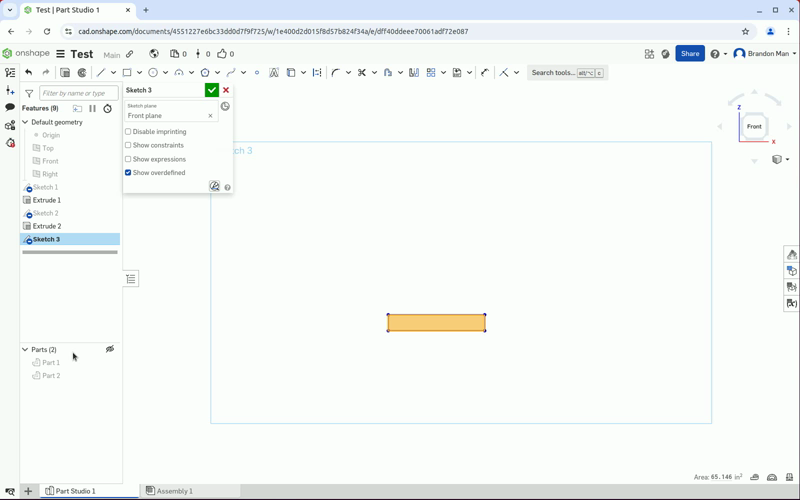
key(shift+e)
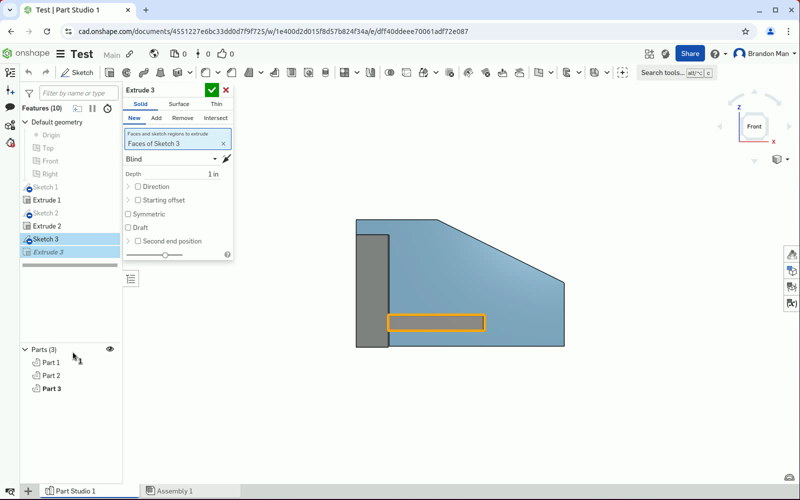
mouse_move(143, 106)
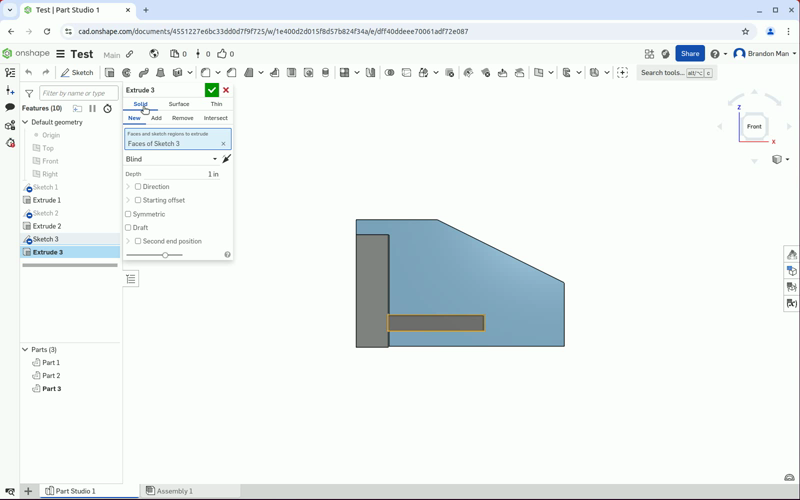
click(143, 106)
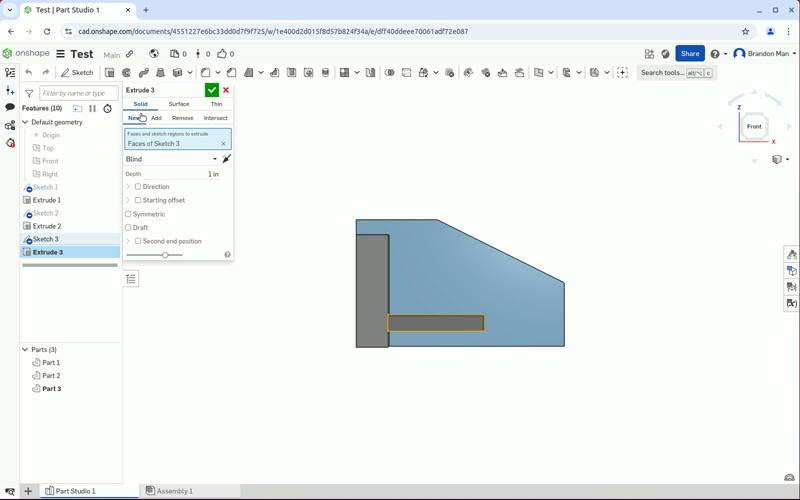
mouse_move(137, 120)
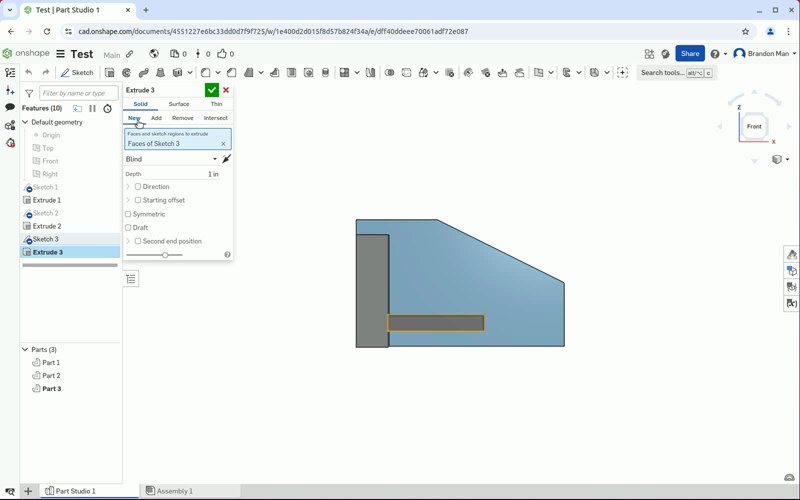
click(137, 120)
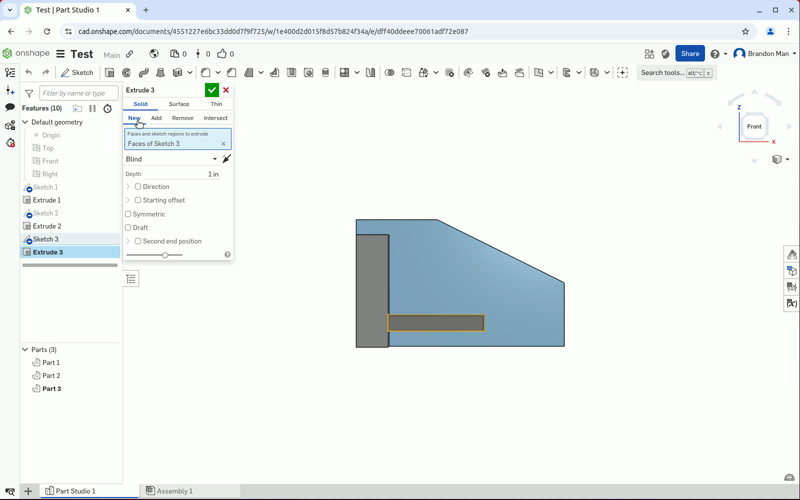
key(tab, 4)
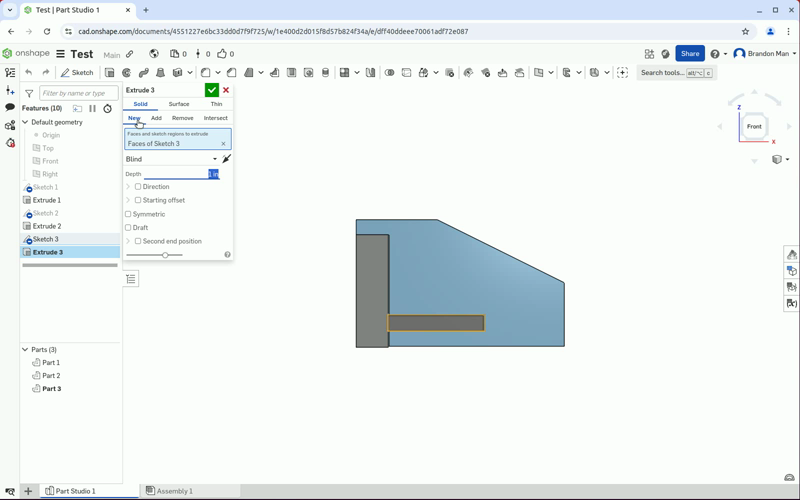
text(23.108)
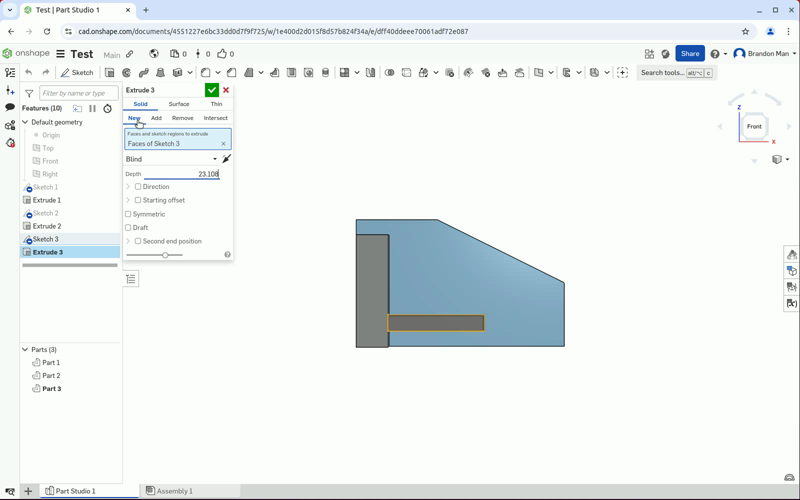
key(enter)
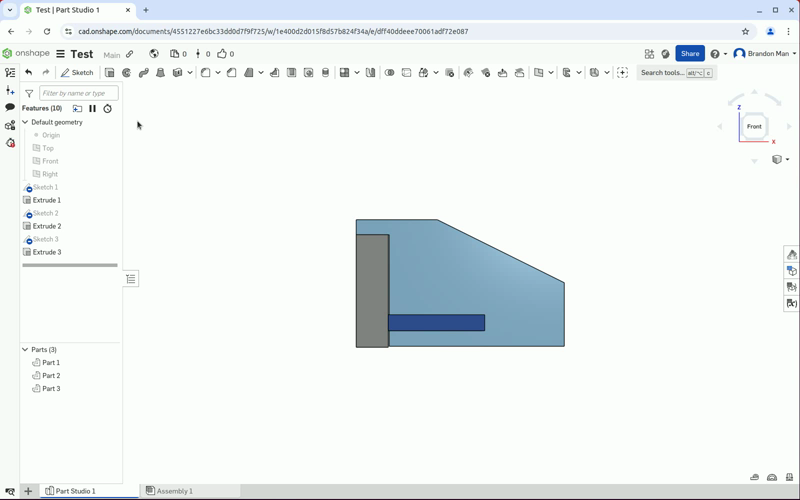
key(shift+h)
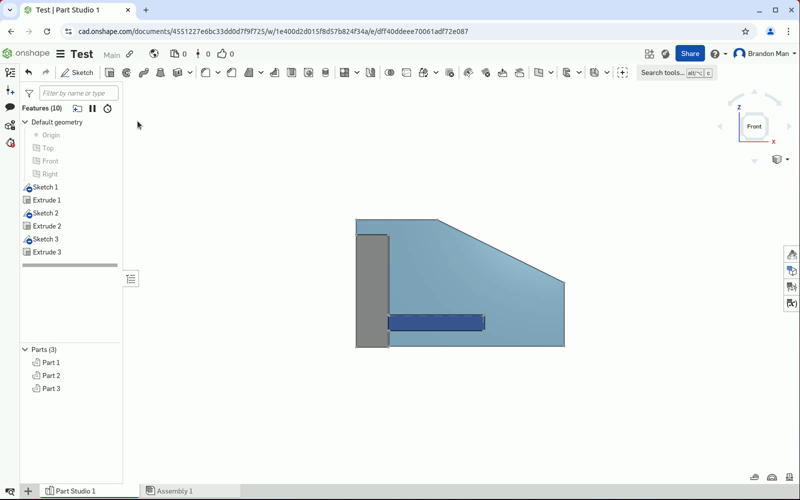
key(shift+h)
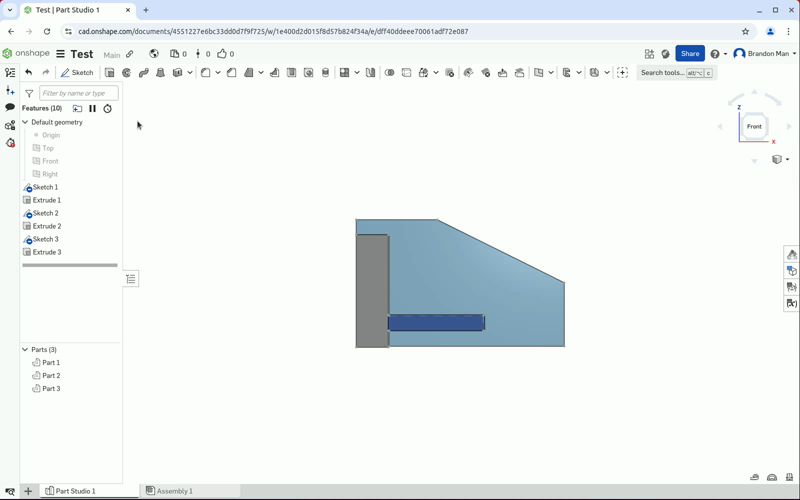
key(shift+7)
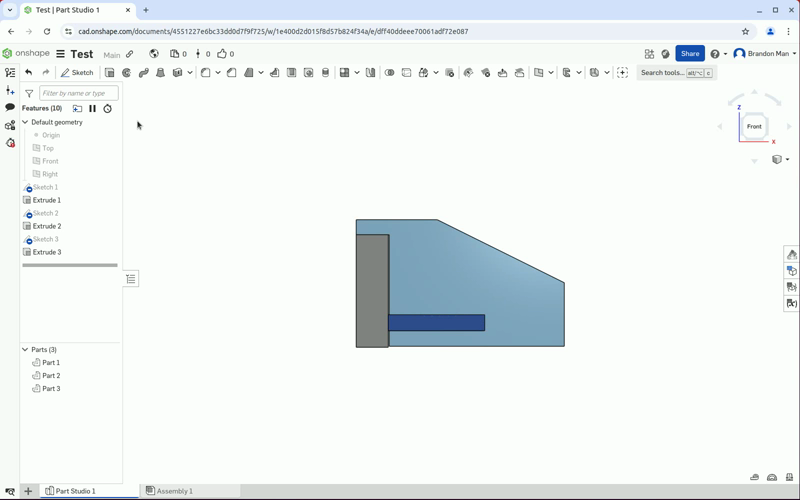
key(left, 2)
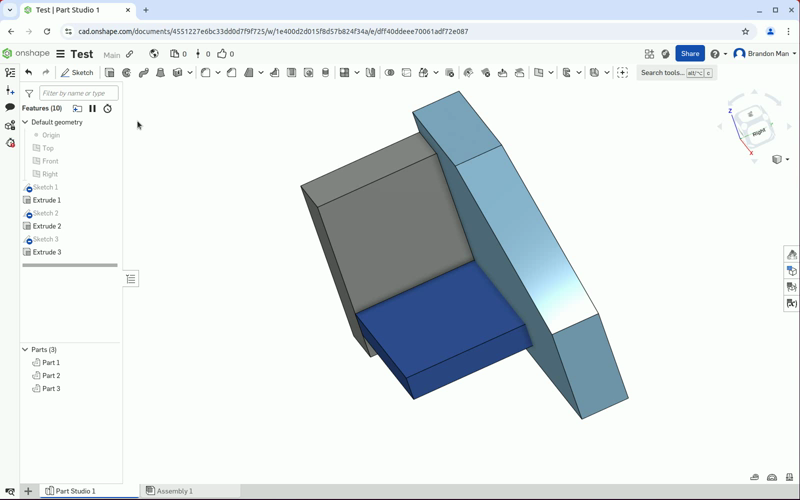
key(down, 2)
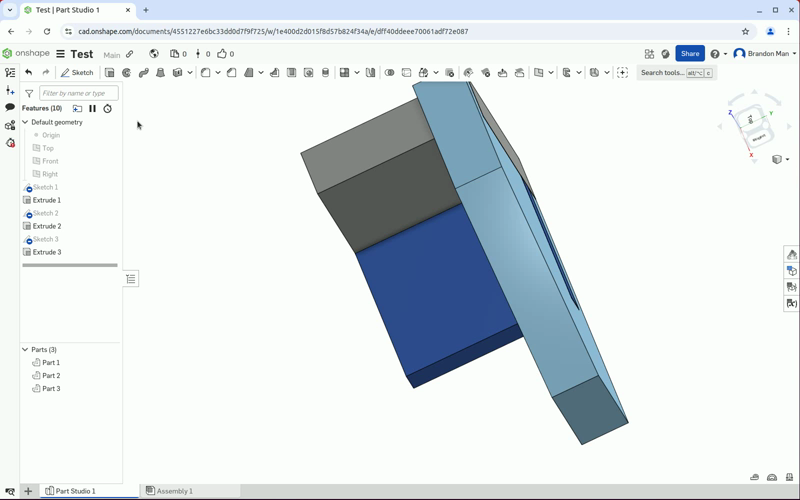
key(up, 2)
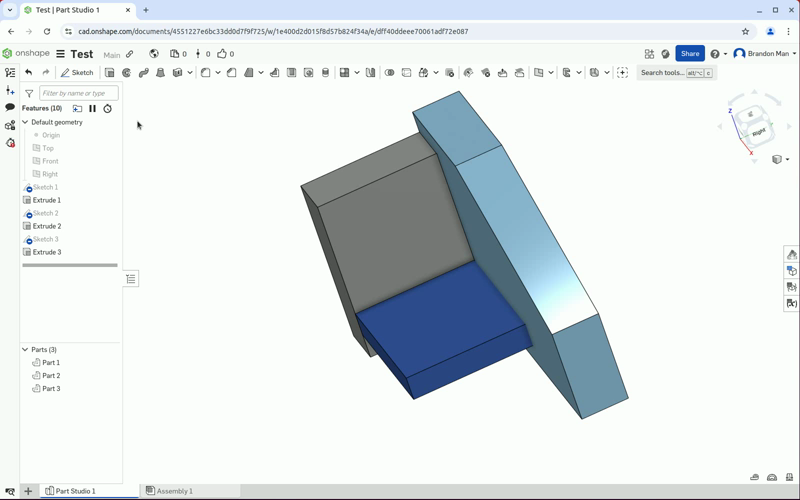
key(right, 2)
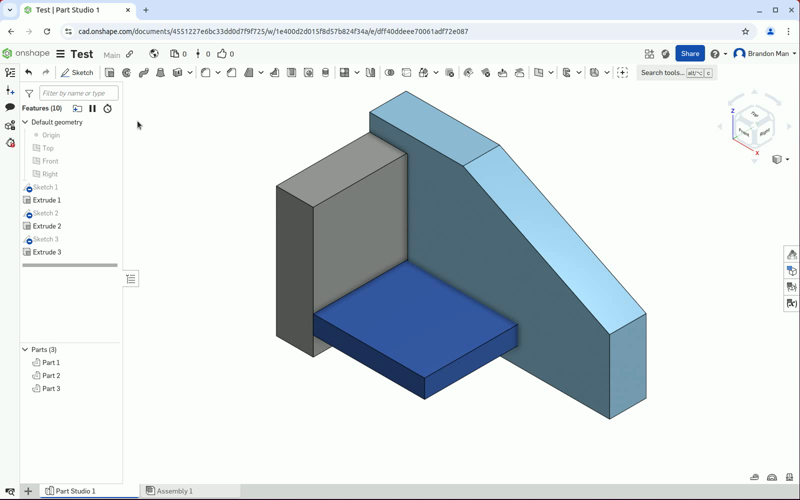
mouse_move(73, 189)
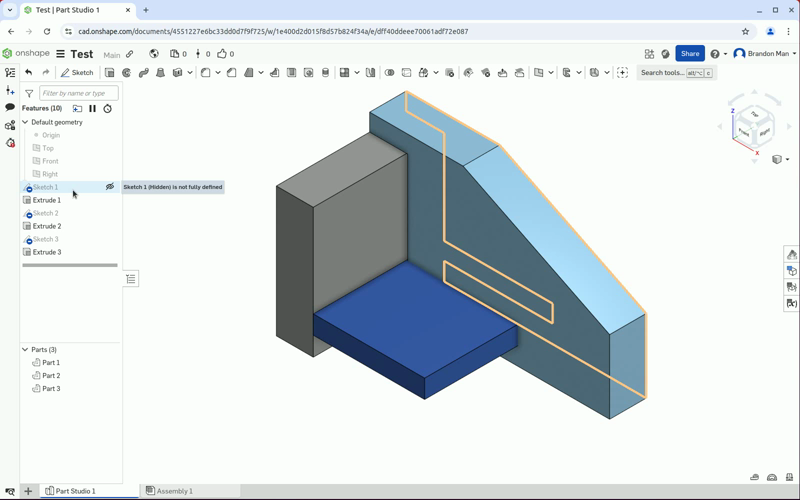
click(73, 189)